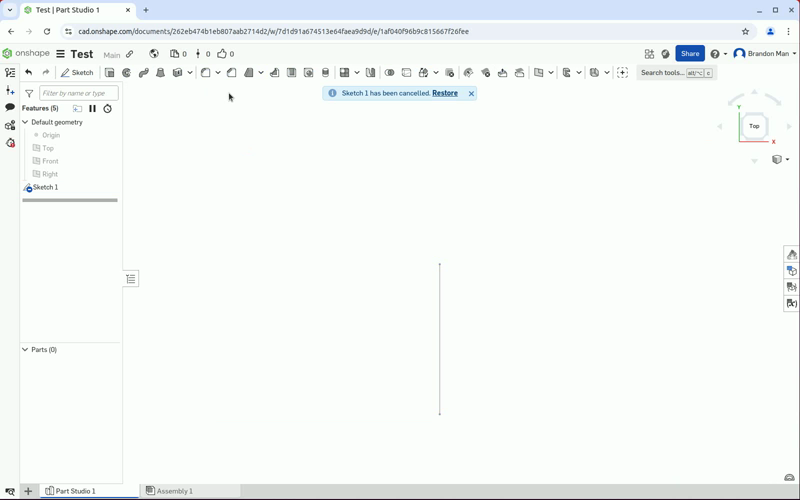
key(shift+h)
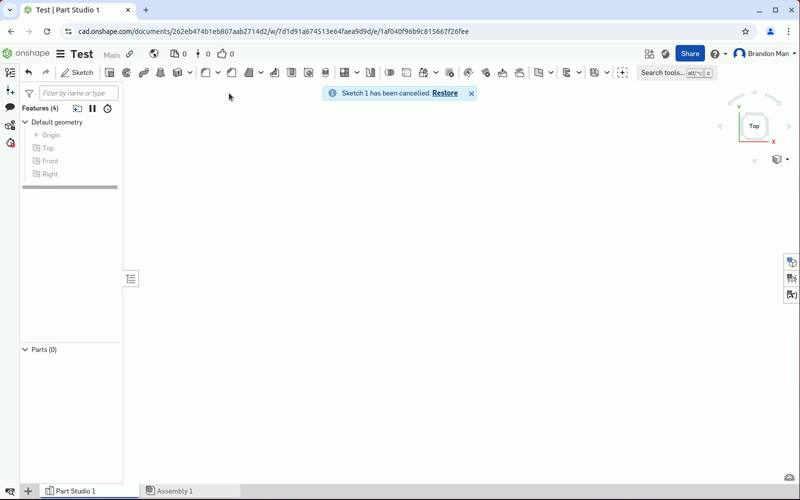
mouse_move(73, 352)
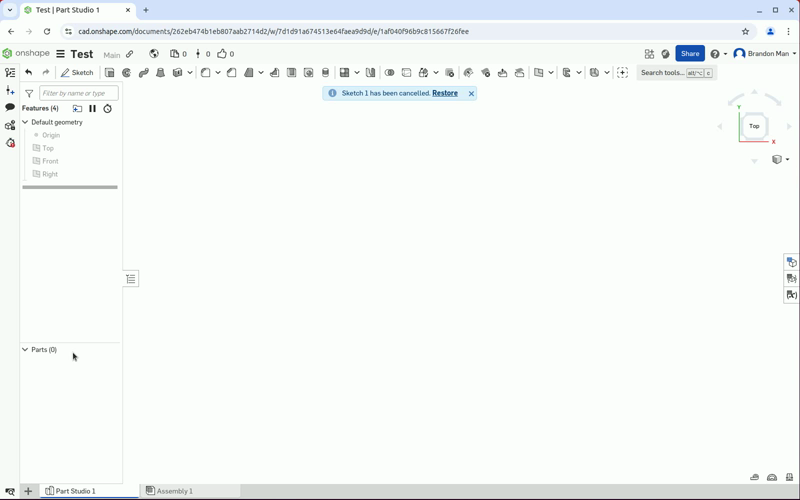
key(y)
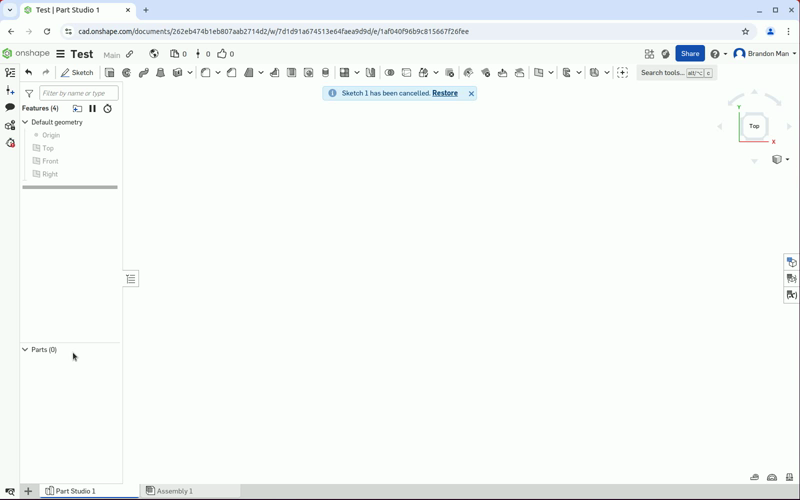
key(shift+p)
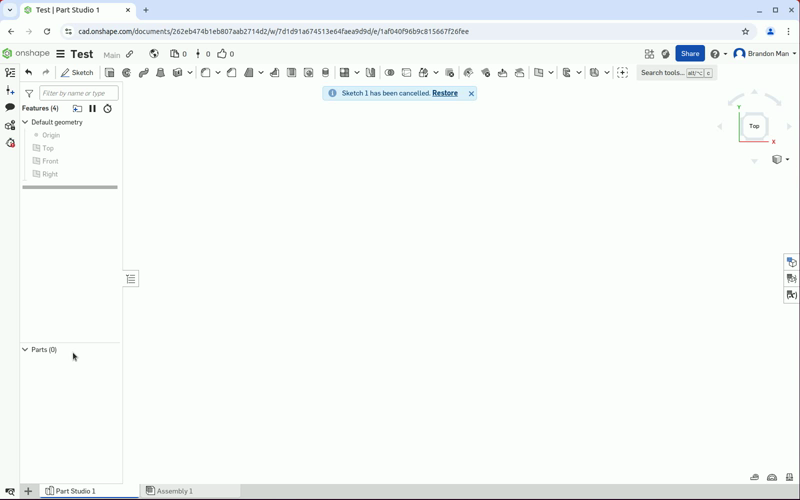
key(space)
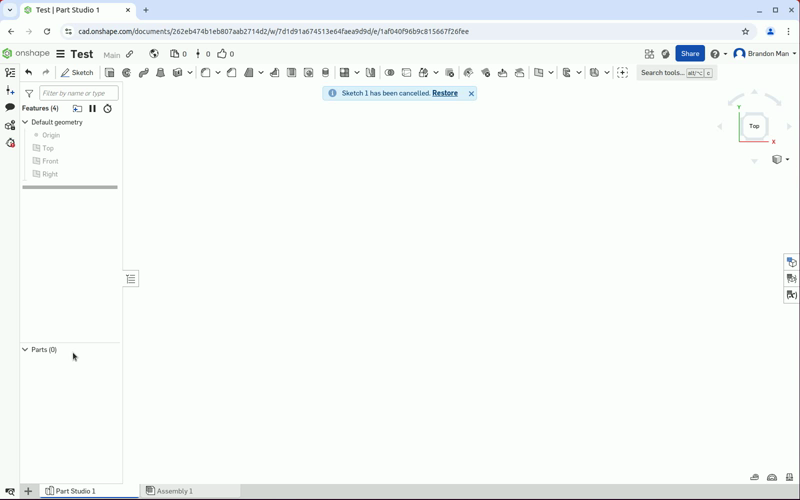
key_down(shift)
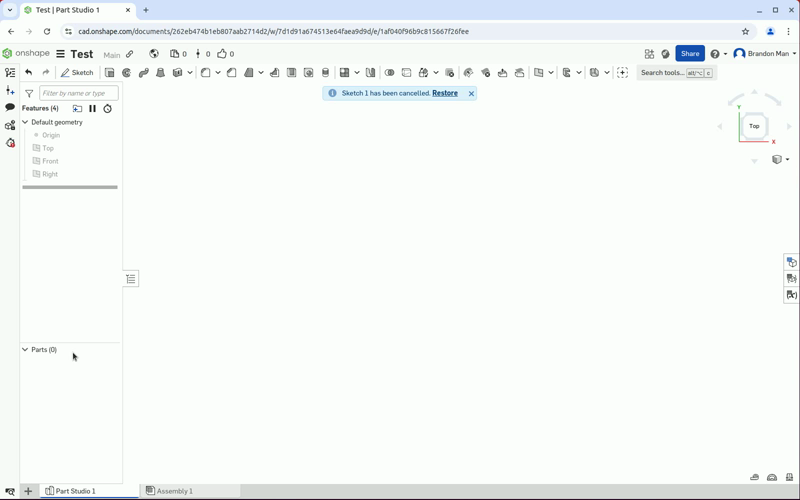
key(up)
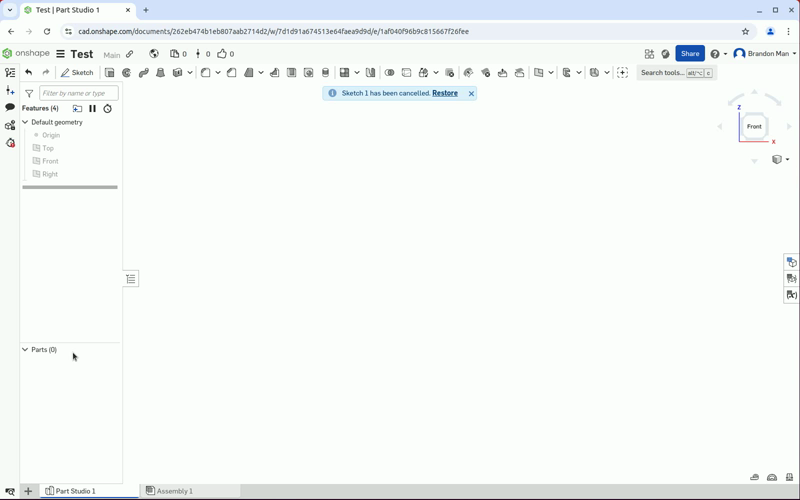
key_up(shift)
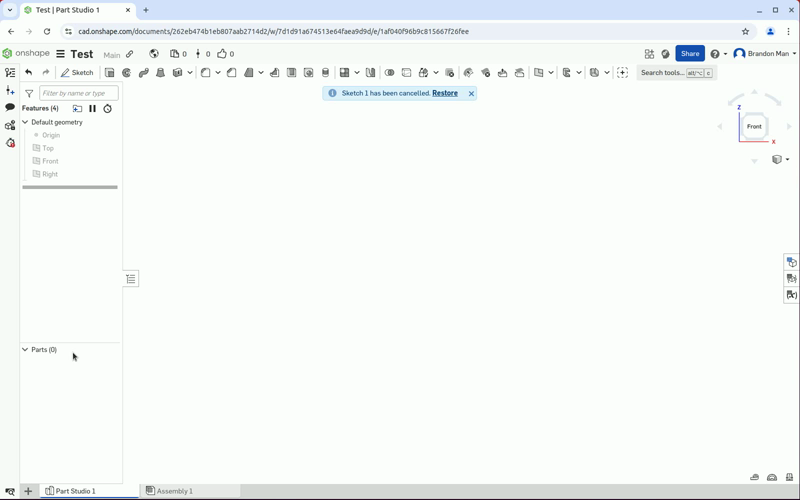
mouse_move(73, 352)
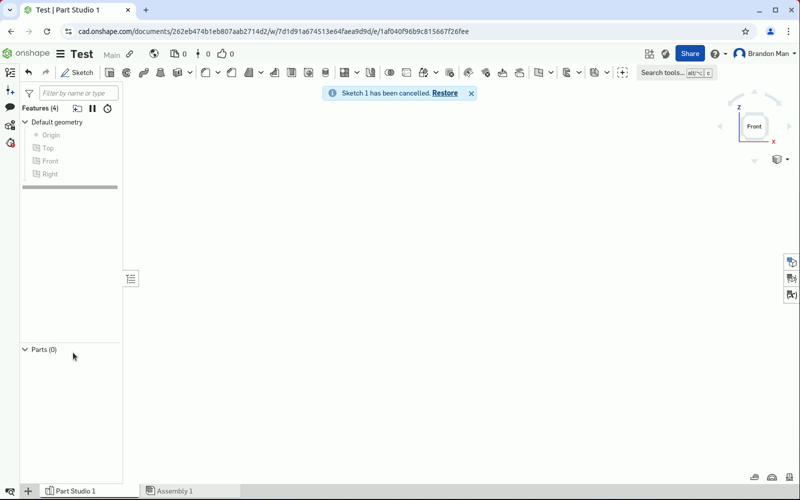
key(shift+y)
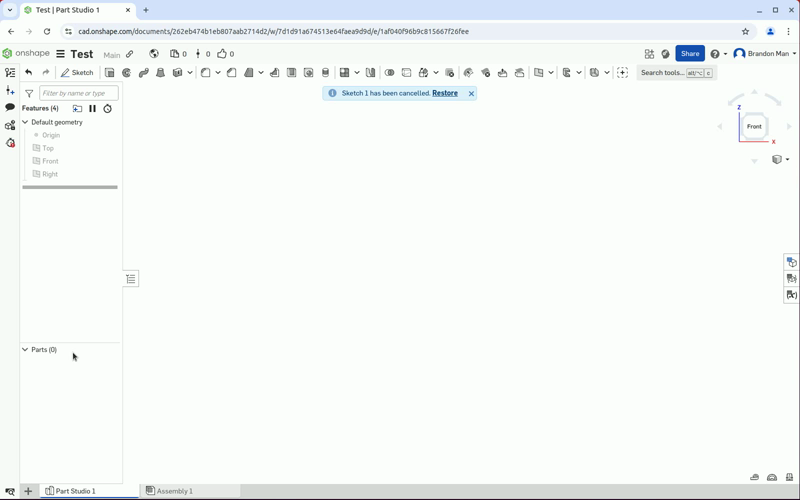
key(shift+s)
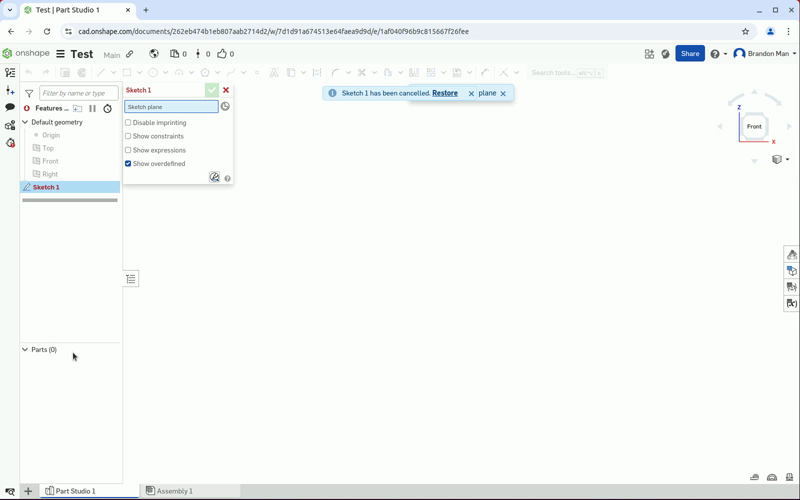
mouse_move(73, 163)
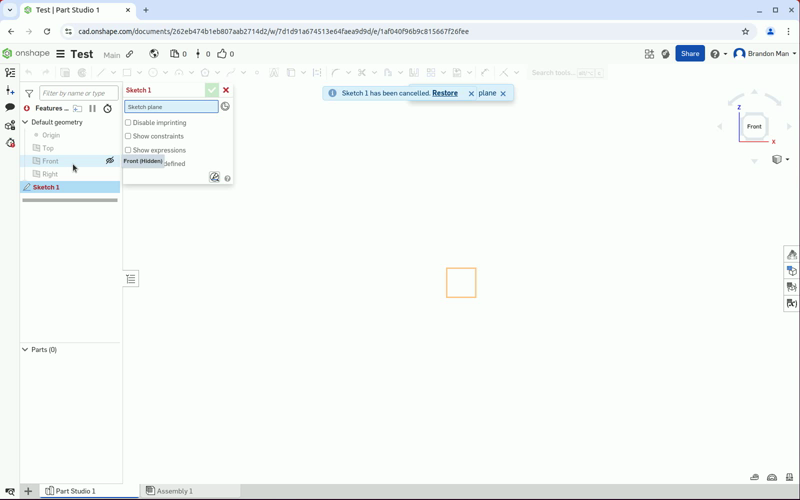
click(73, 163)
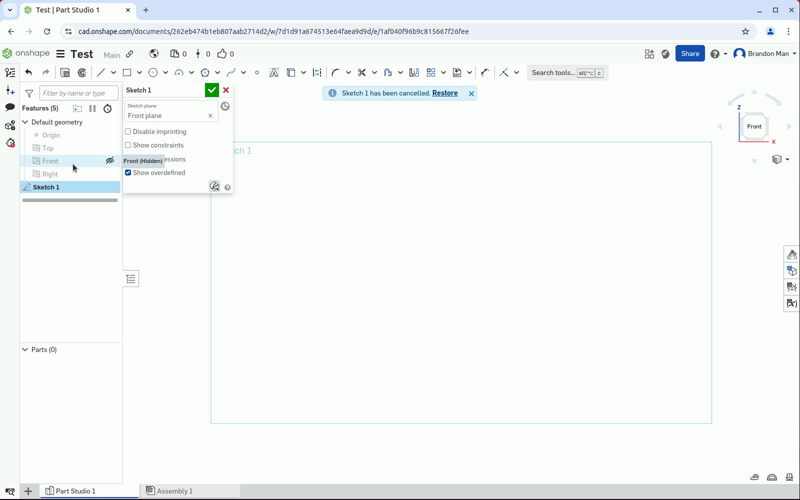
mouse_move(73, 352)
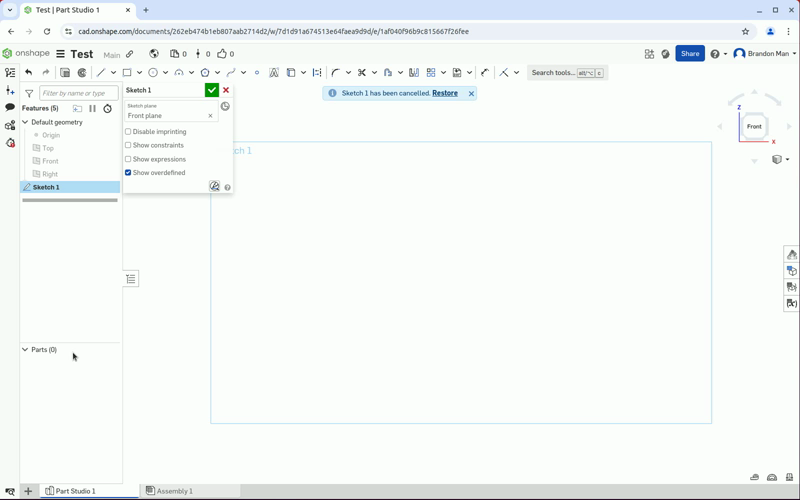
key(y)
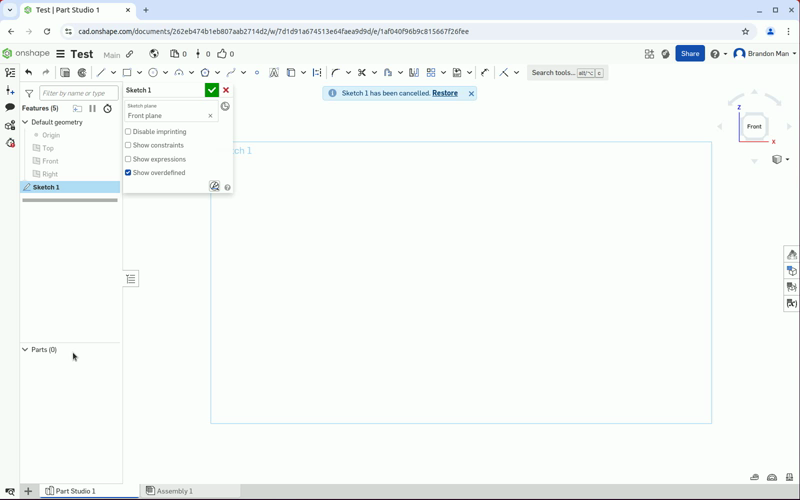
key(l)
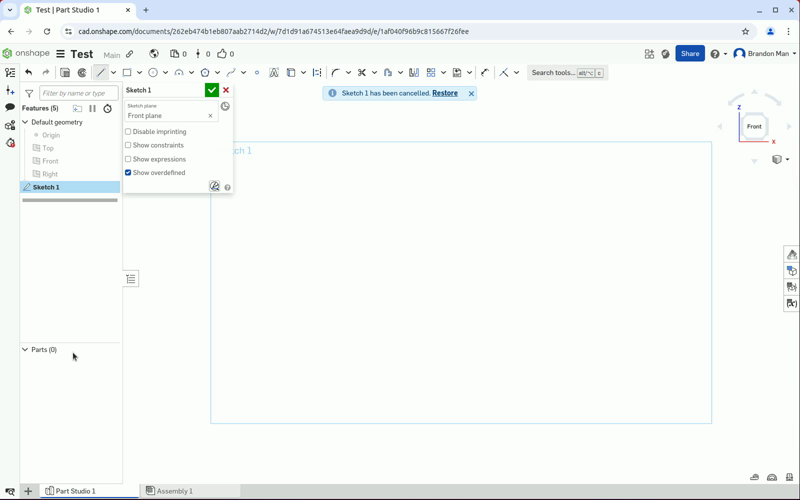
key_down(shift)
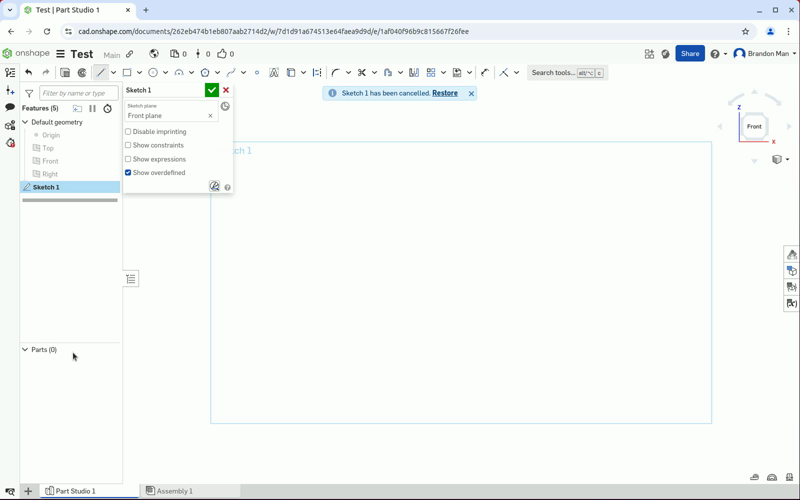
mouse_move(411, 282)
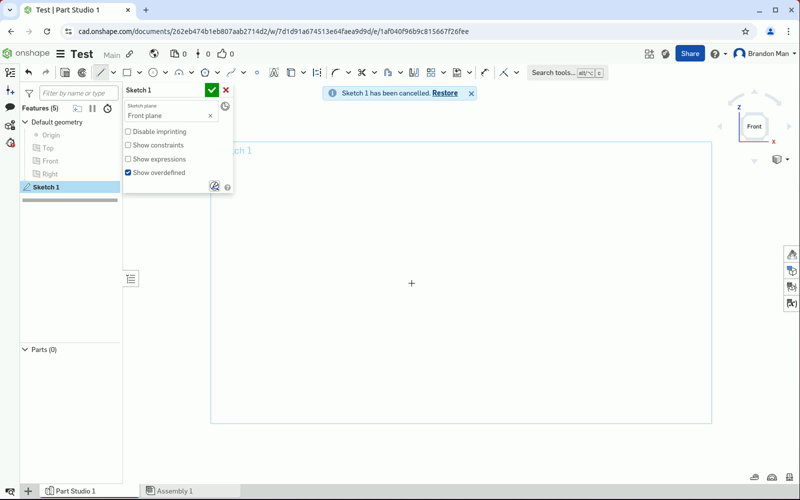
click(411, 282)
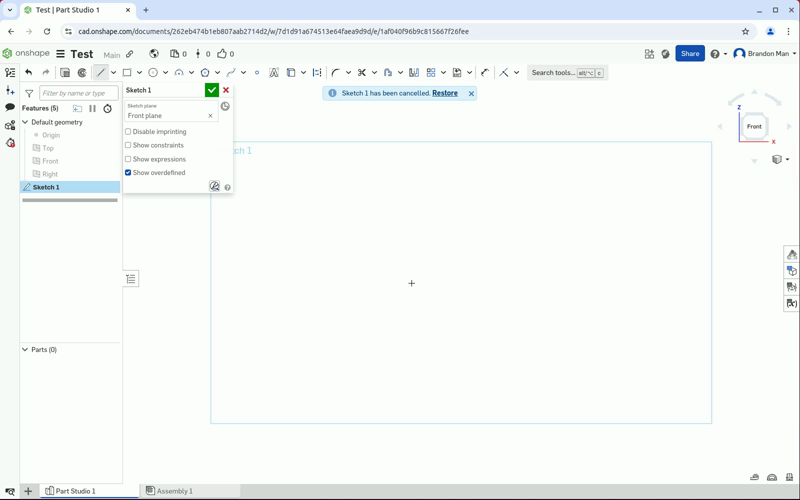
key_up(shift)
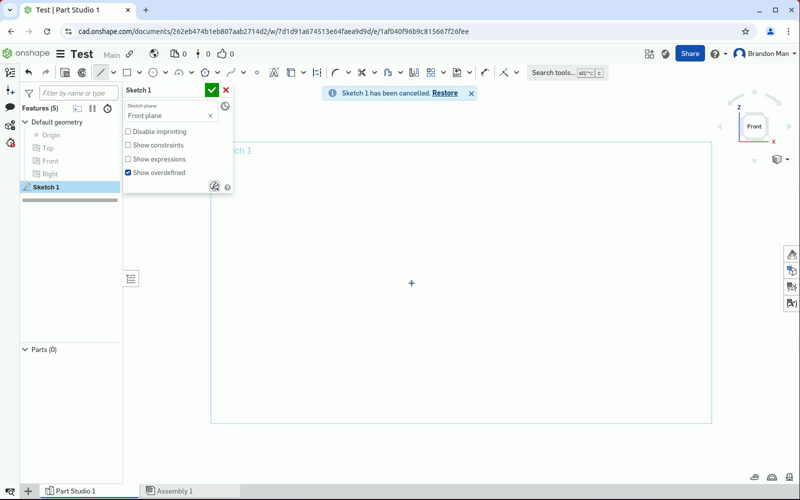
key_down(shift)
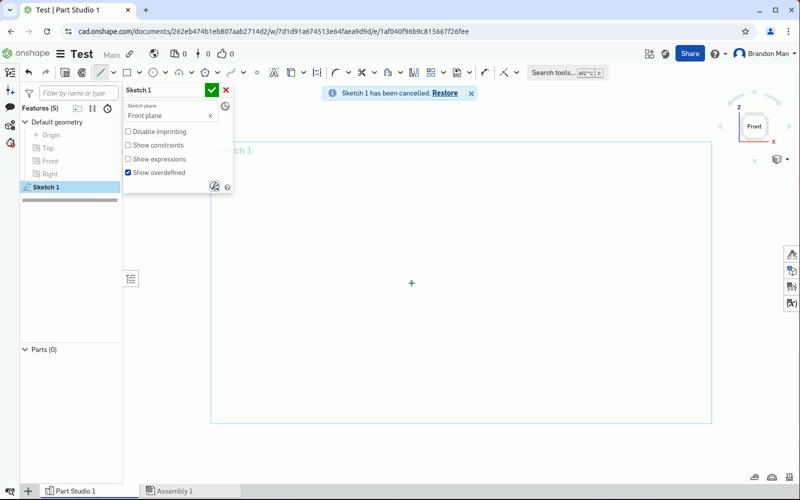
mouse_move(441, 282)
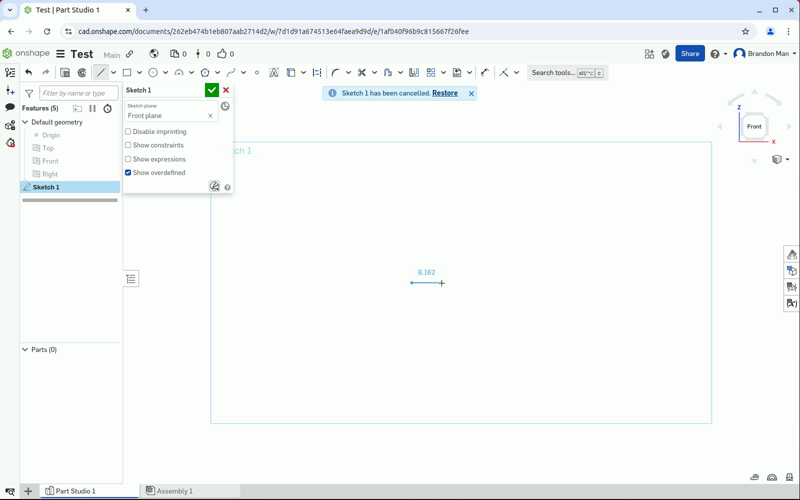
mouse_move(419, 282)
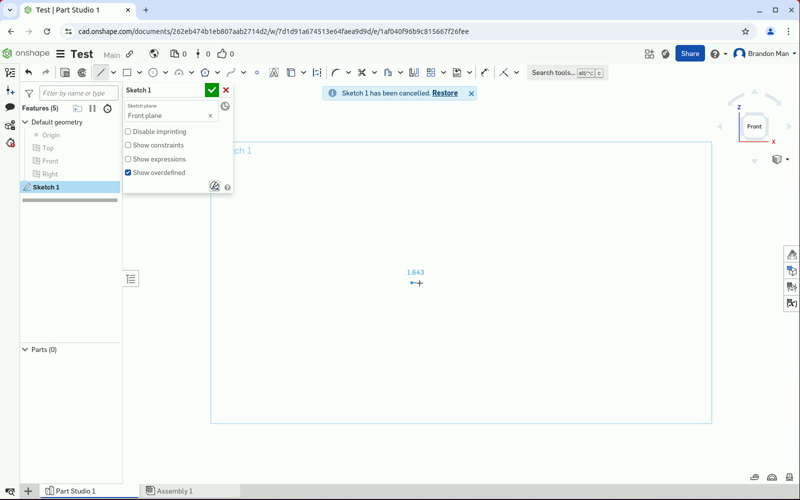
click(419, 282)
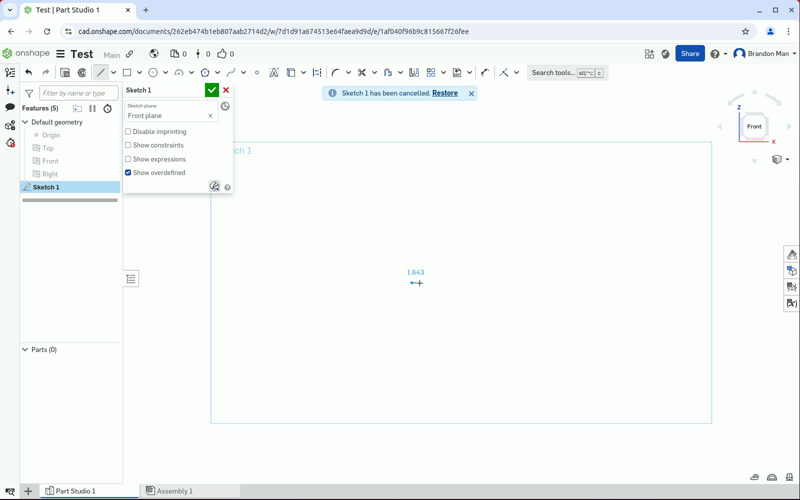
key_up(shift)
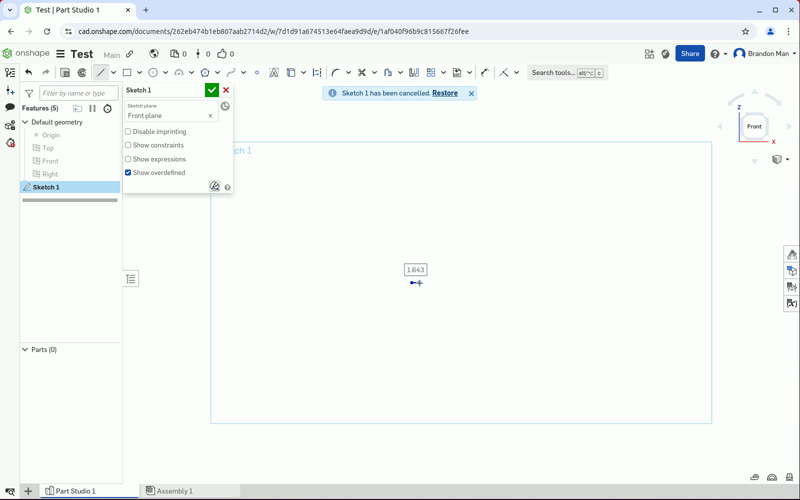
key_down(shift)
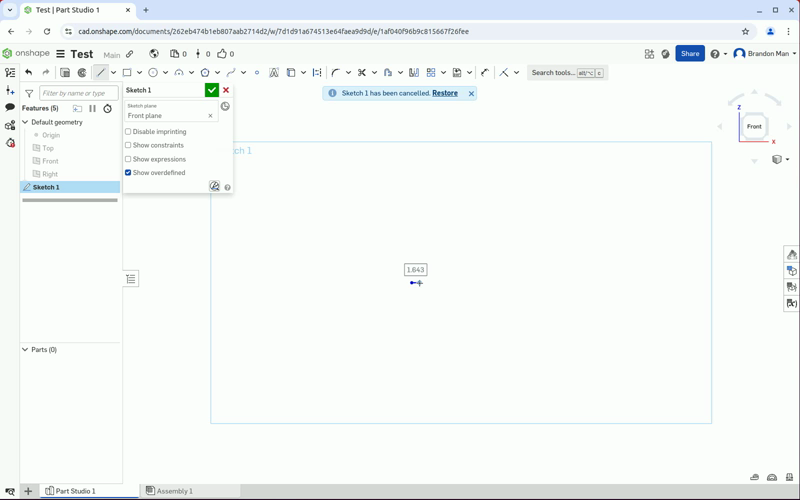
mouse_move(449, 282)
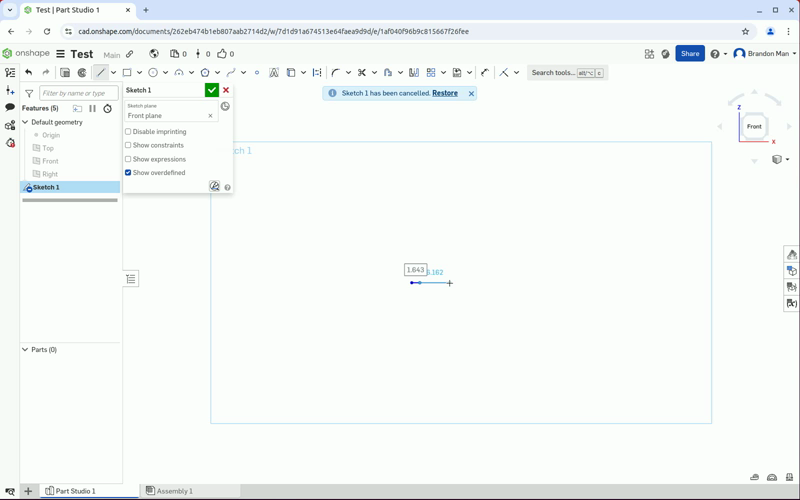
mouse_move(460, 282)
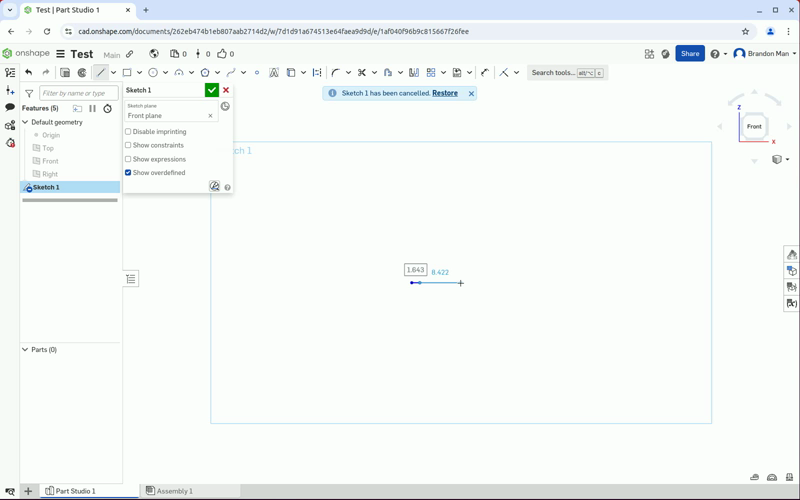
click(460, 282)
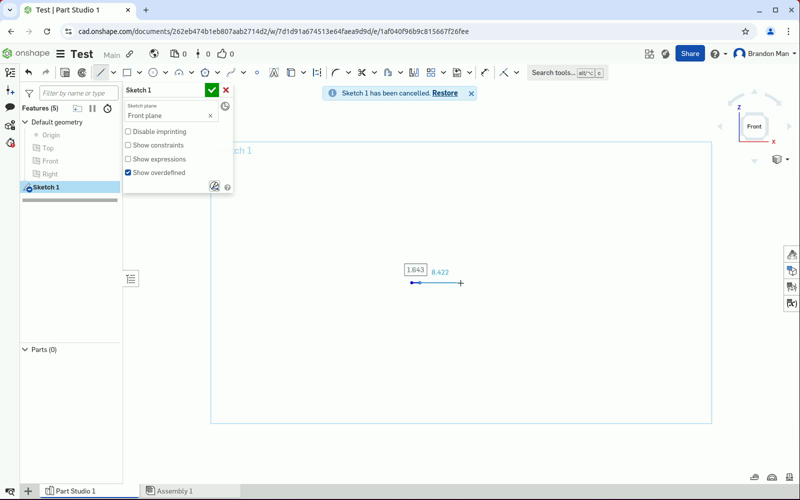
key_up(shift)
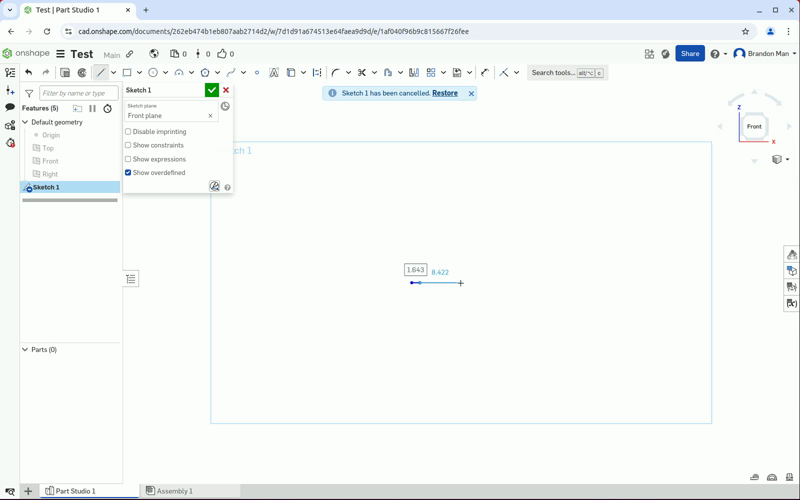
key_down(shift)
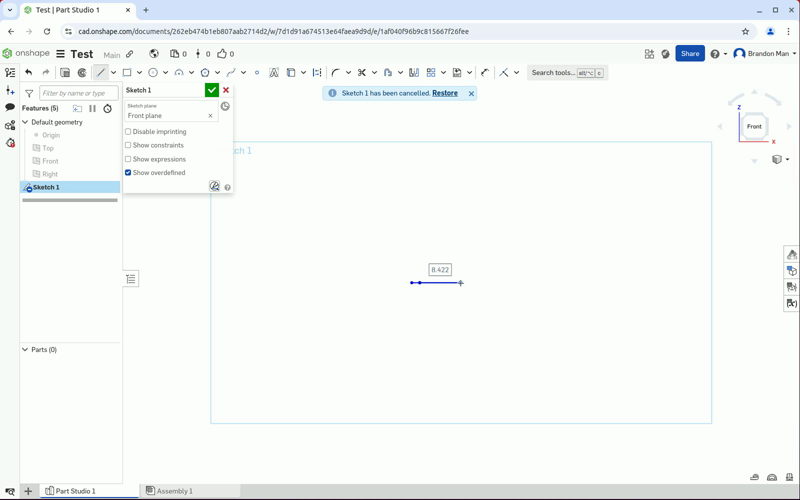
mouse_move(490, 282)
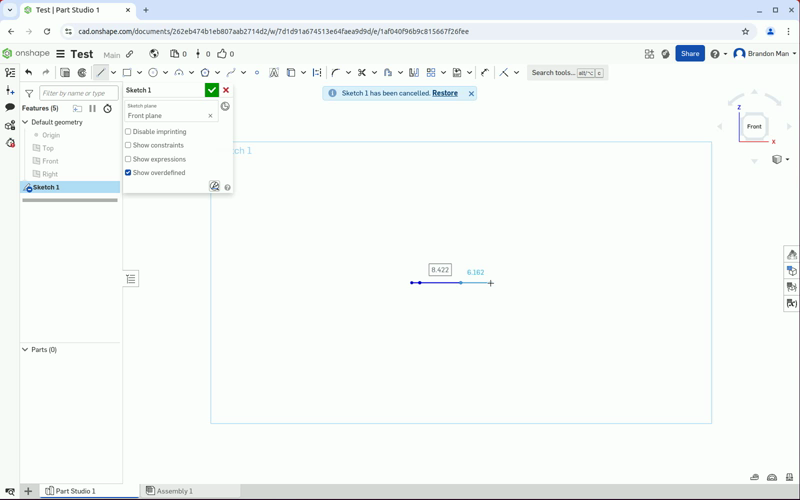
mouse_move(520, 282)
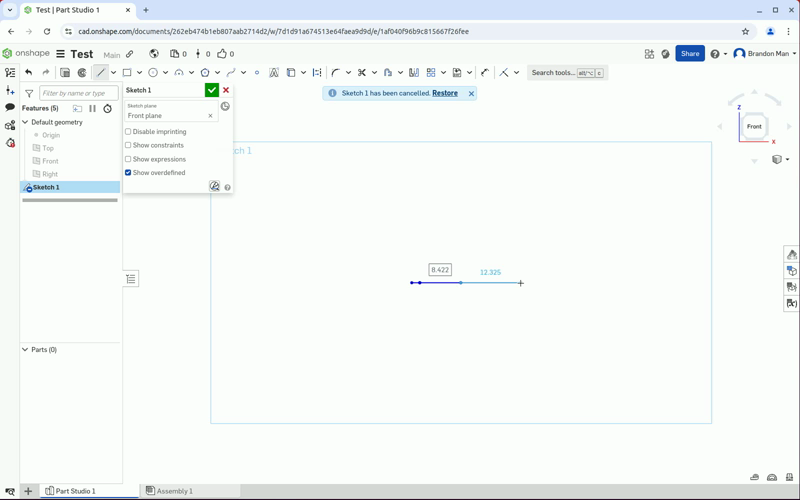
click(520, 282)
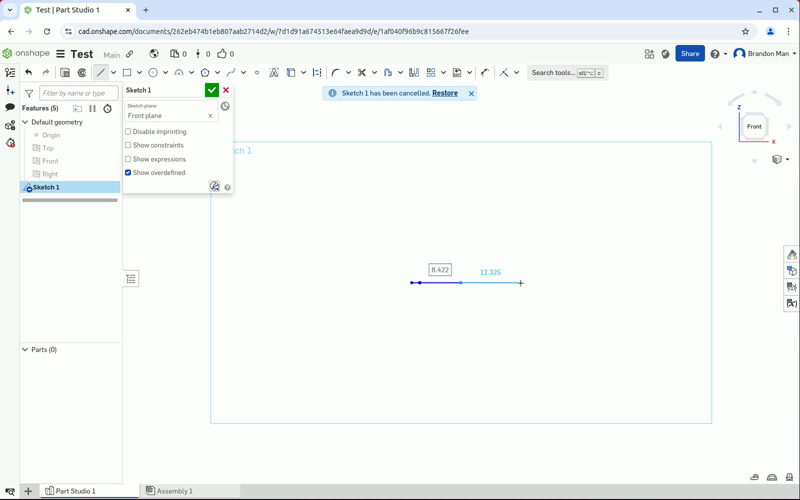
key_up(shift)
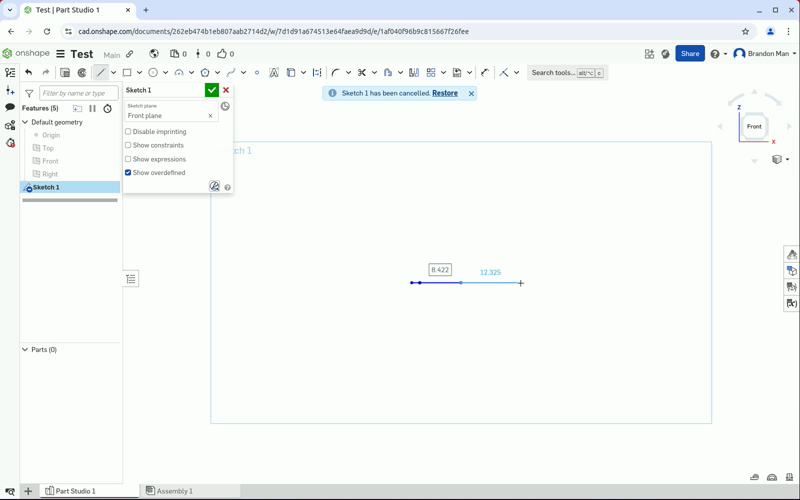
key_down(shift)
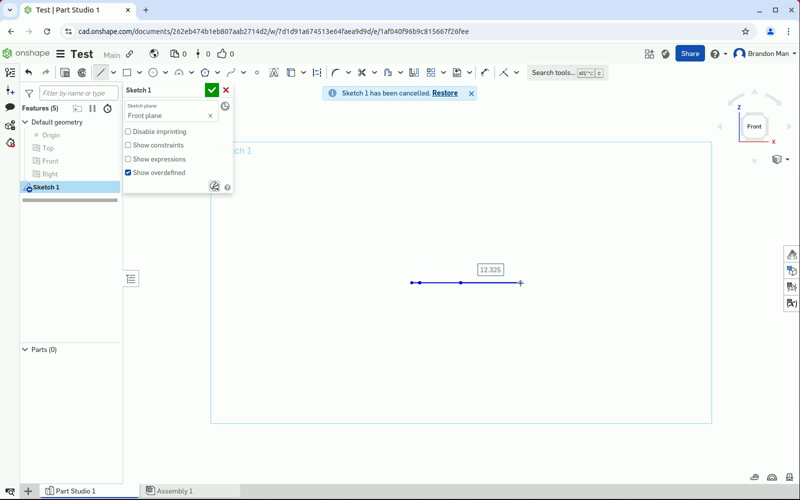
mouse_move(550, 282)
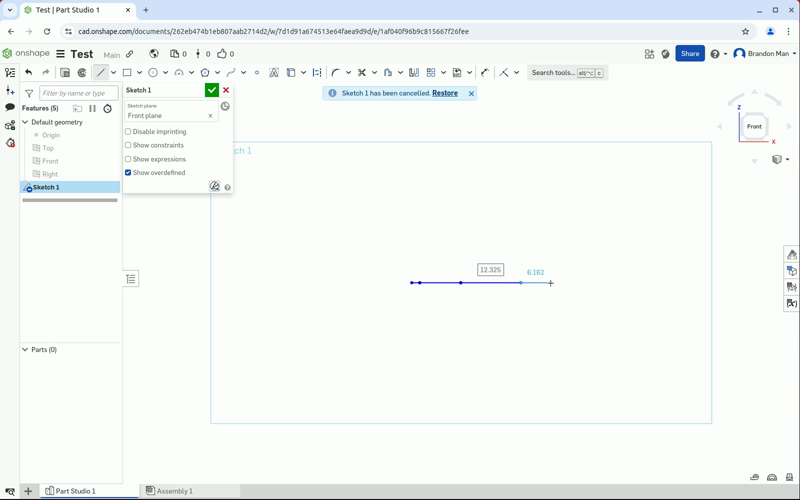
mouse_move(520, 265)
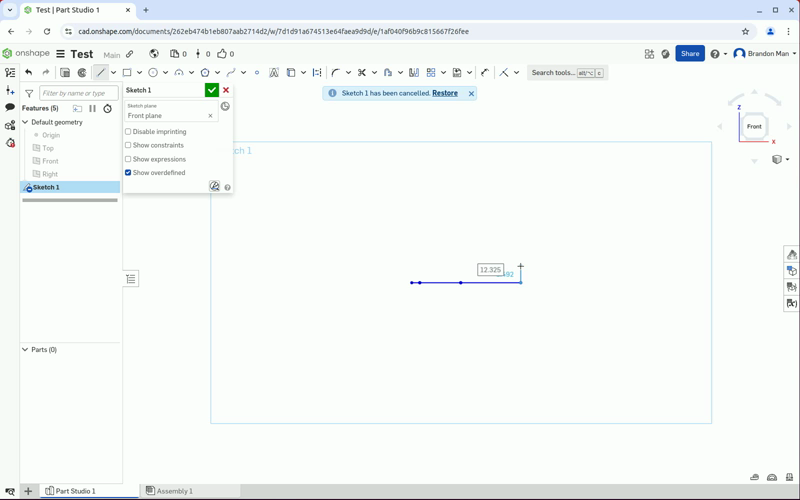
click(520, 265)
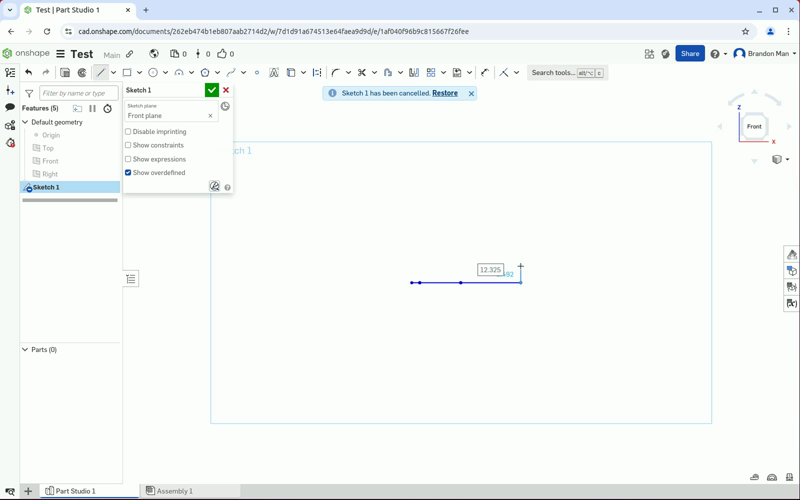
key_up(shift)
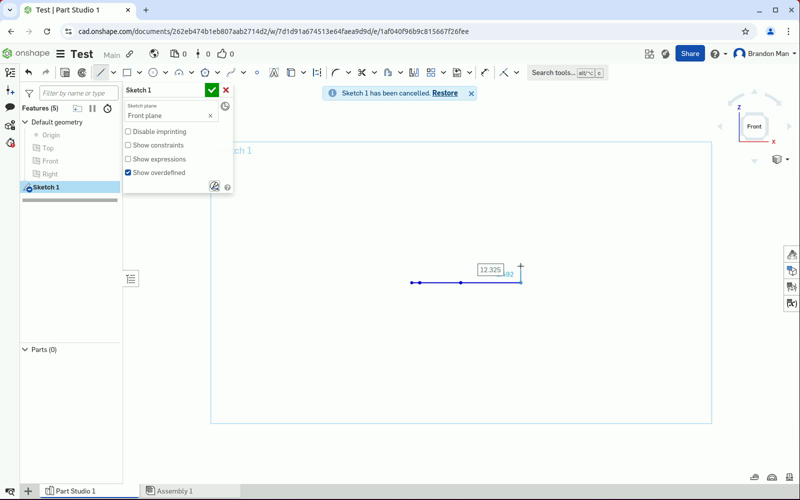
key_down(shift)
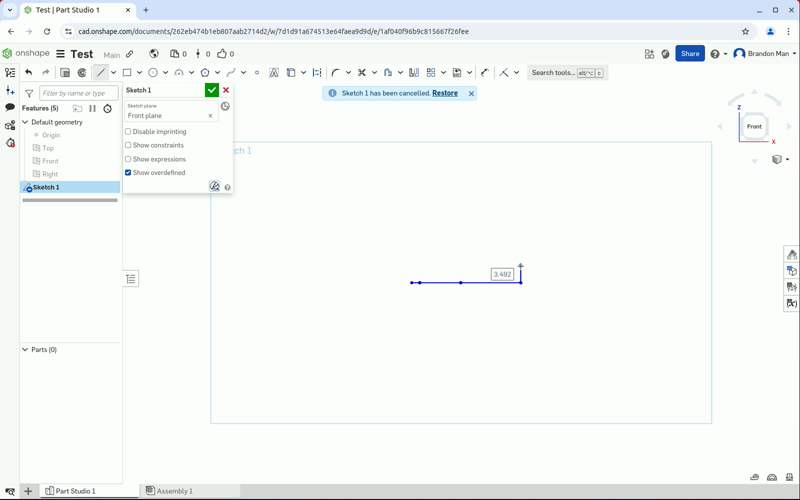
mouse_move(550, 265)
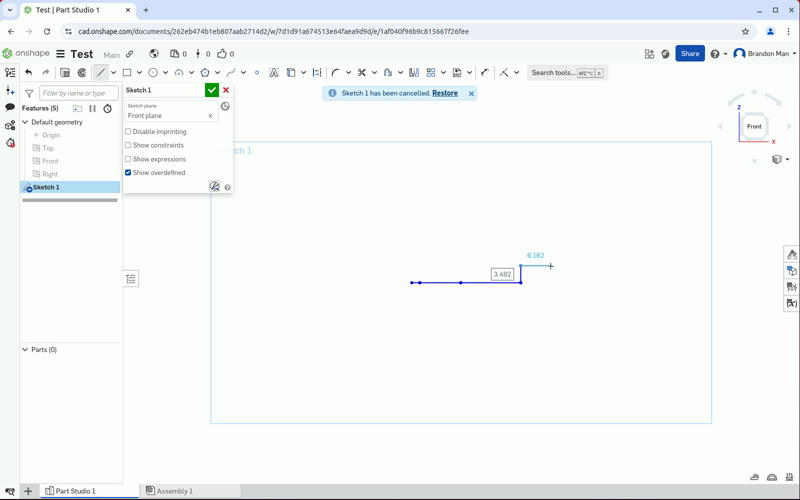
mouse_move(482, 265)
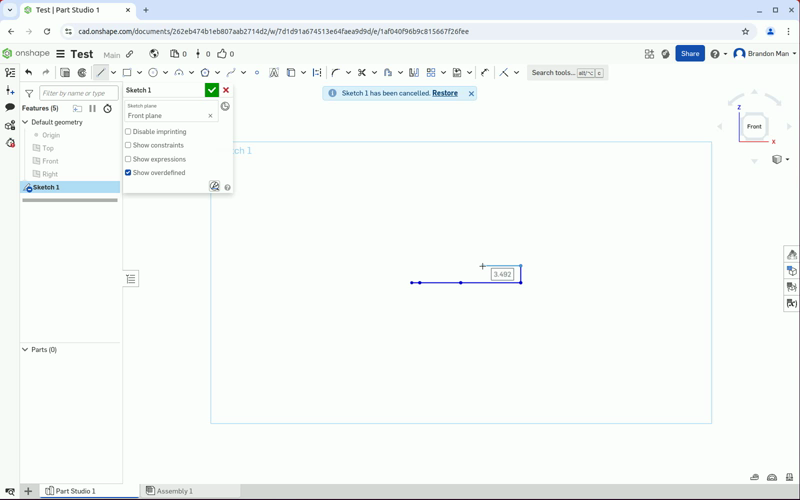
click(482, 265)
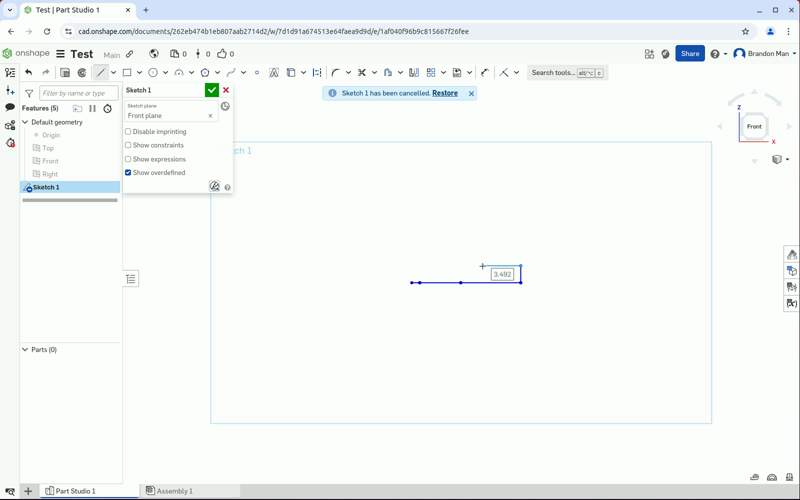
key_up(shift)
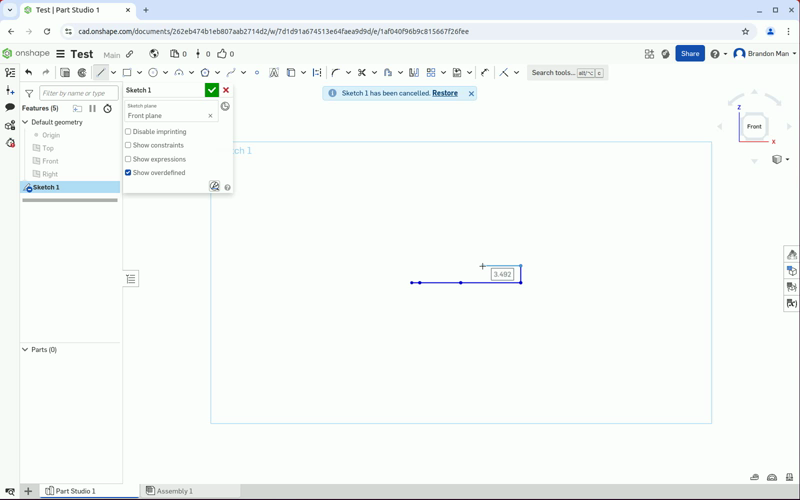
key_down(shift)
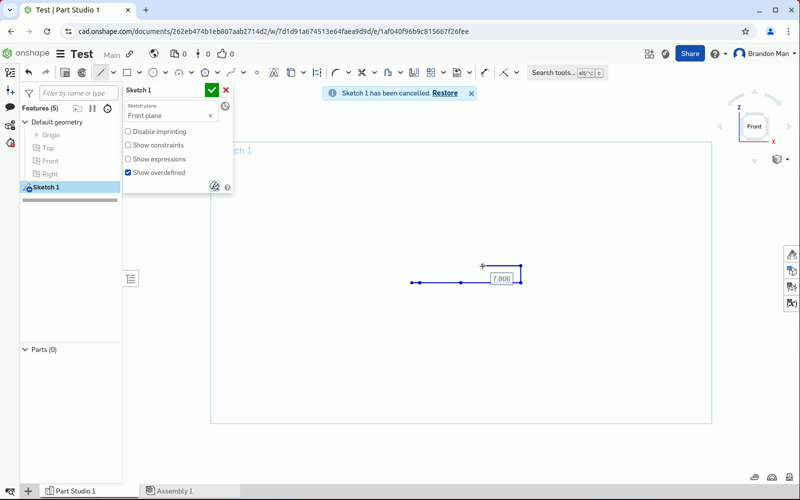
mouse_move(512, 265)
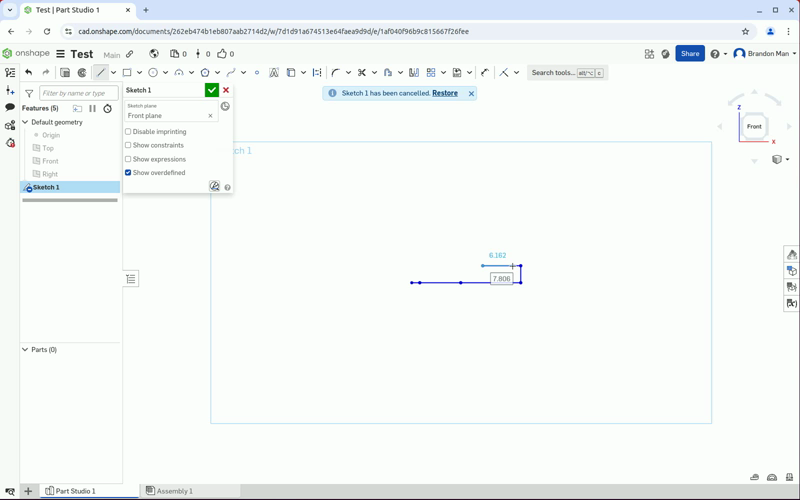
mouse_move(482, 247)
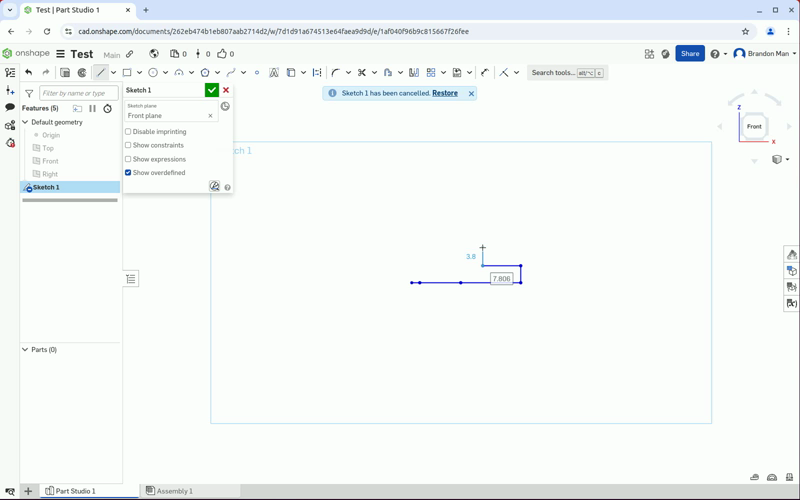
click(482, 247)
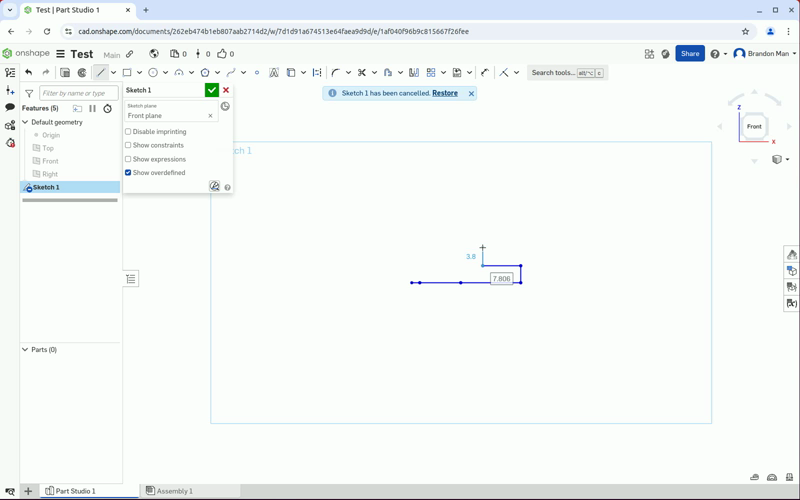
key_up(shift)
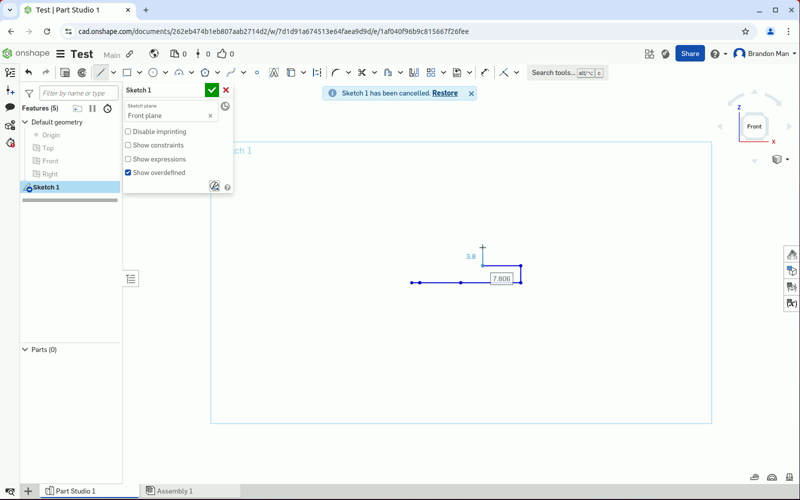
key_down(shift)
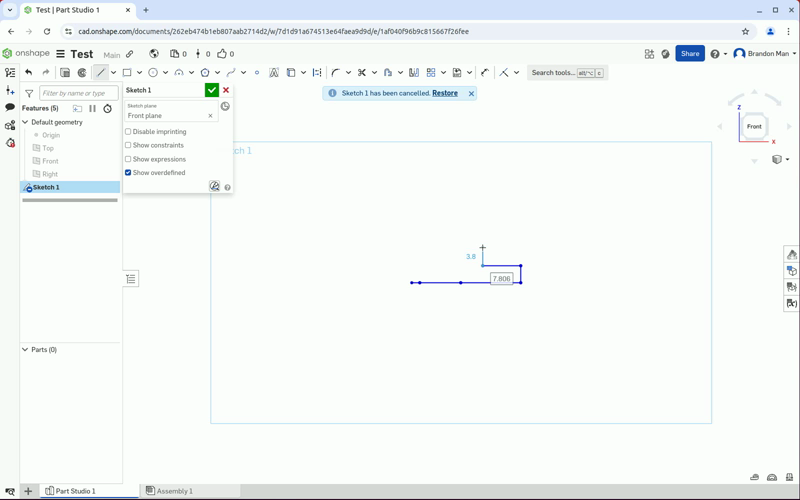
mouse_move(512, 247)
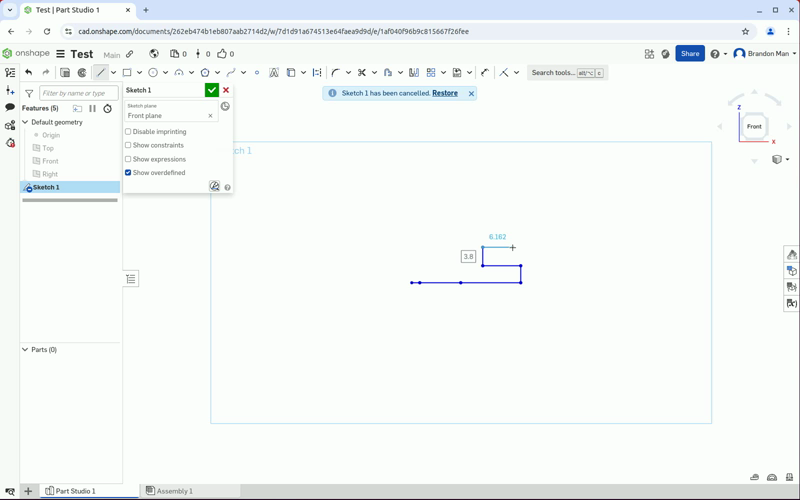
mouse_move(441, 247)
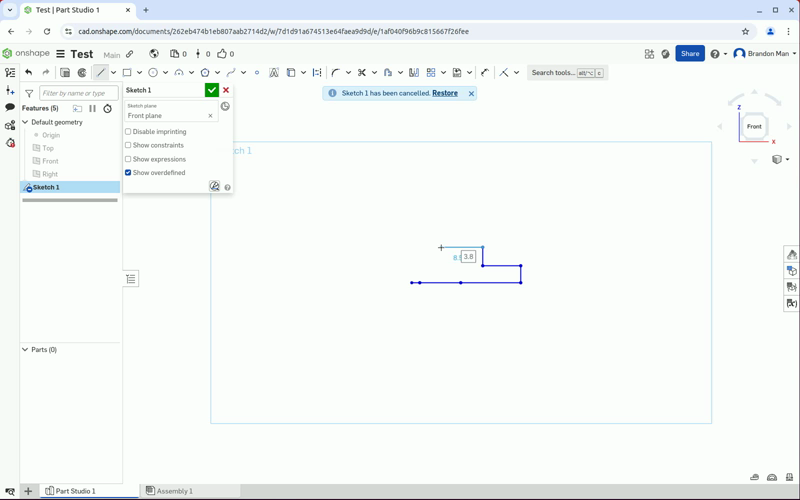
click(441, 247)
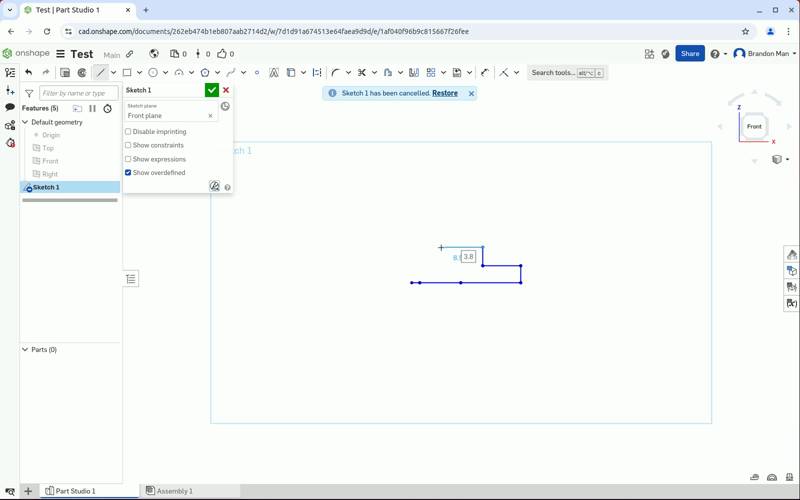
key_up(shift)
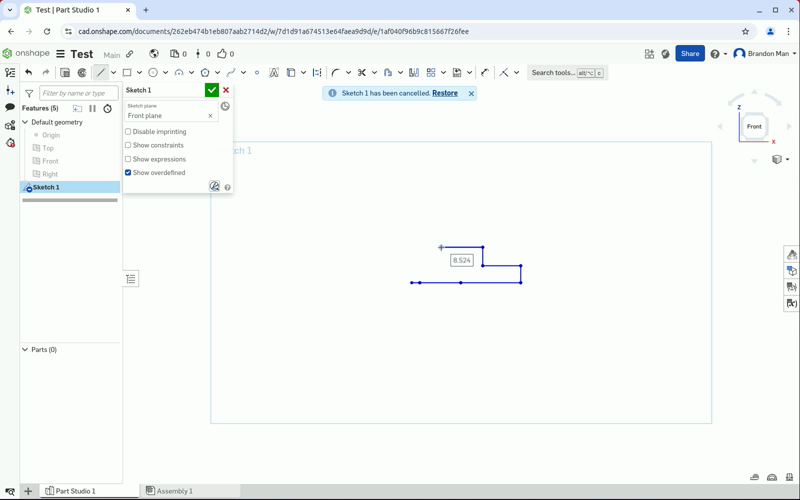
key(esc)
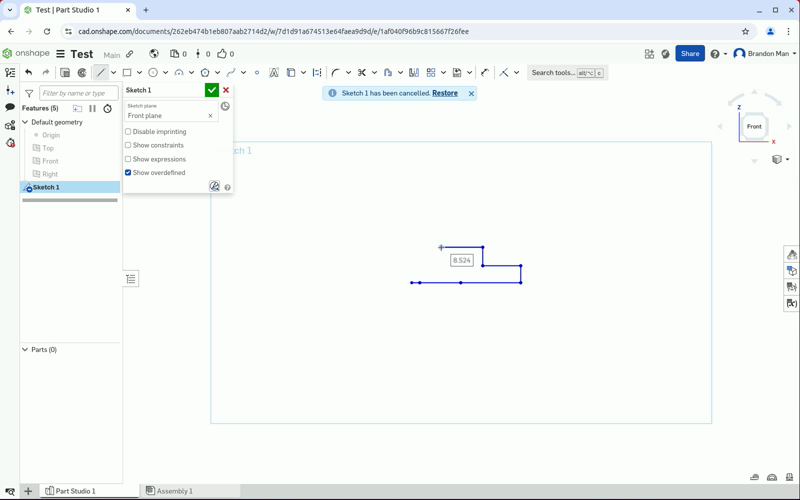
key(a)
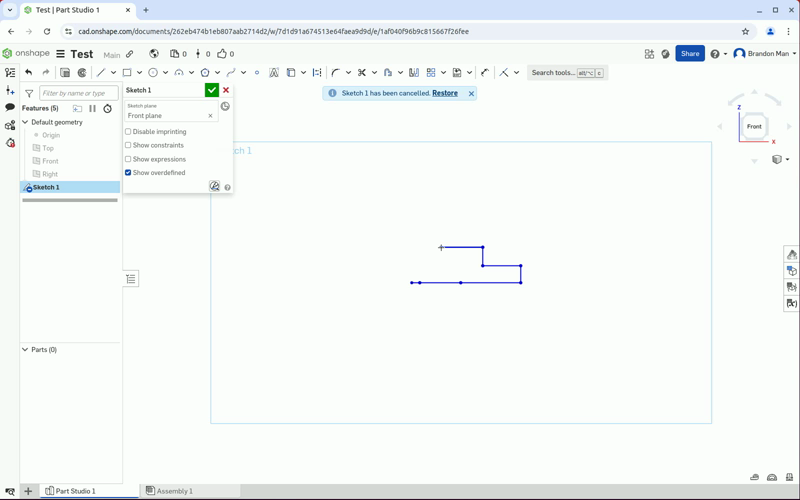
mouse_move(441, 247)
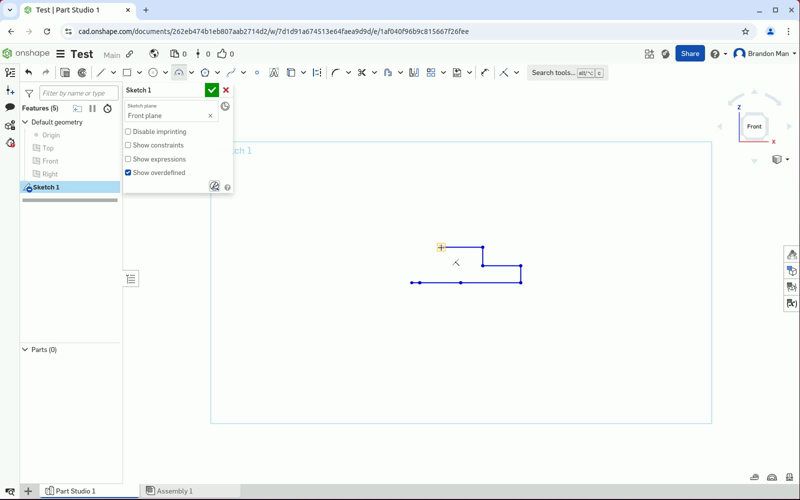
click(441, 247)
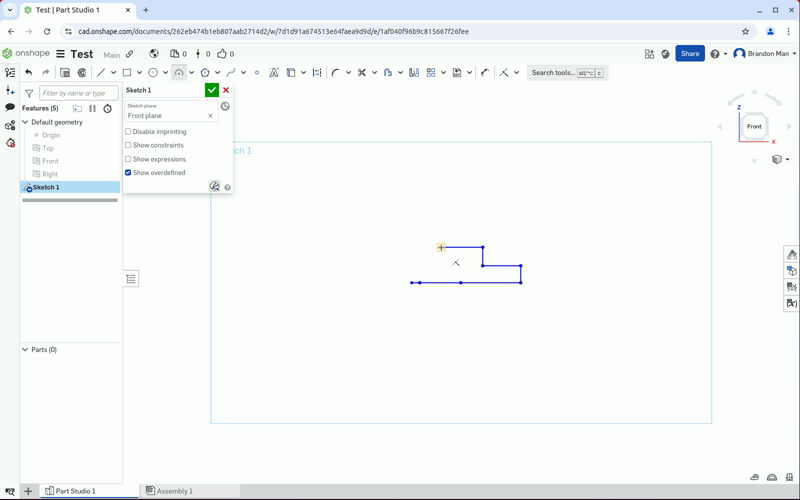
key_down(shift)
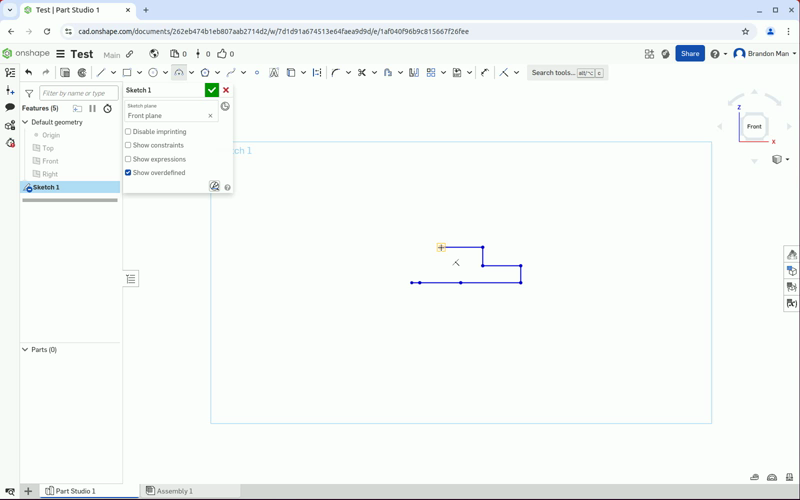
mouse_move(417, 271)
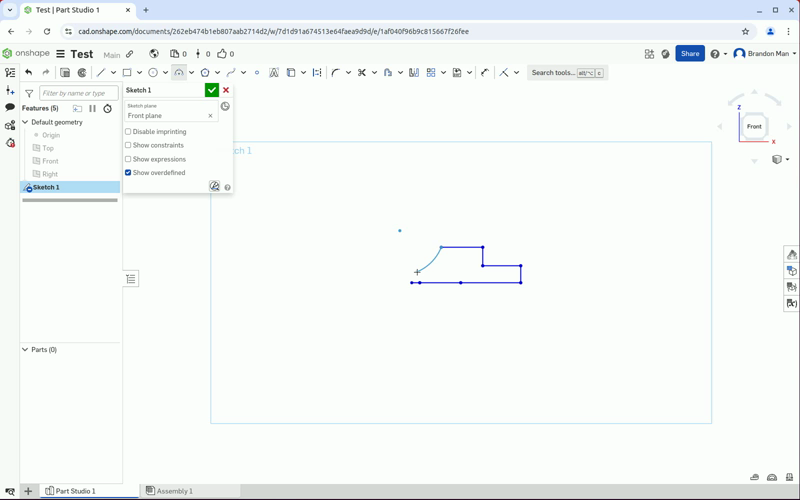
click(417, 271)
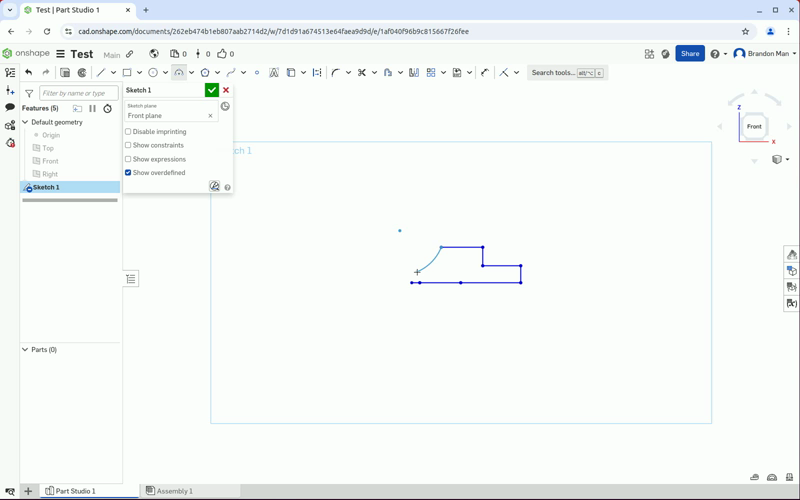
mouse_move(424, 254)
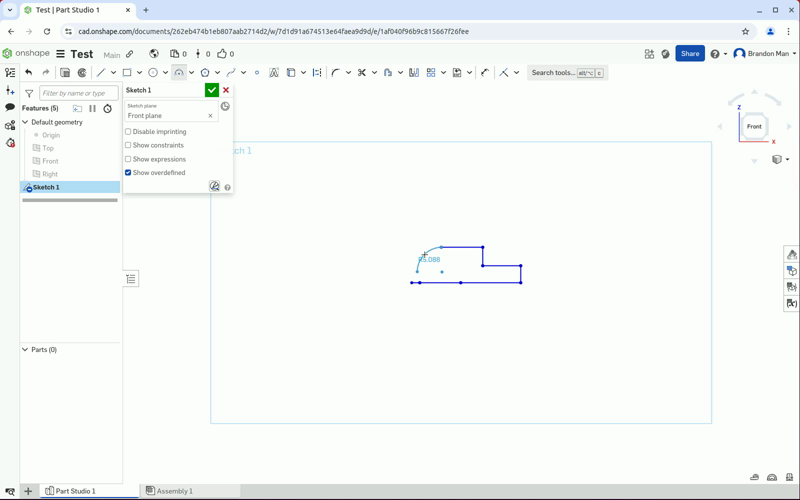
click(424, 254)
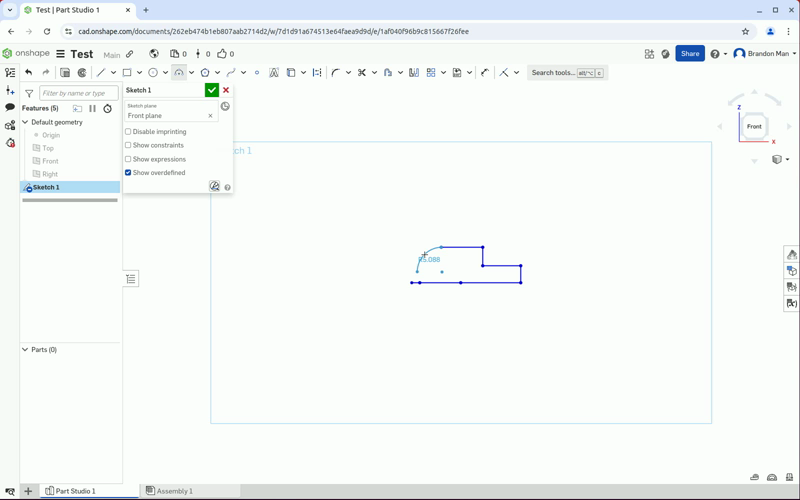
key_up(shift)
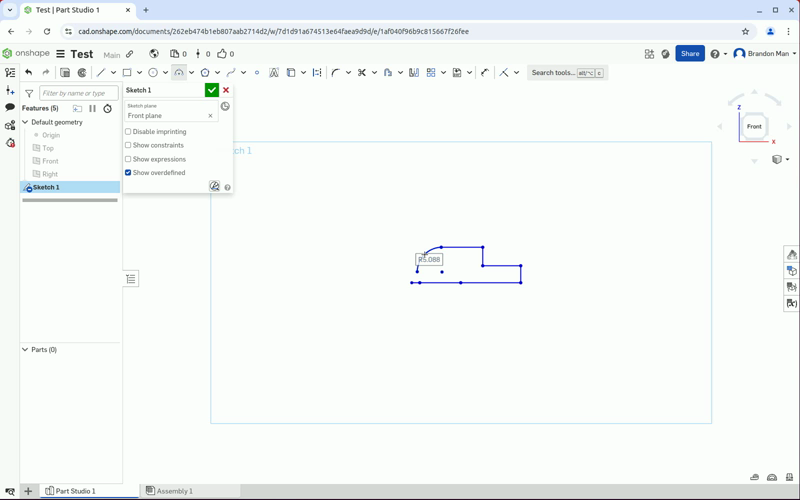
mouse_move(417, 271)
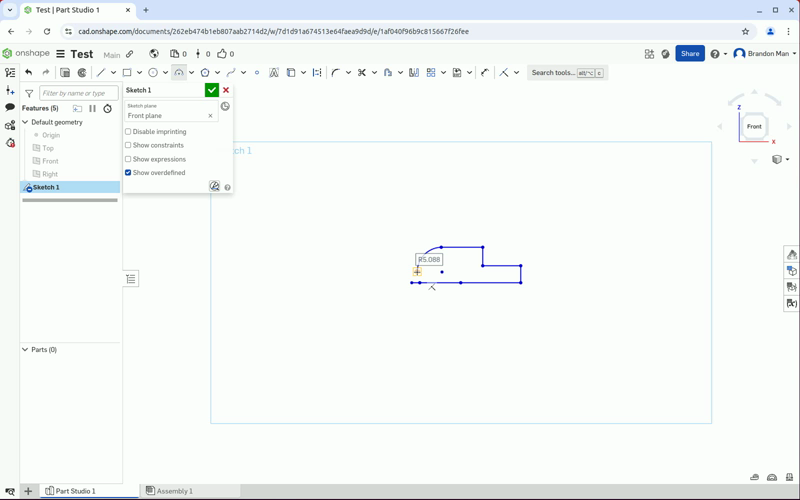
click(417, 271)
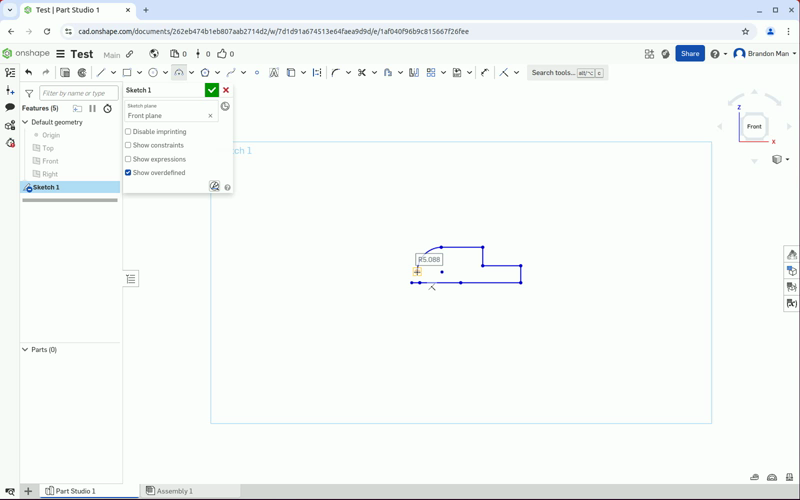
key_down(shift)
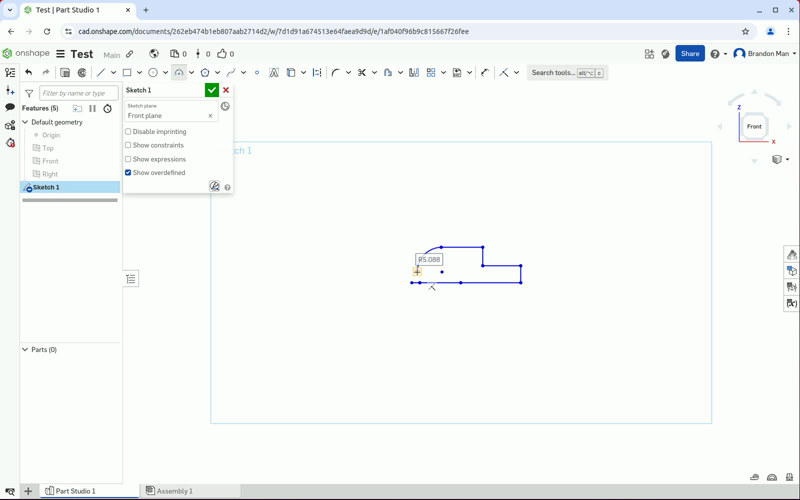
mouse_move(411, 277)
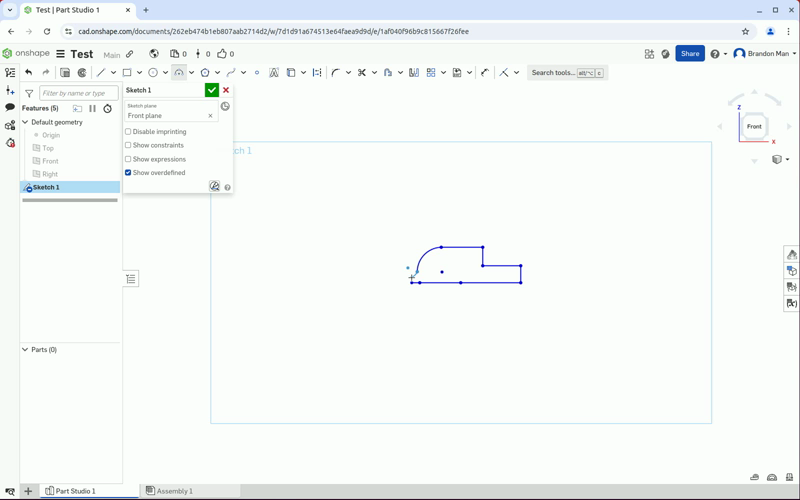
click(411, 277)
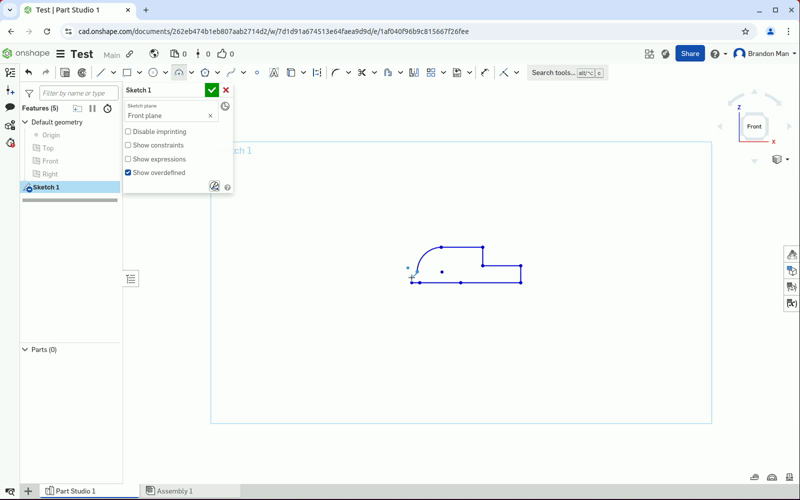
mouse_move(415, 275)
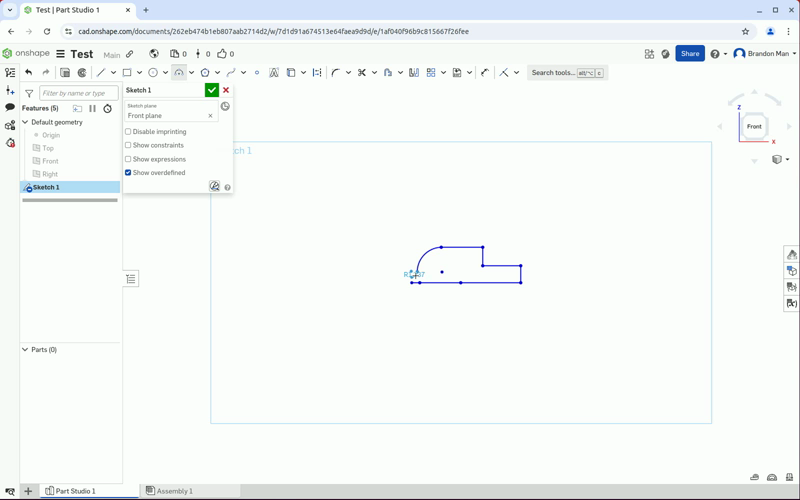
scroll(6)
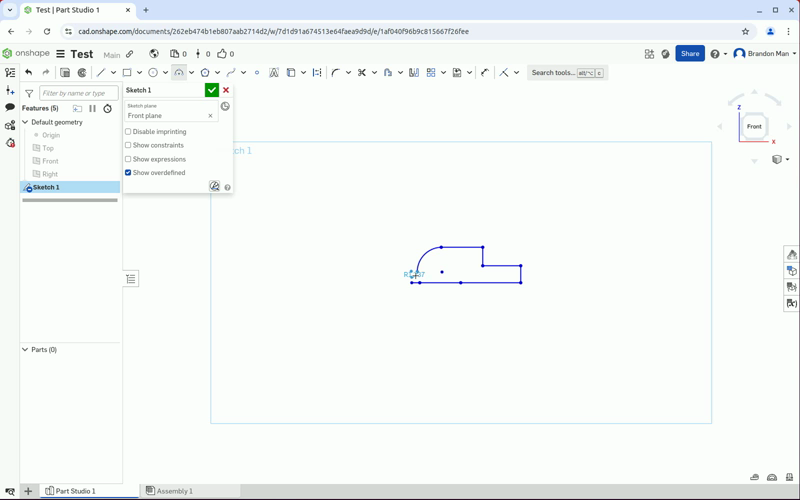
scroll(6)
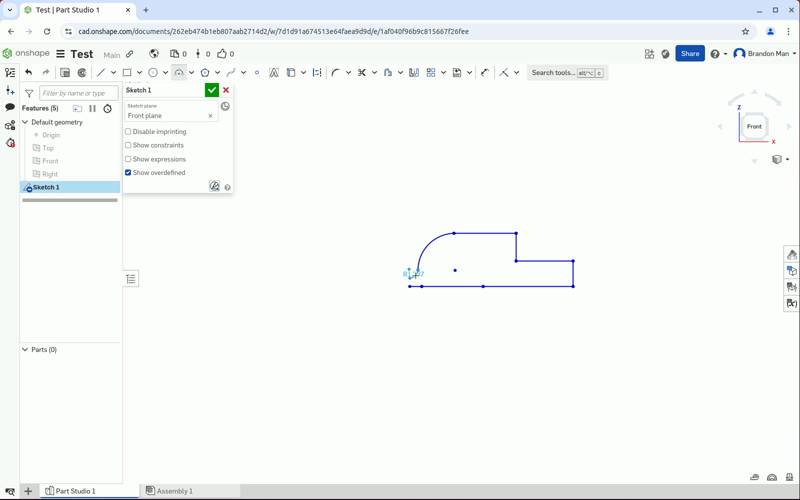
scroll(6)
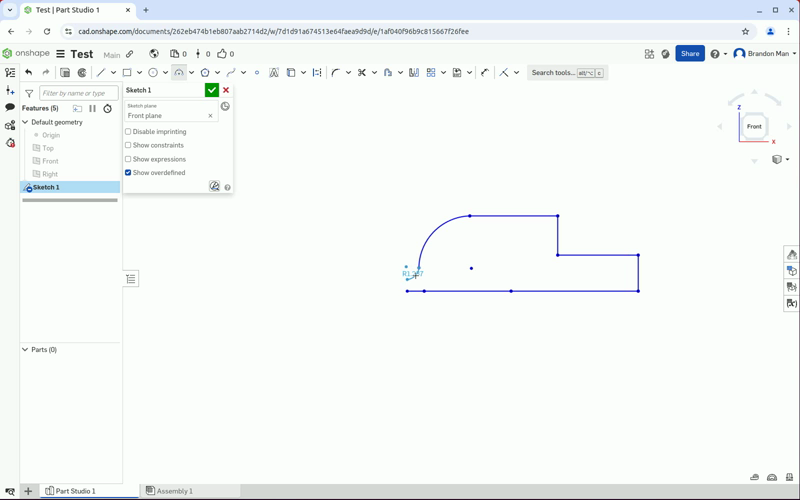
scroll(6)
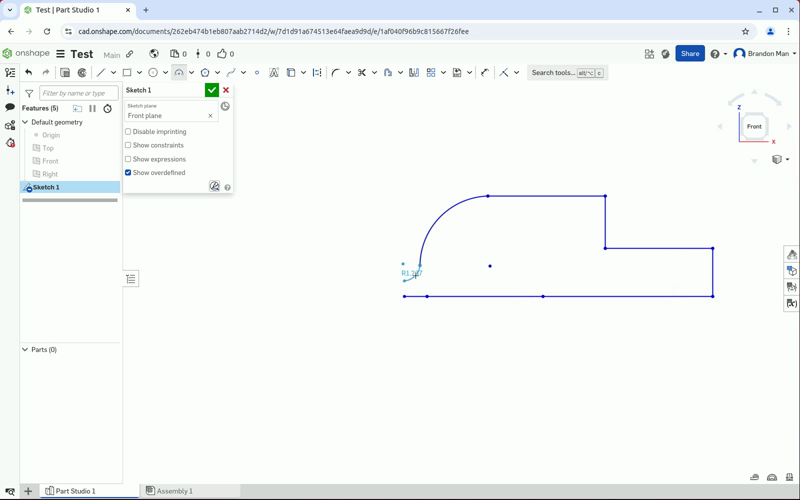
scroll(6)
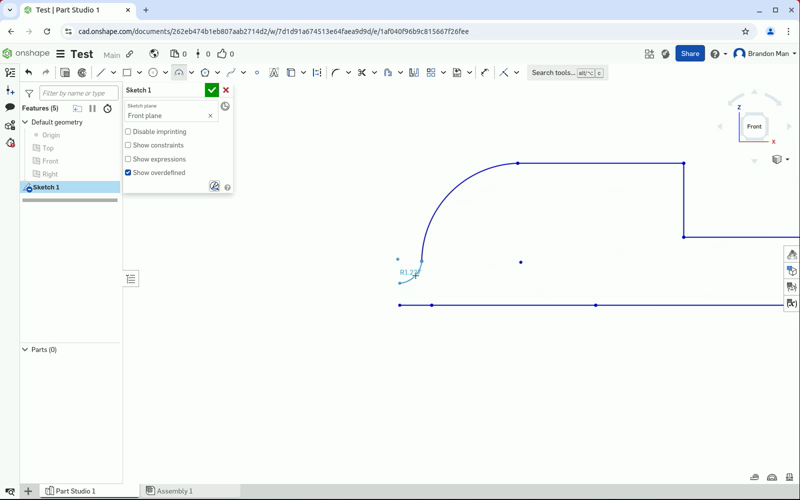
scroll(6)
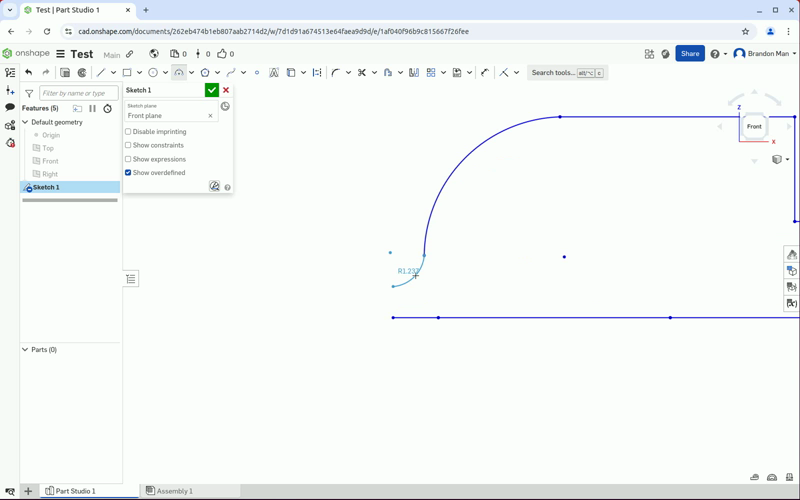
scroll(6)
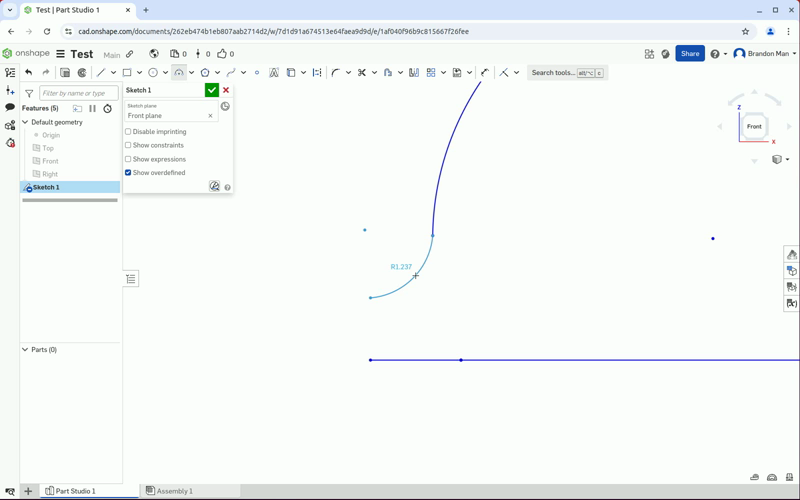
click(415, 275)
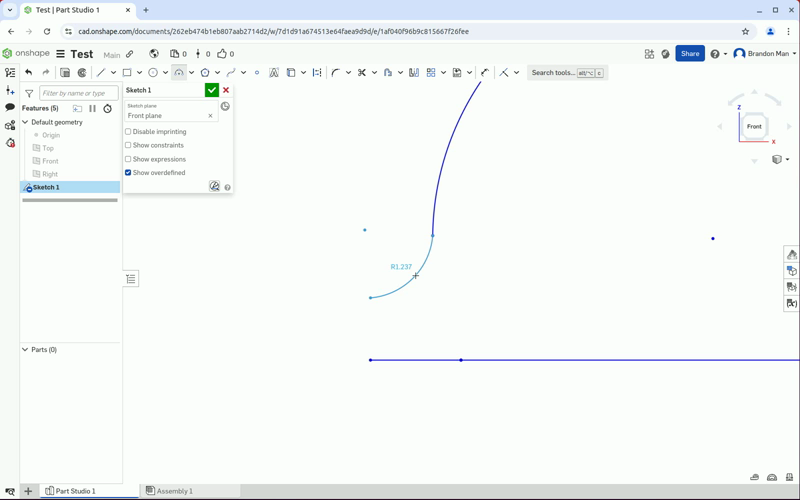
scroll(-6)
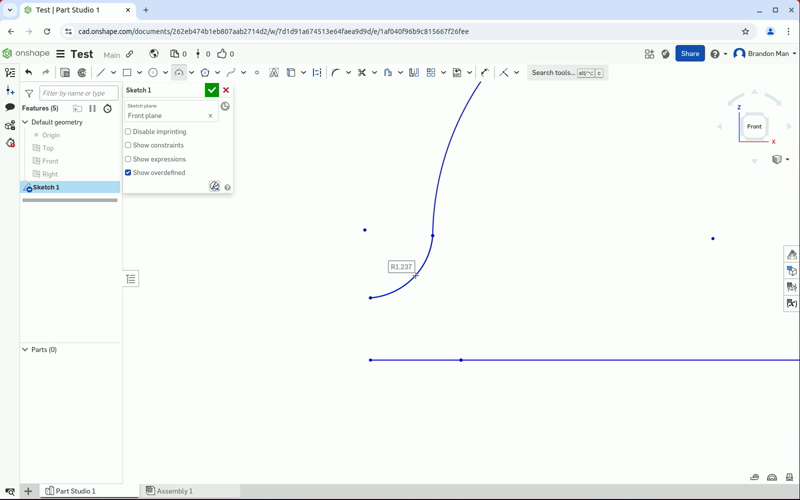
scroll(-6)
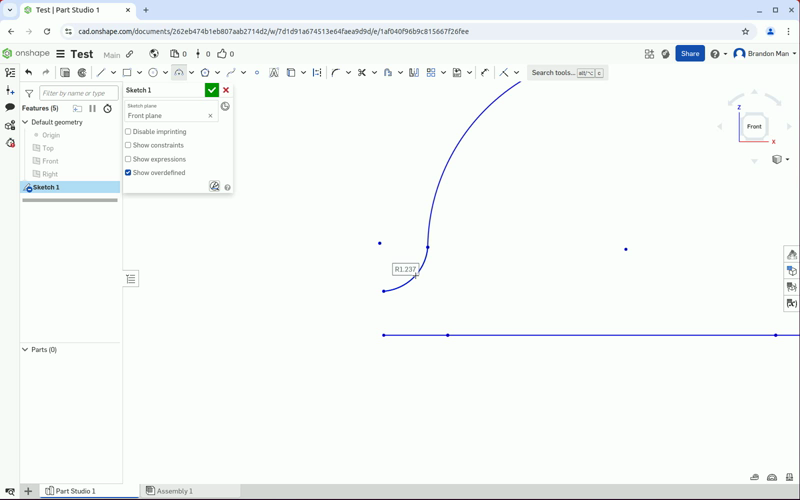
scroll(-6)
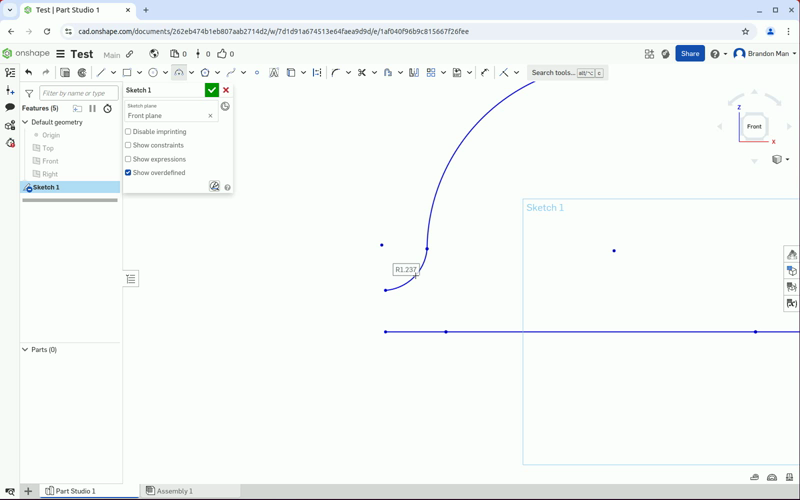
scroll(-6)
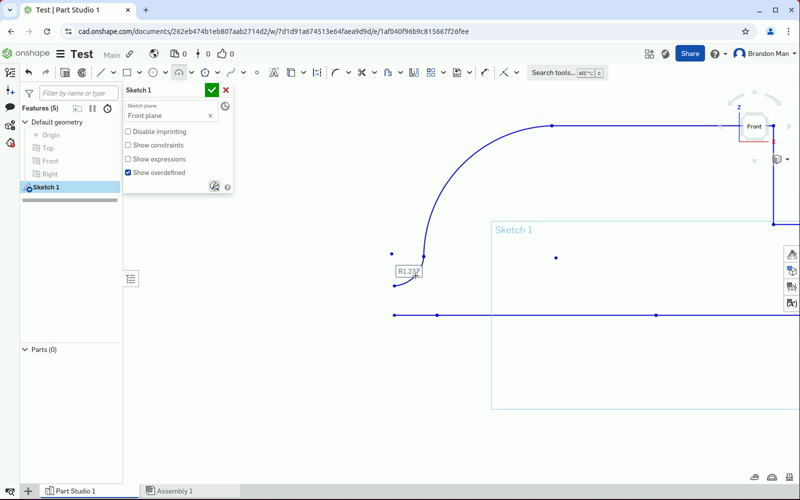
scroll(-6)
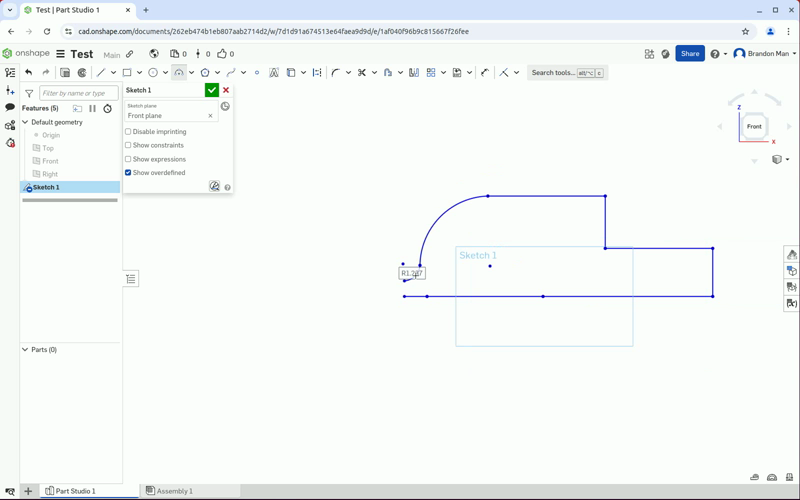
scroll(-6)
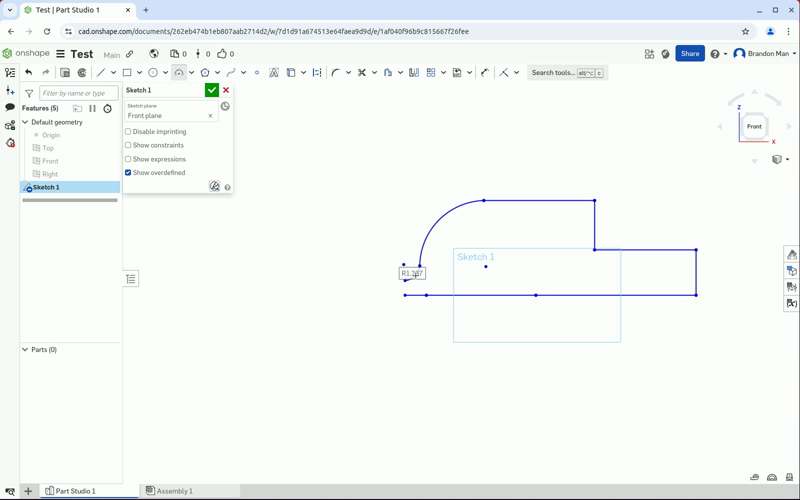
scroll(-6)
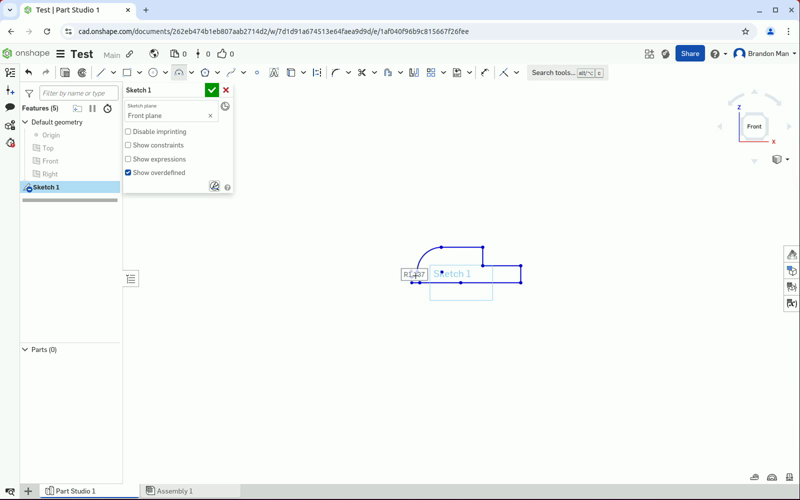
key_up(shift)
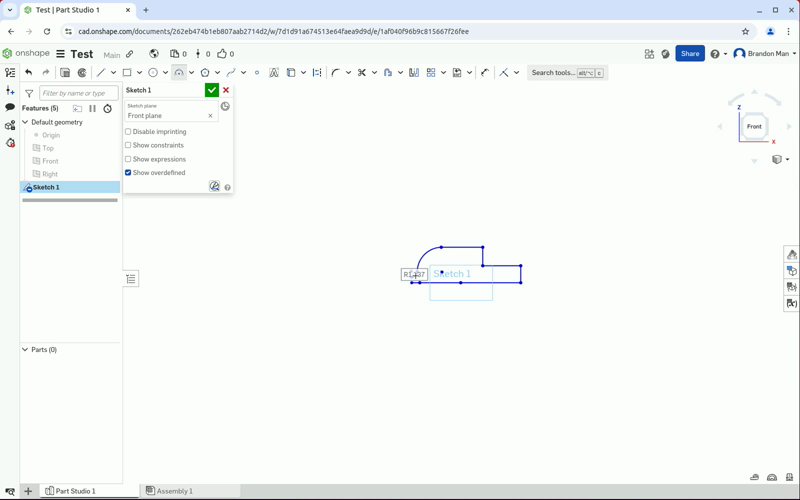
key(esc)
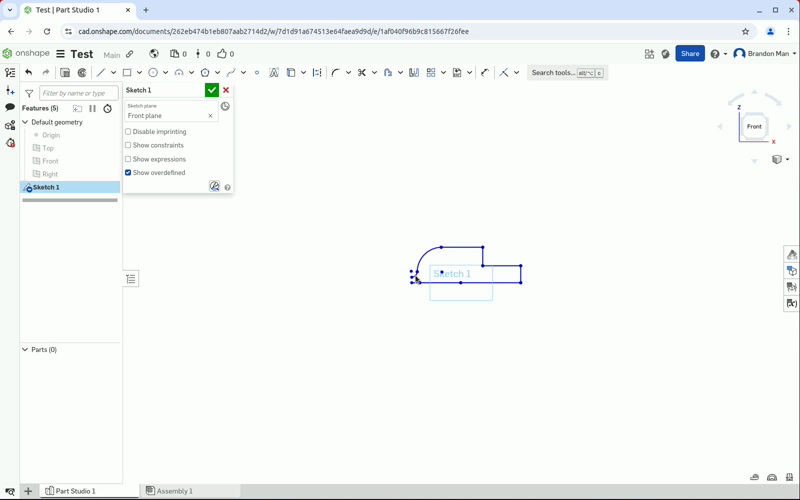
key(l)
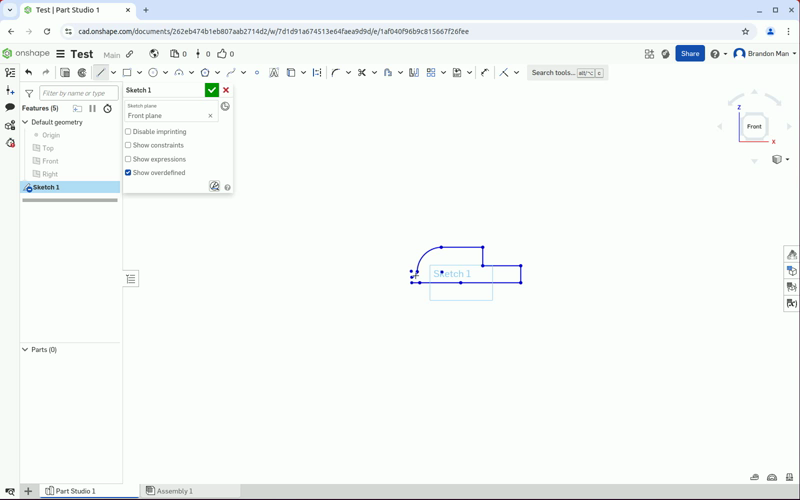
mouse_move(411, 277)
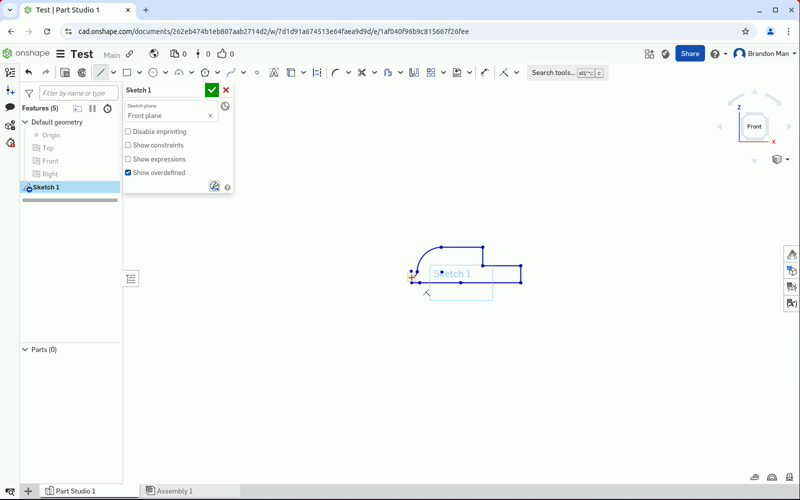
click(411, 277)
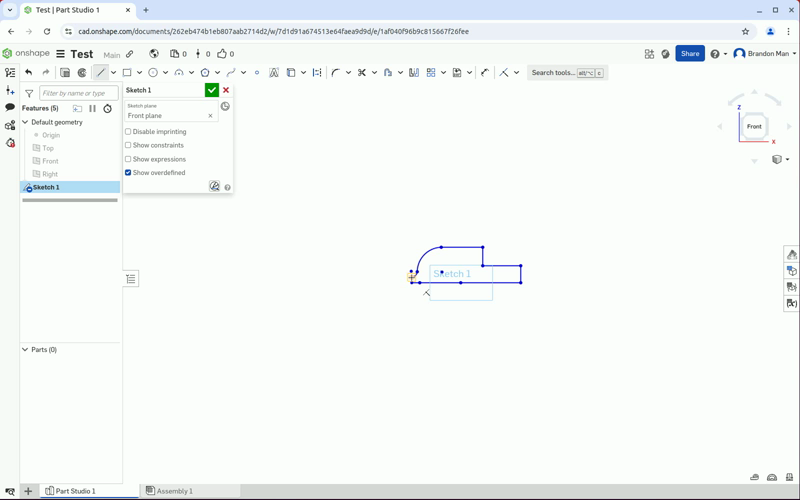
mouse_move(441, 277)
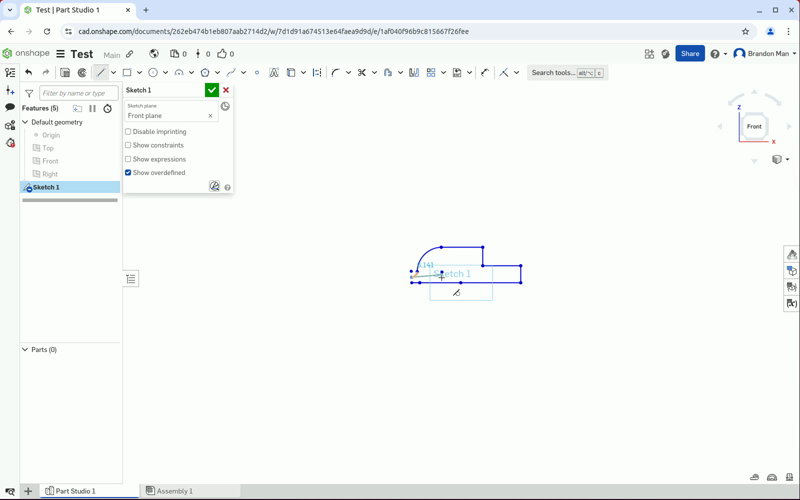
key_down(shift)
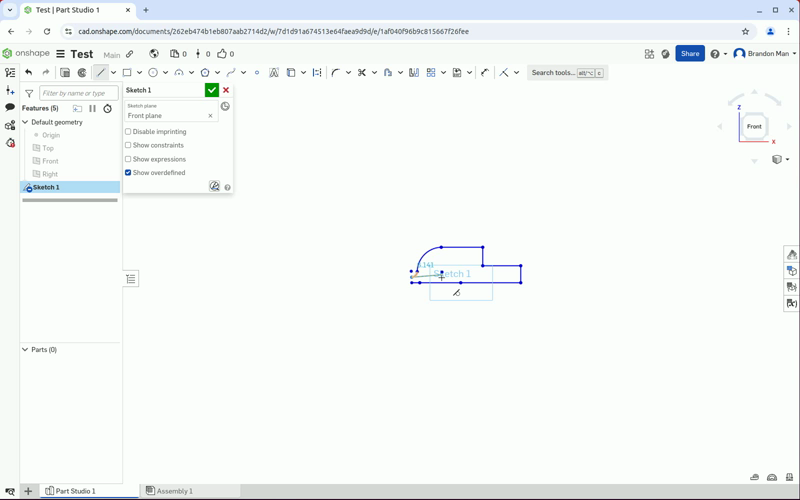
mouse_move(411, 282)
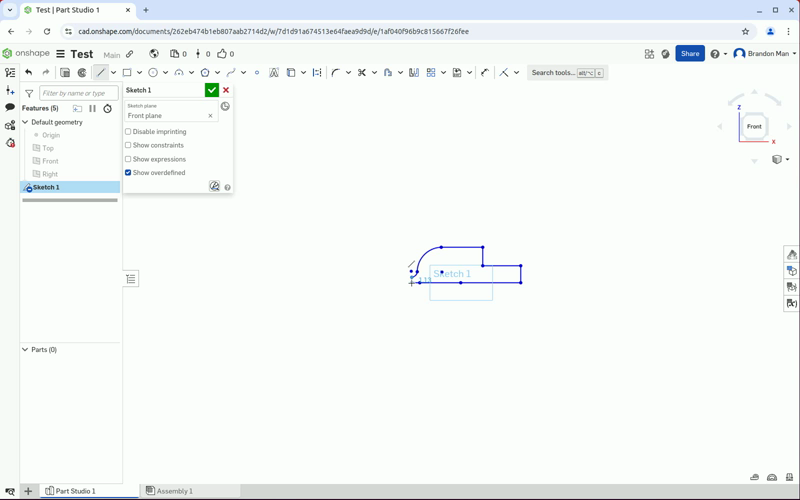
scroll(6)
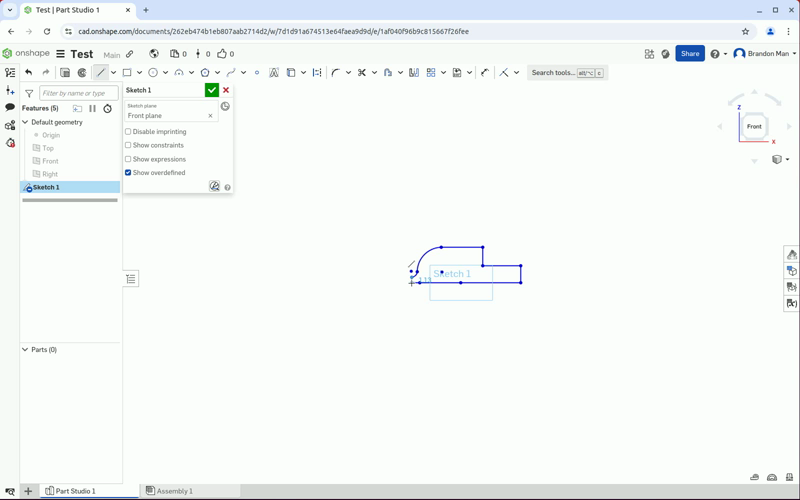
scroll(6)
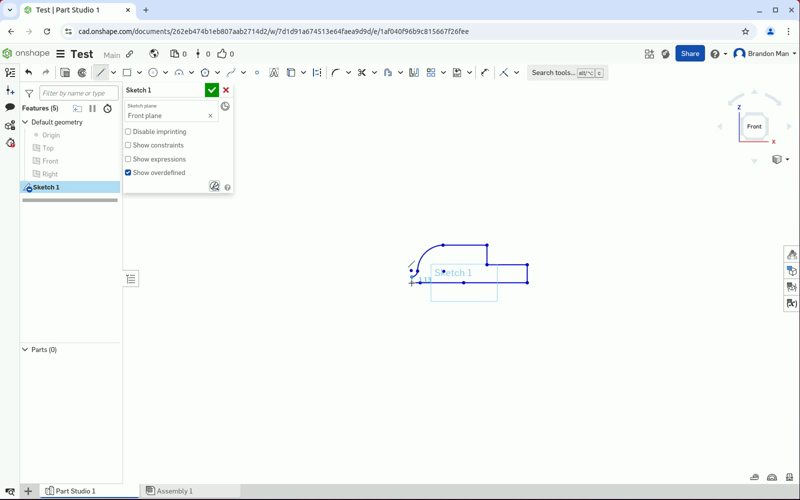
scroll(6)
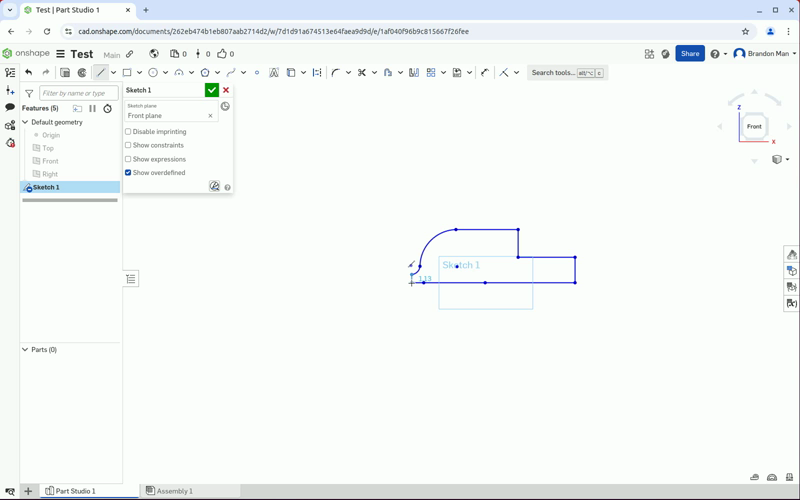
scroll(6)
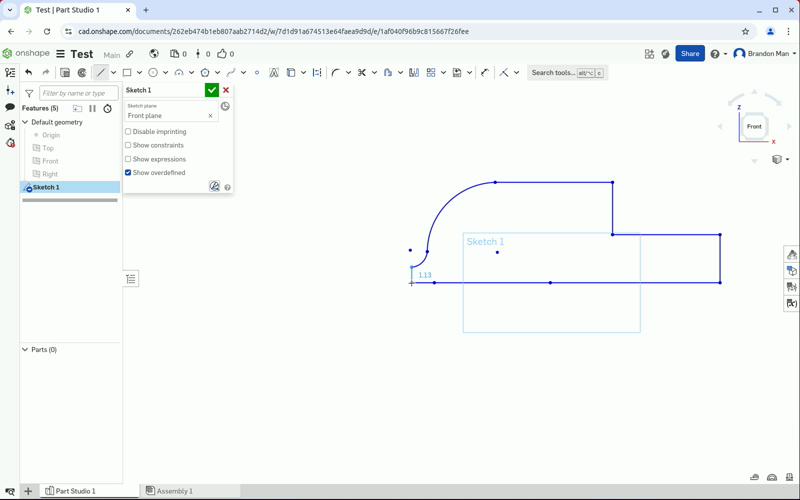
scroll(6)
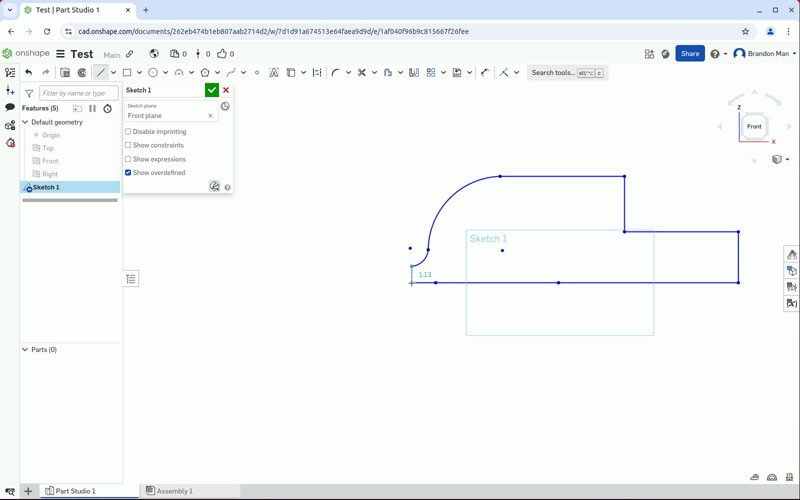
scroll(6)
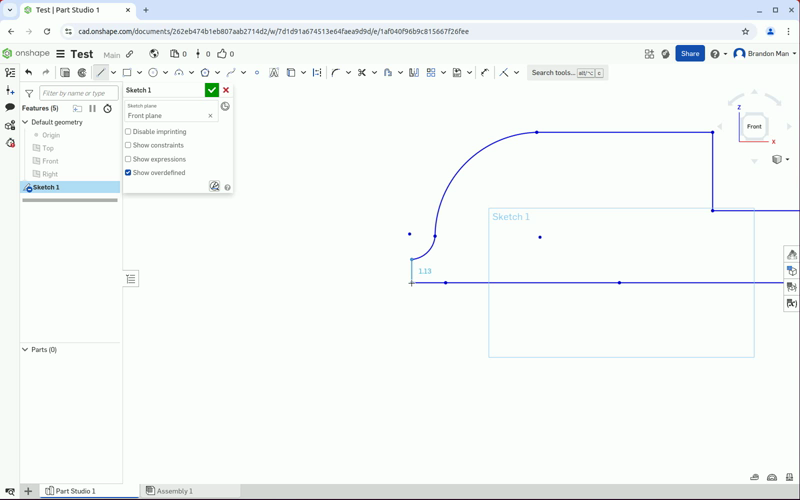
scroll(6)
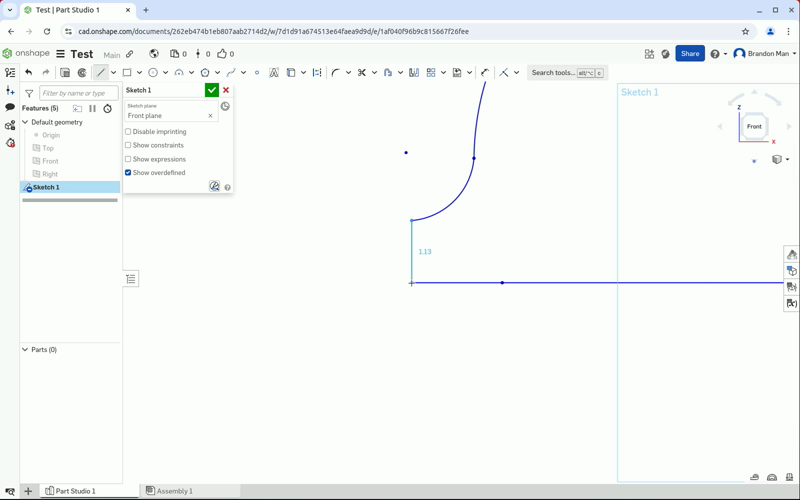
key_up(shift)
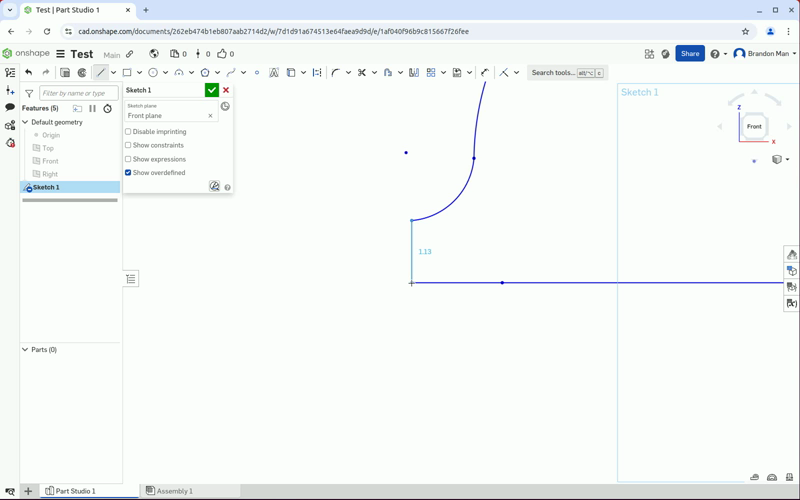
click(411, 282)
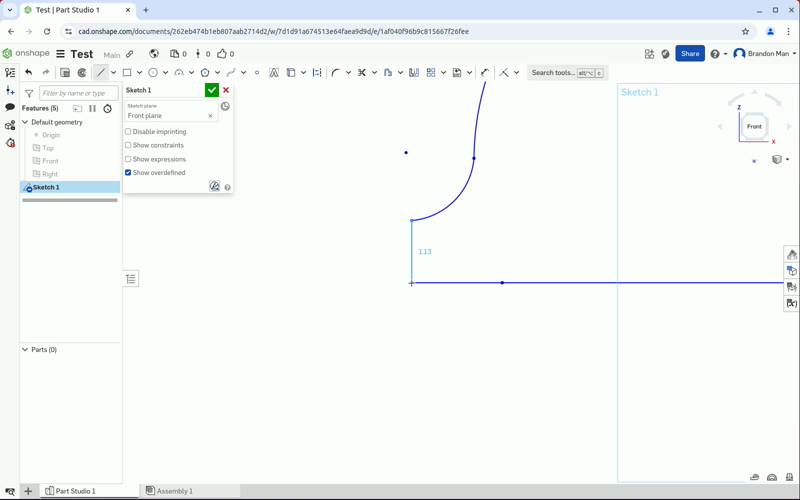
scroll(-6)
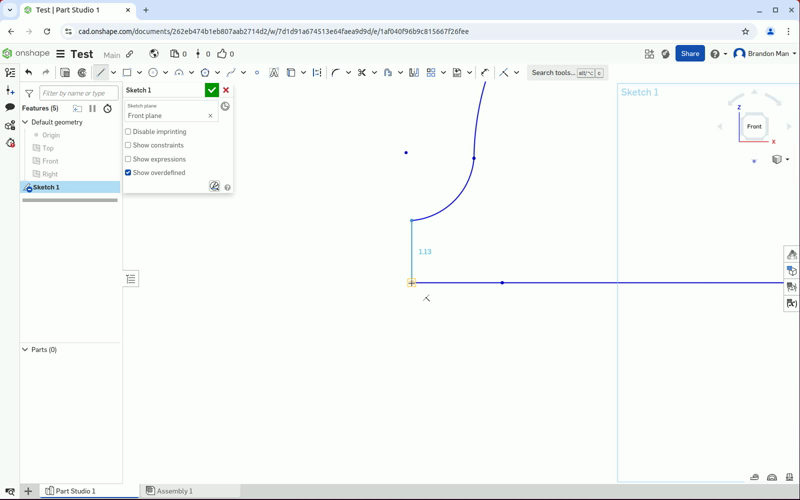
scroll(-6)
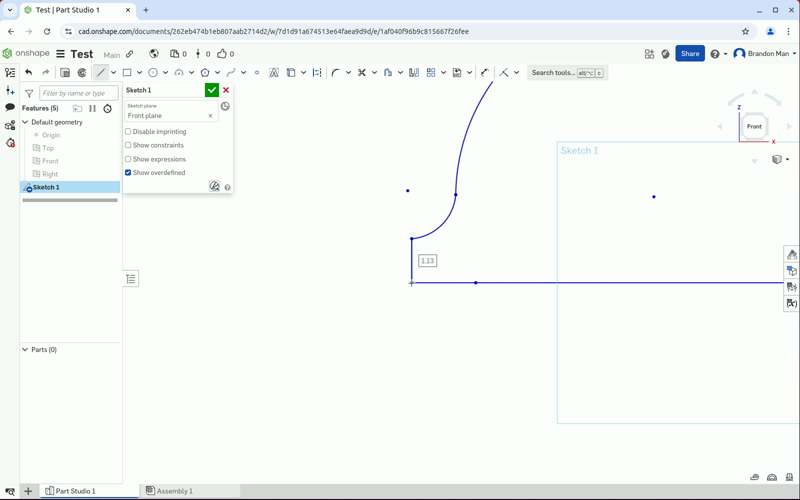
scroll(-6)
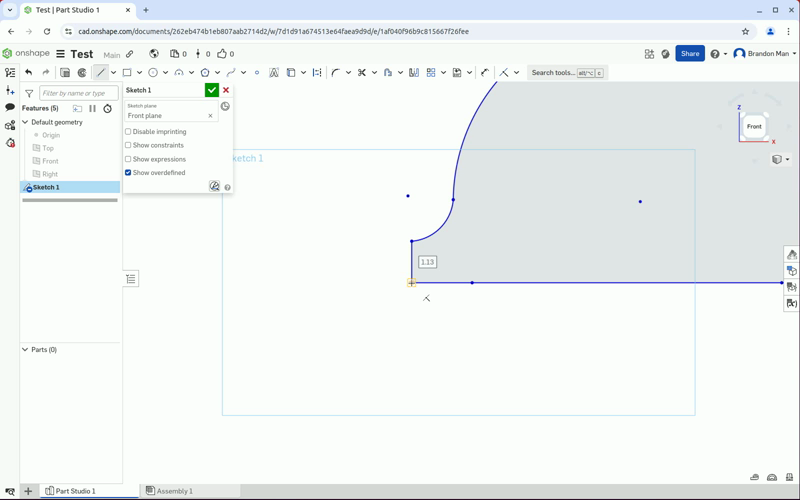
scroll(-6)
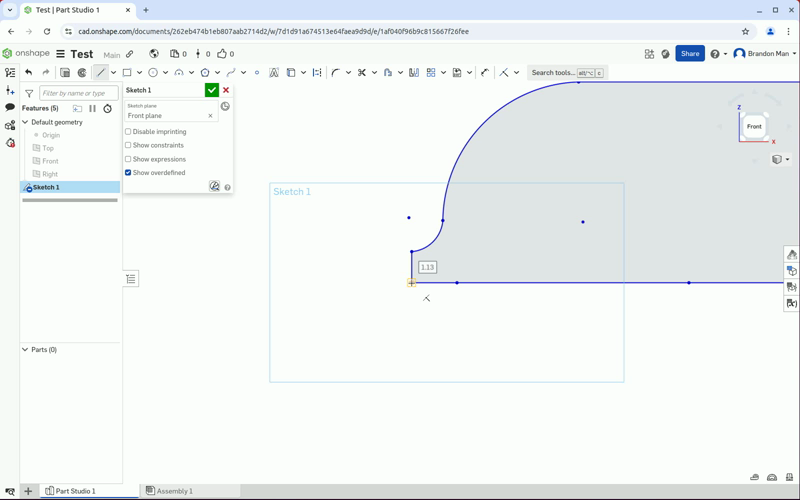
scroll(-6)
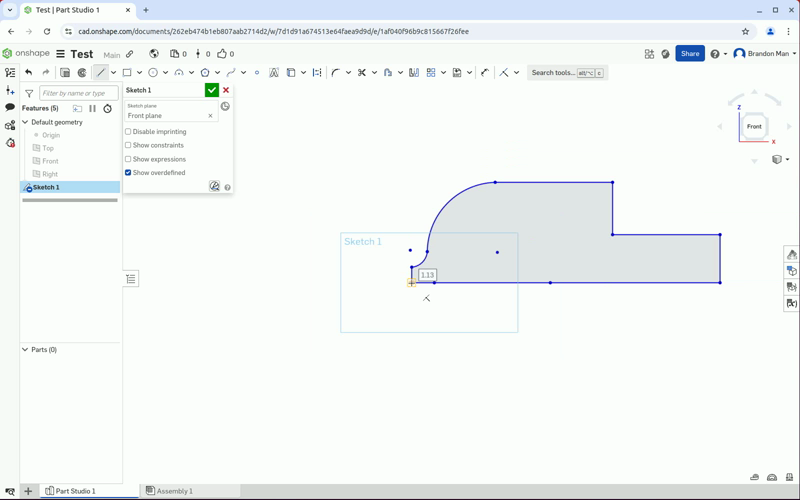
scroll(-6)
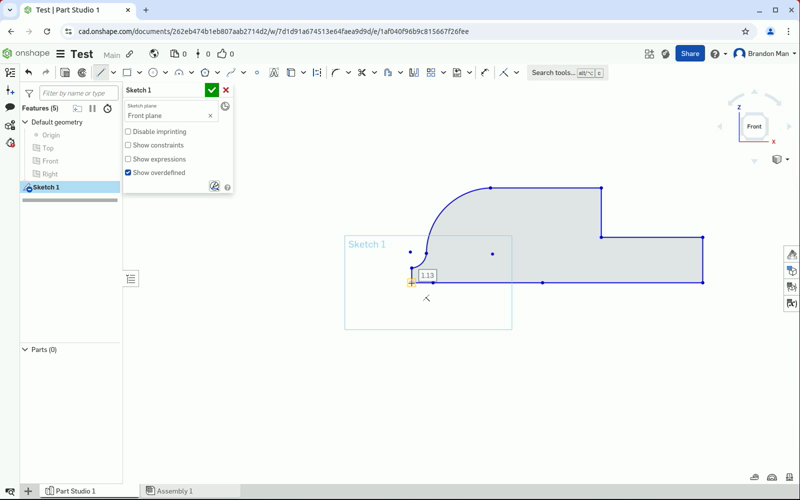
scroll(-6)
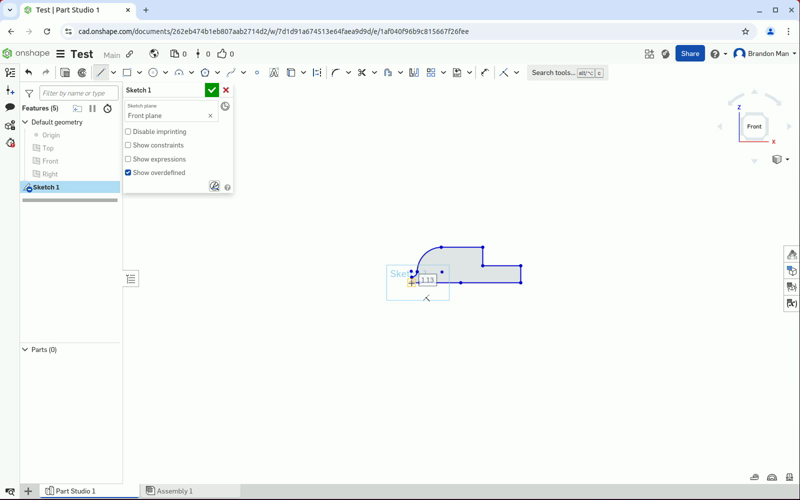
key(esc)
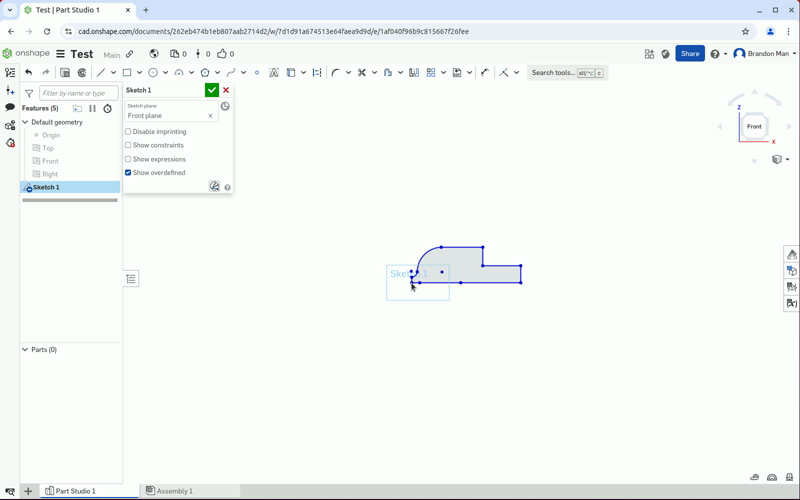
mouse_move(455, 279)
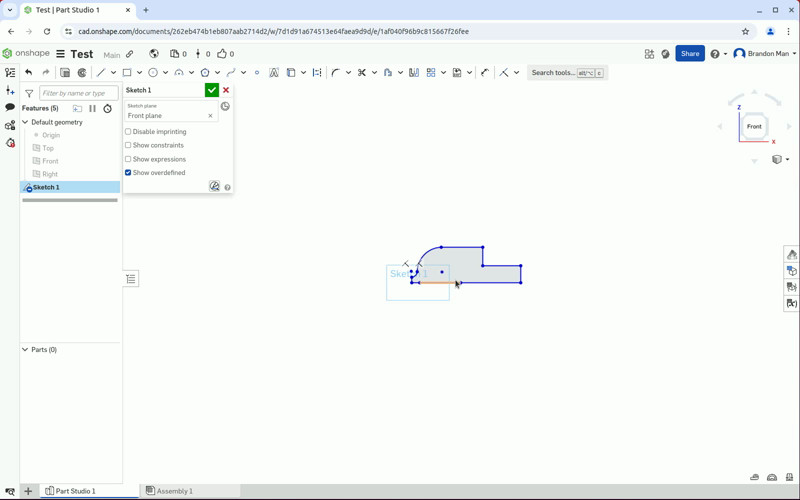
click(455, 279)
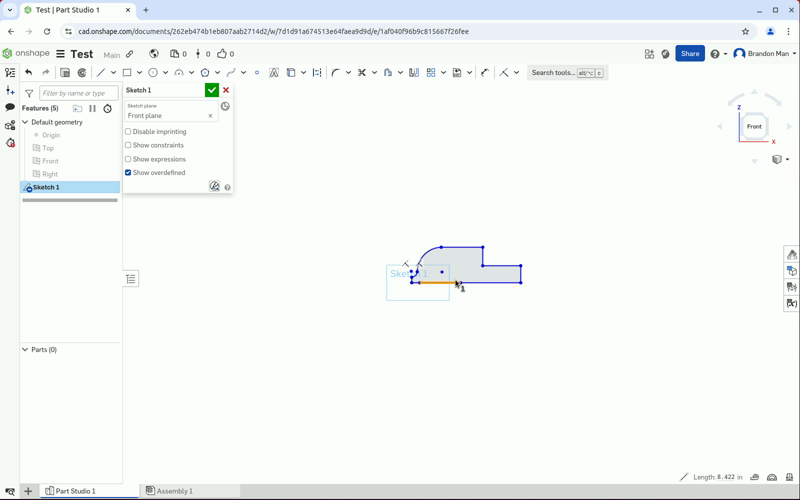
mouse_move(73, 352)
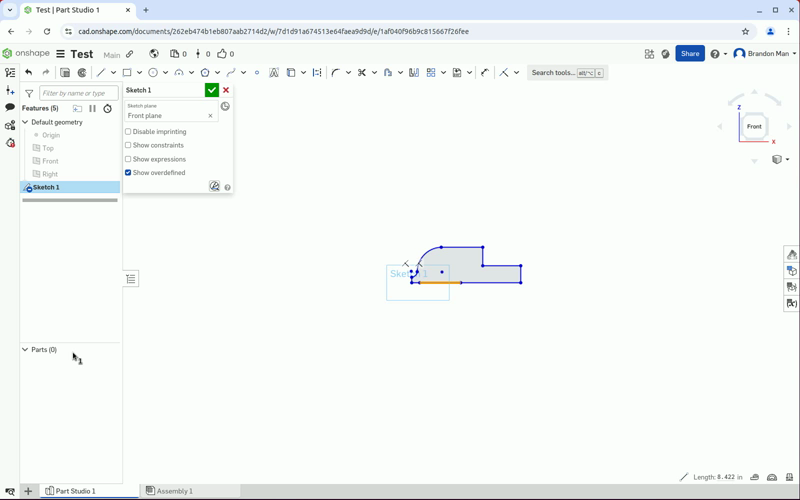
key(shift+y)
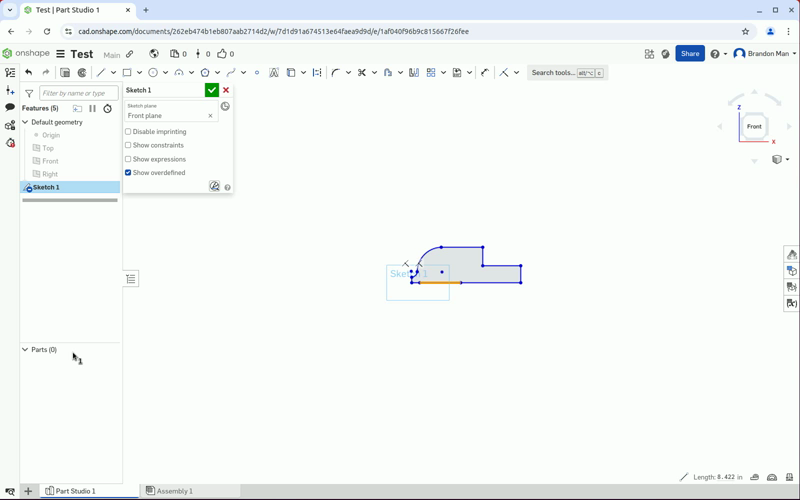
key(shift+e)
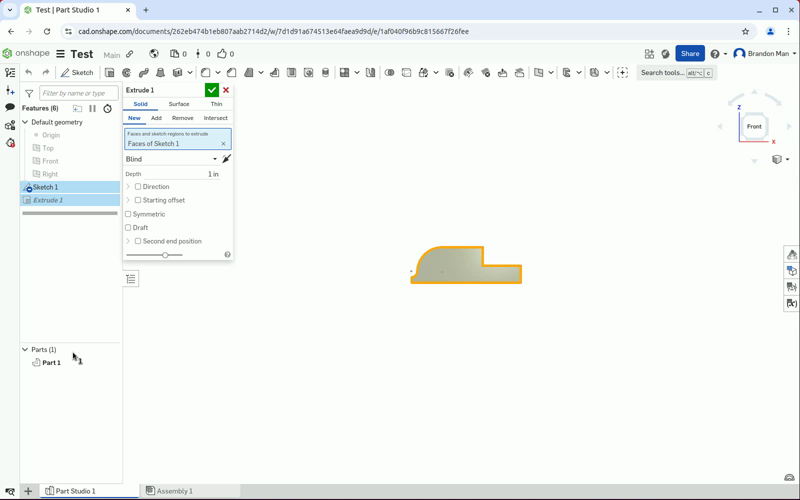
mouse_move(143, 106)
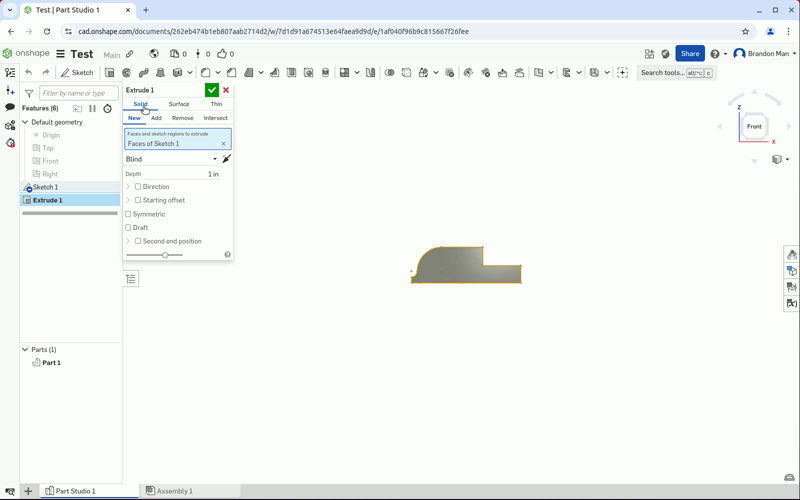
click(143, 106)
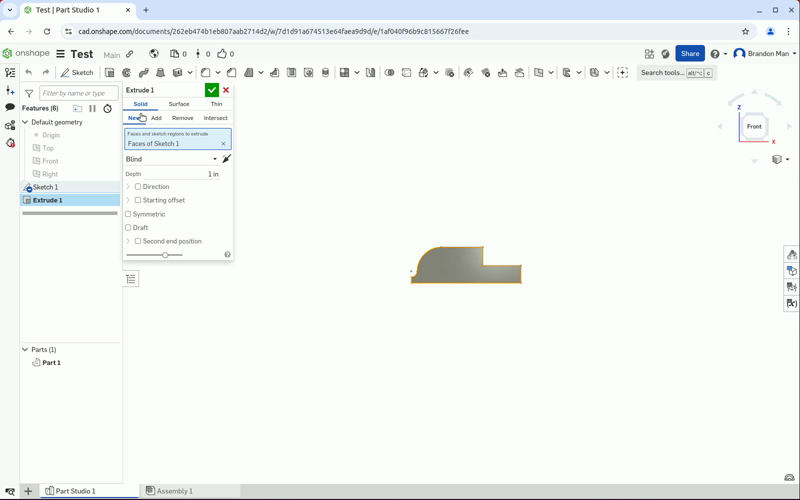
mouse_move(137, 120)
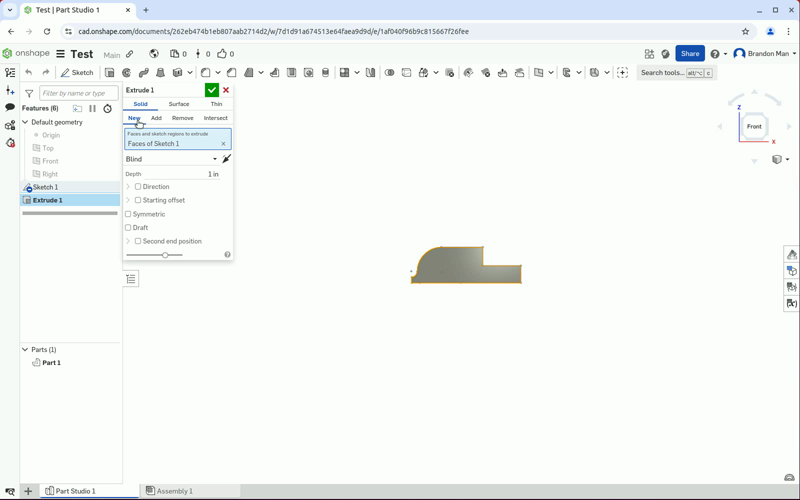
click(137, 120)
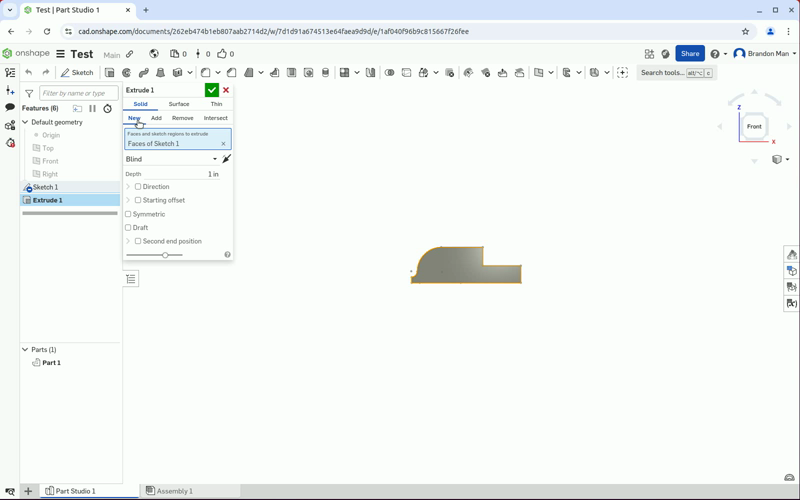
key(tab, 4)
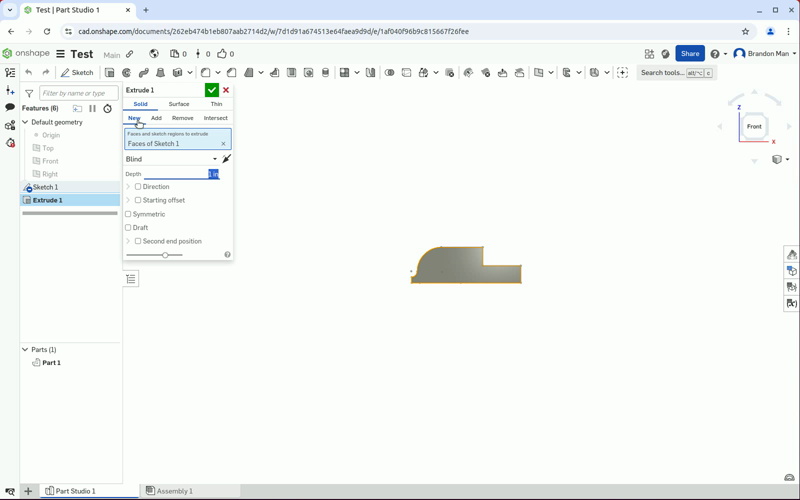
text(4.814)
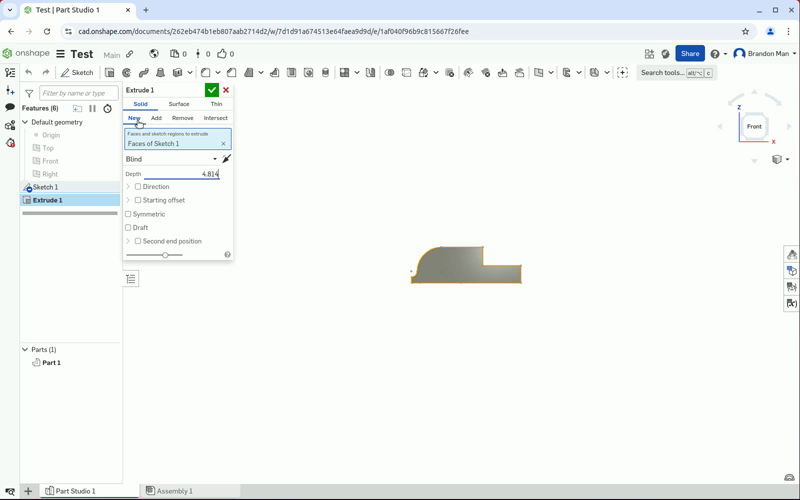
key(enter)
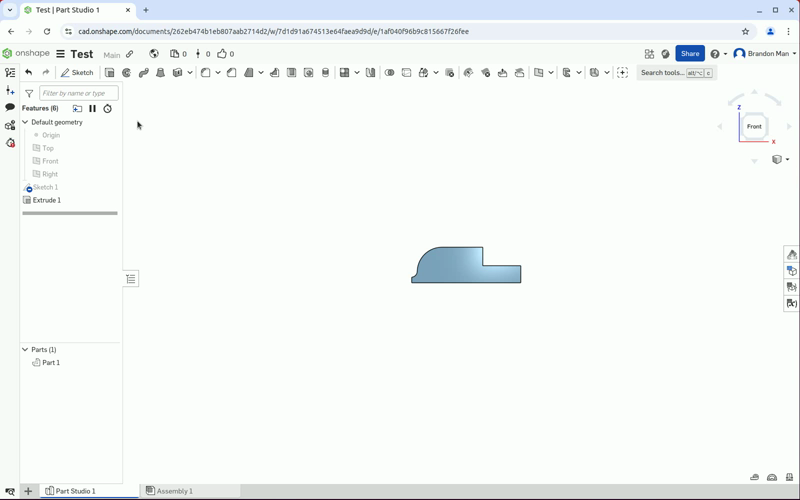
key(shift+h)
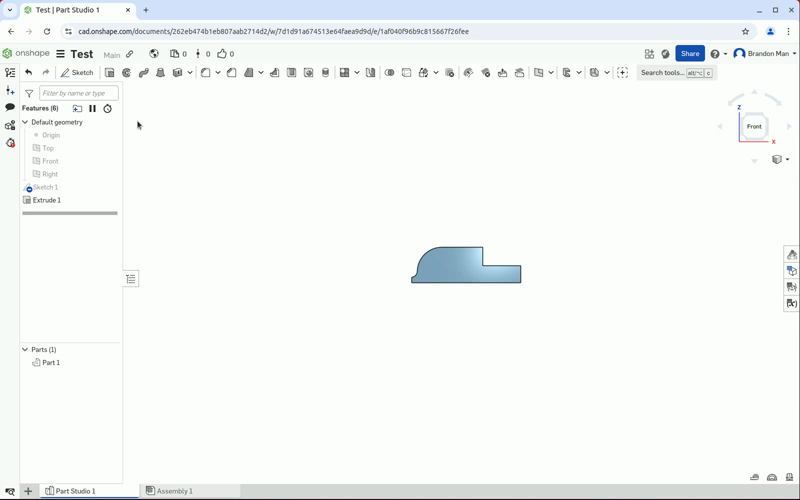
key(shift+h)
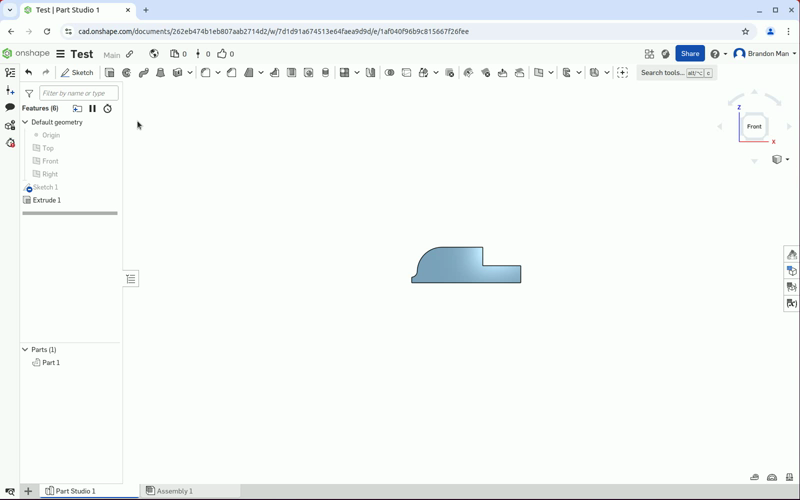
mouse_move(73, 189)
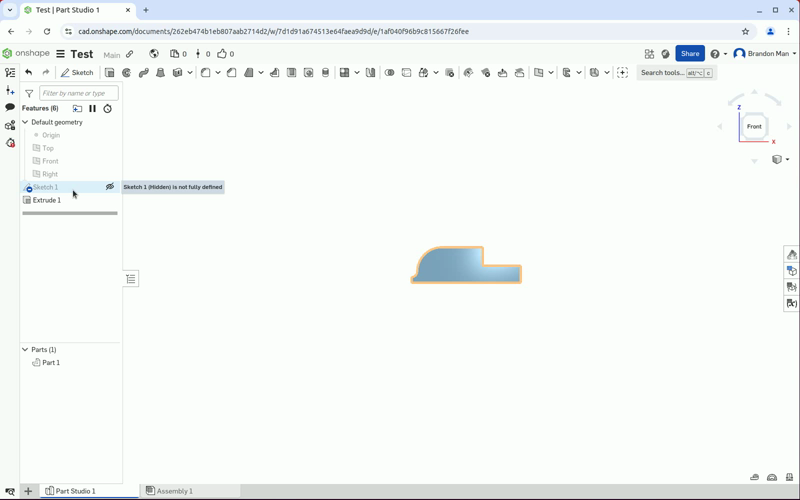
click(73, 189)
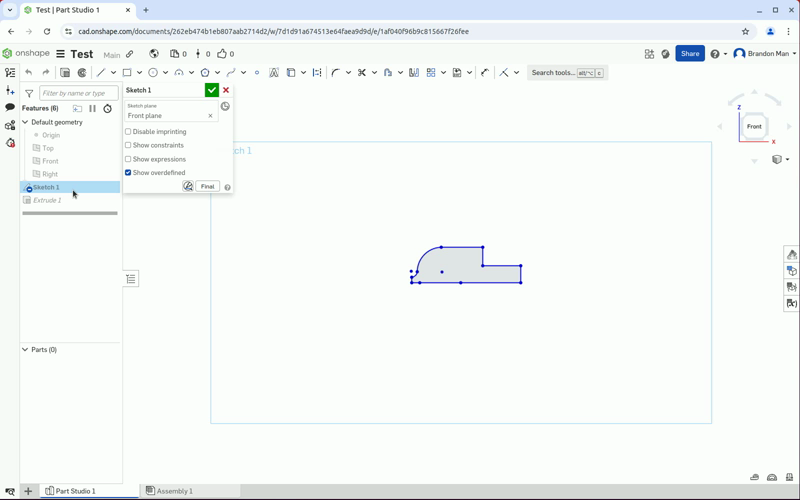
mouse_move(229, 92)
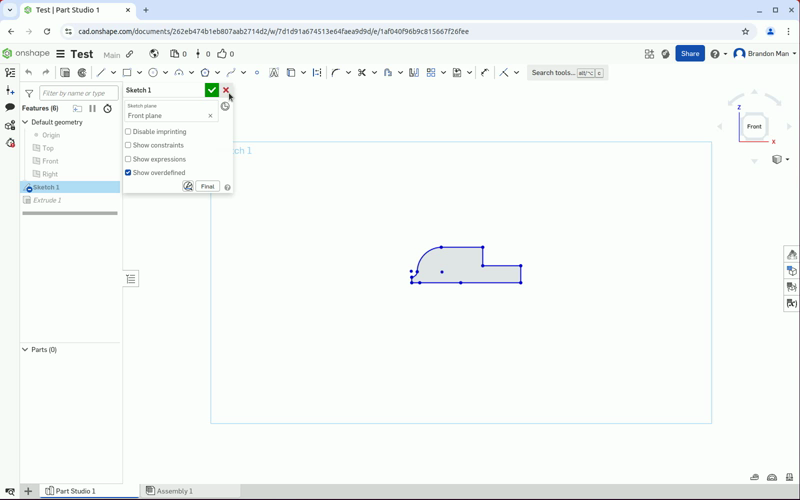
click(229, 92)
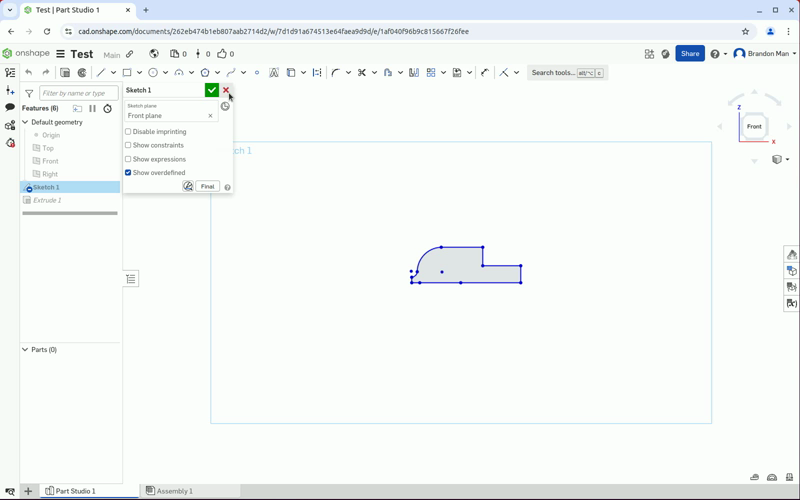
key(shift+s)
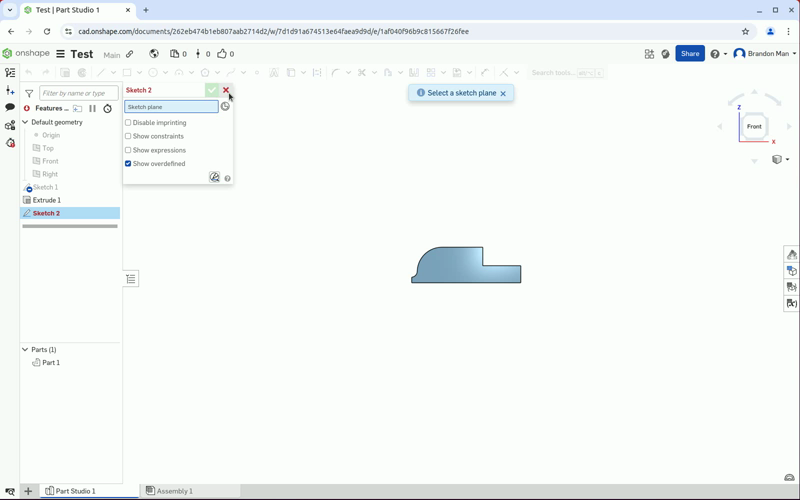
mouse_move(73, 163)
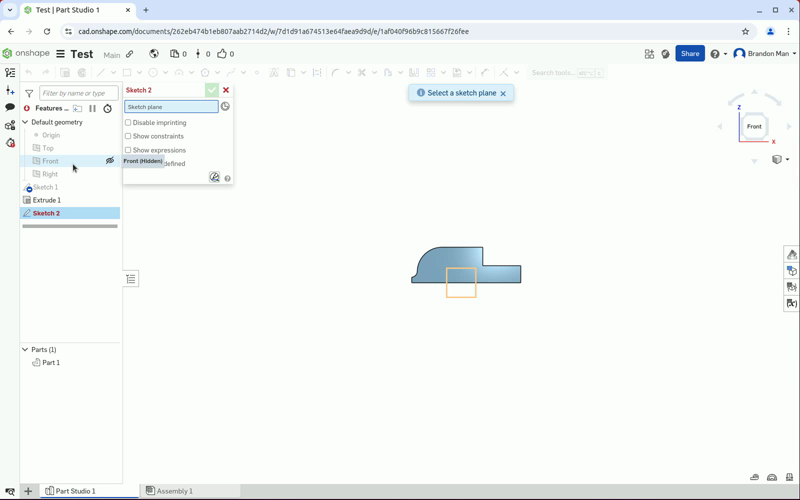
click(73, 163)
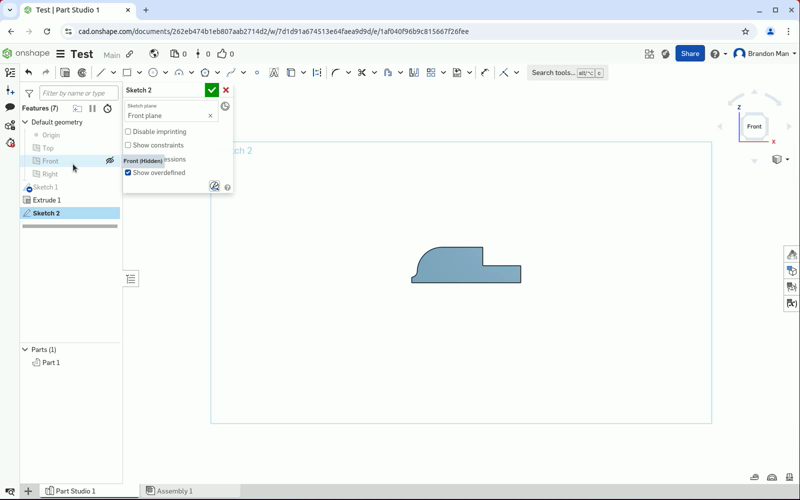
mouse_move(73, 352)
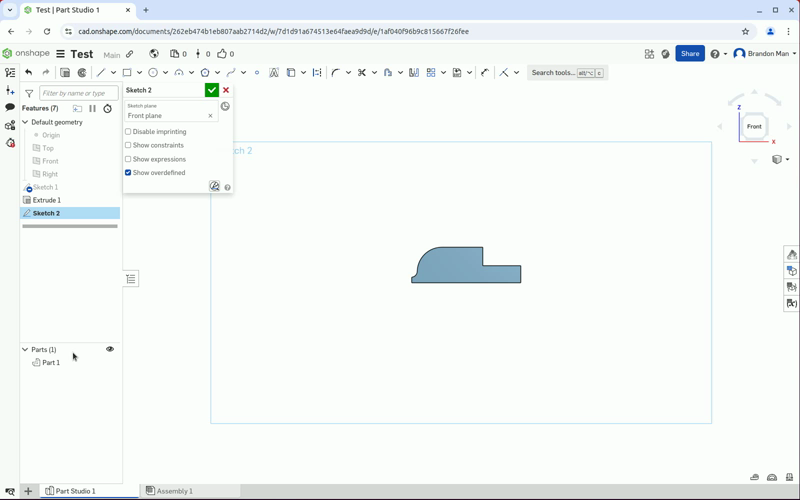
key(y)
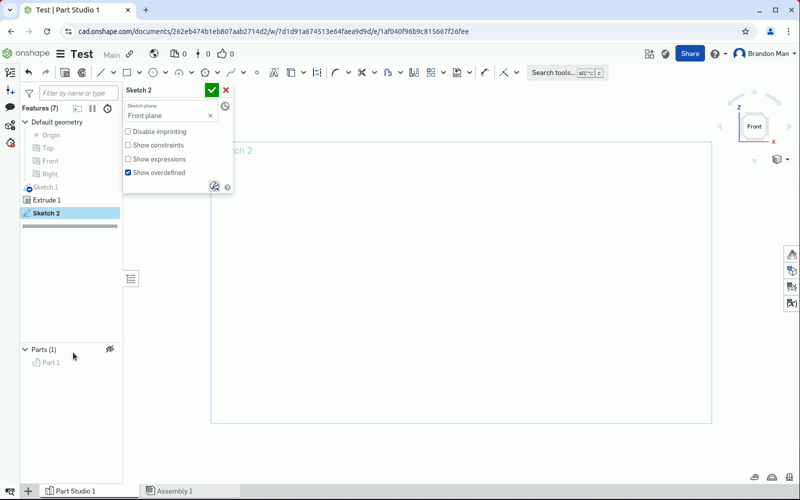
key(l)
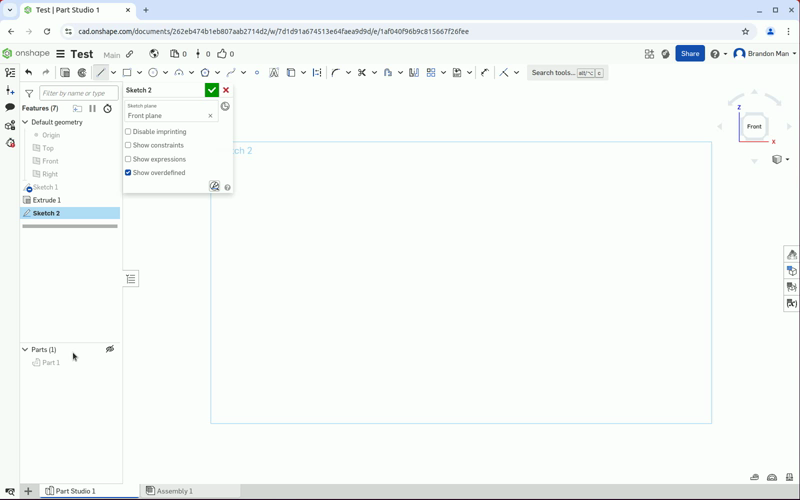
key_down(shift)
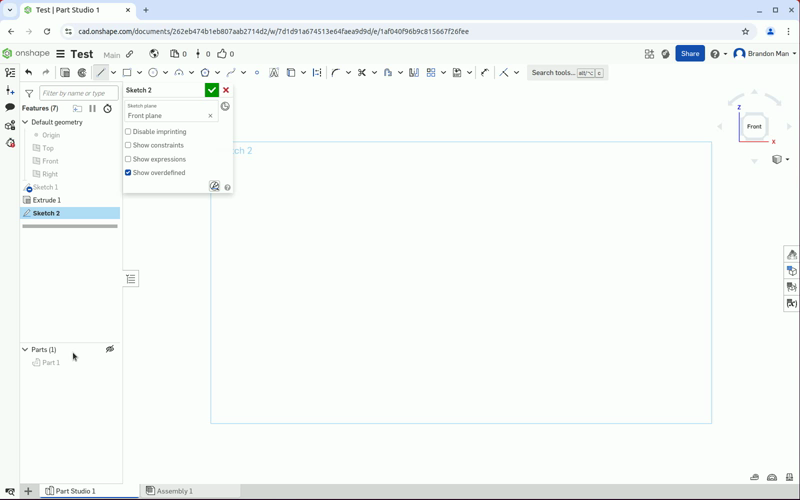
mouse_move(481, 265)
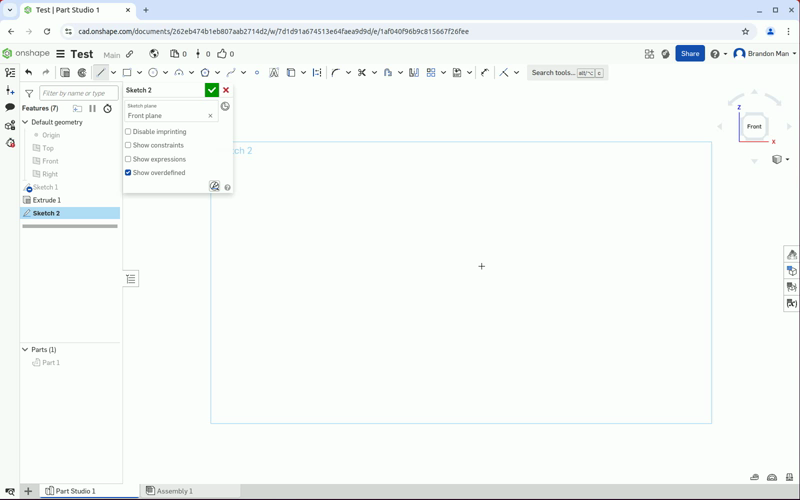
click(481, 265)
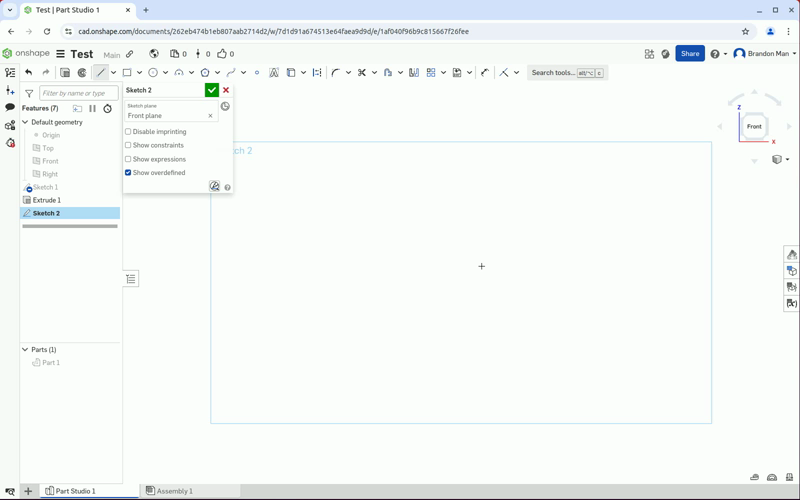
key_up(shift)
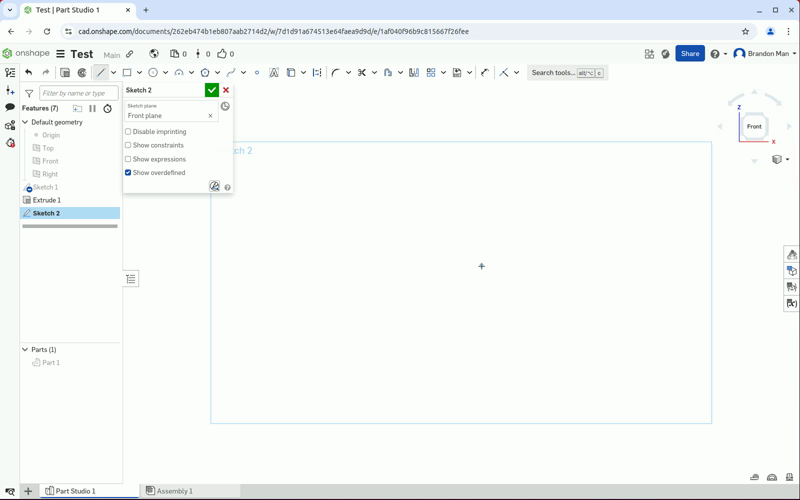
key_down(shift)
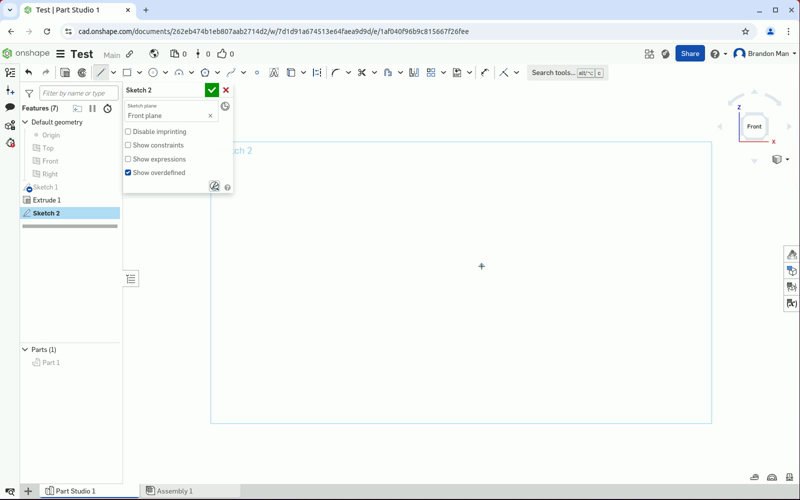
mouse_move(511, 265)
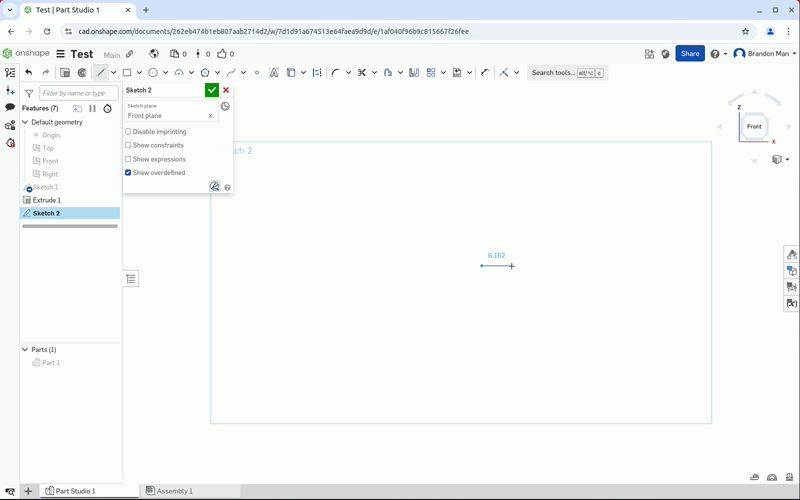
mouse_move(520, 265)
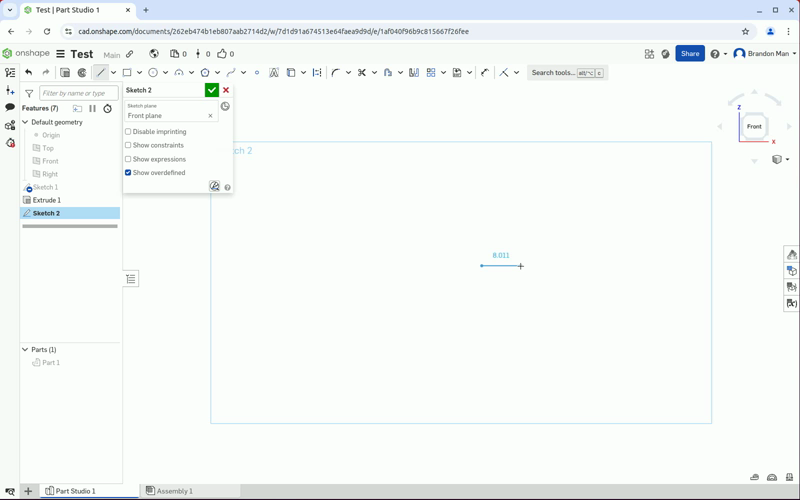
click(520, 265)
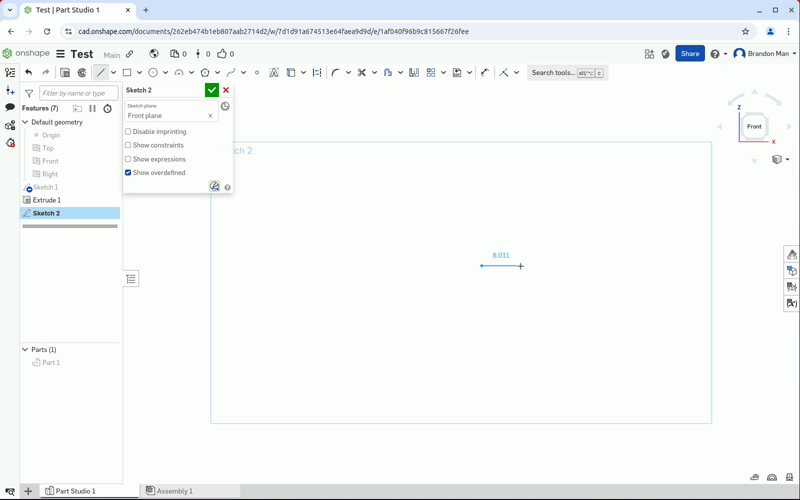
key_up(shift)
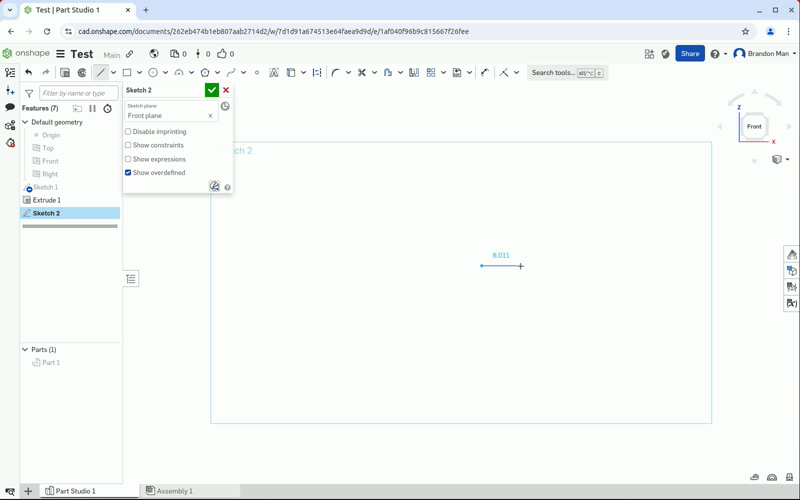
key_down(shift)
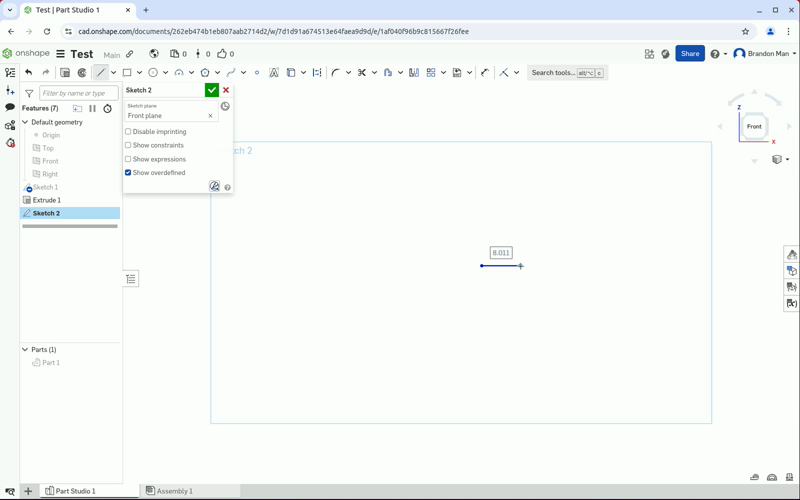
mouse_move(550, 265)
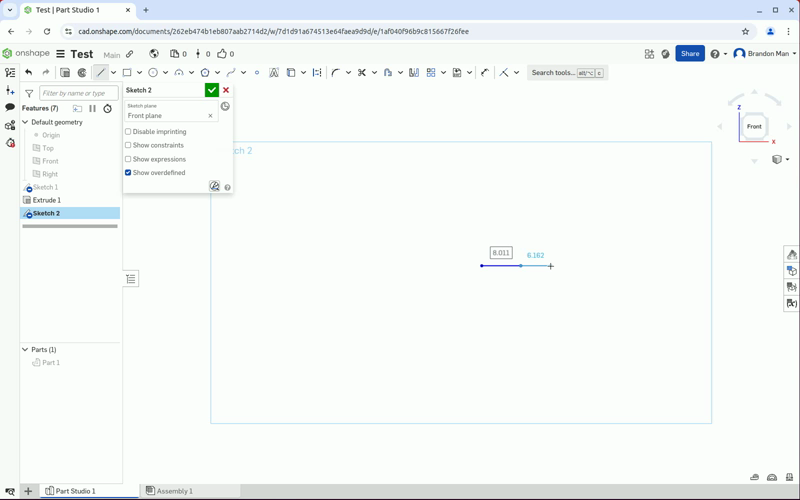
mouse_move(520, 282)
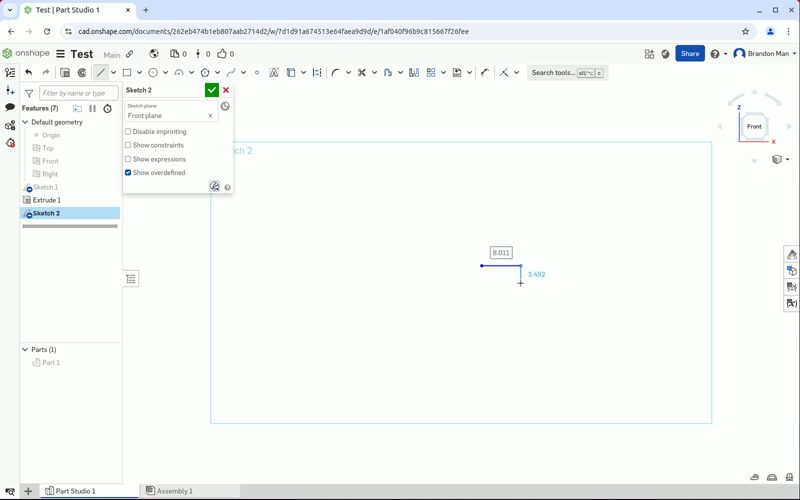
click(520, 282)
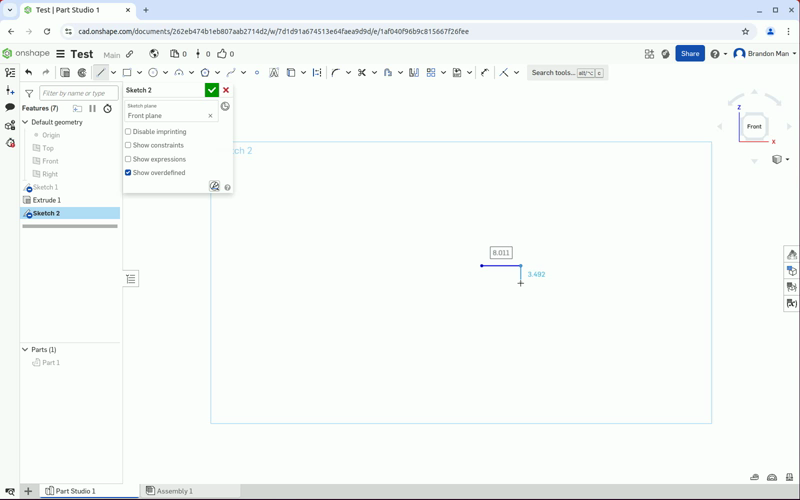
key_up(shift)
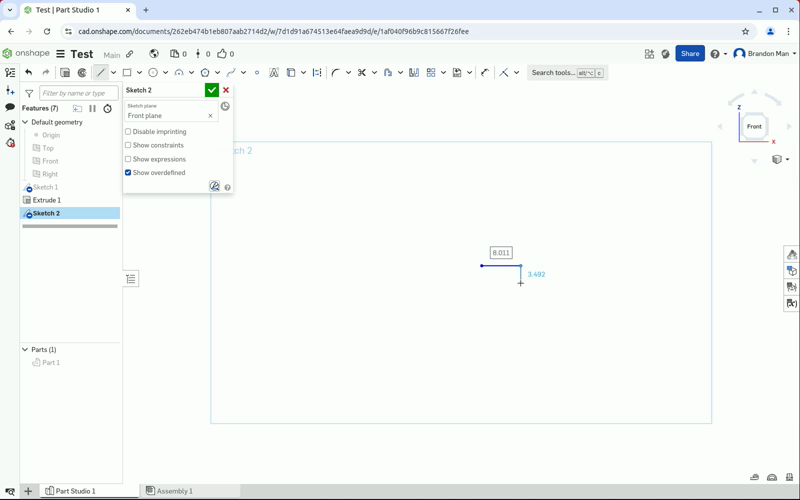
key_down(shift)
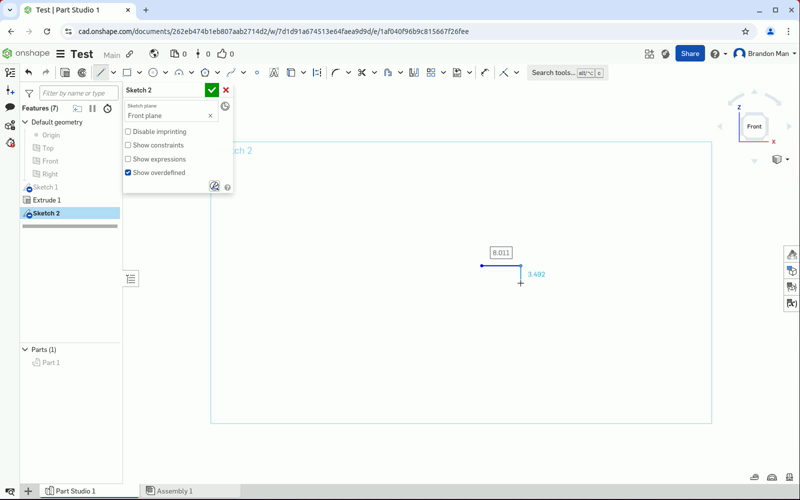
mouse_move(550, 282)
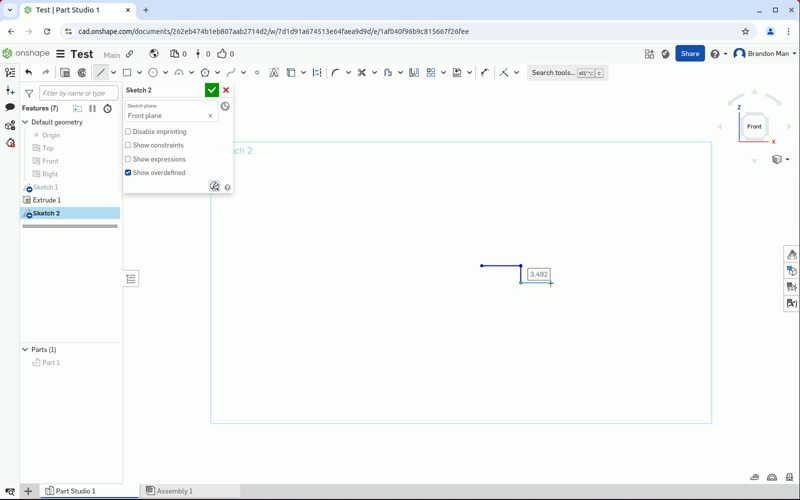
mouse_move(573, 282)
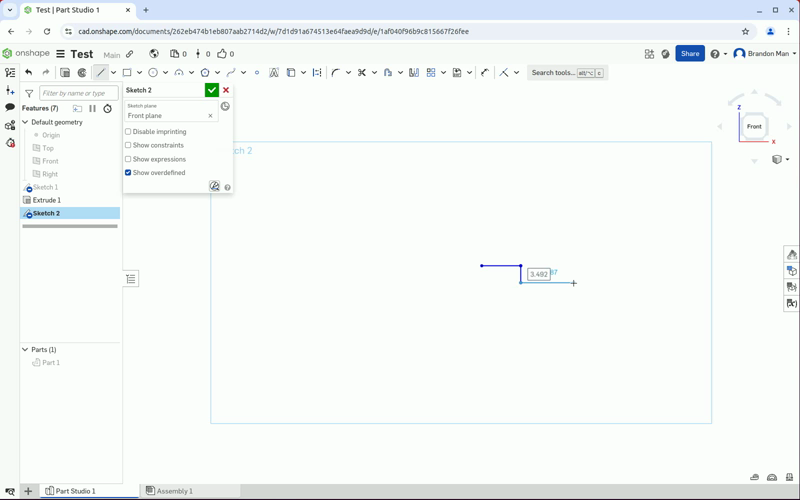
click(573, 282)
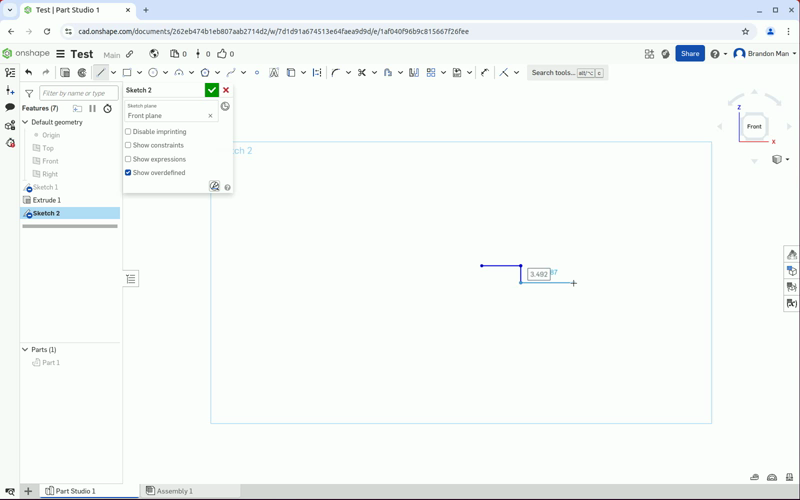
key_up(shift)
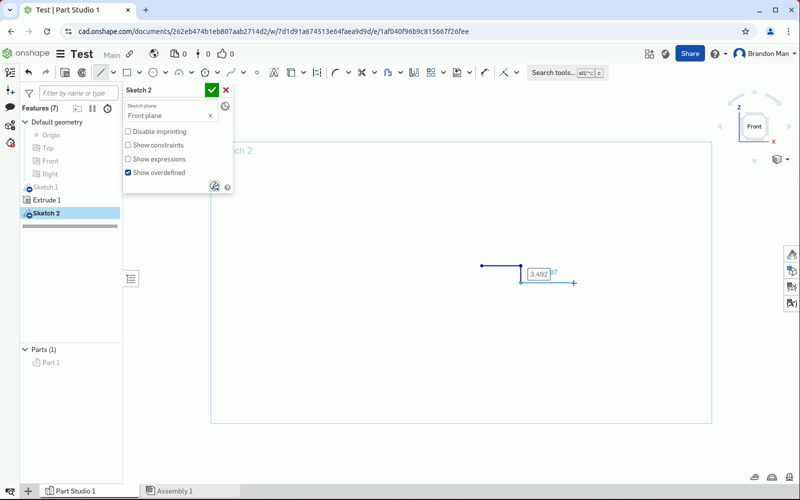
key_down(shift)
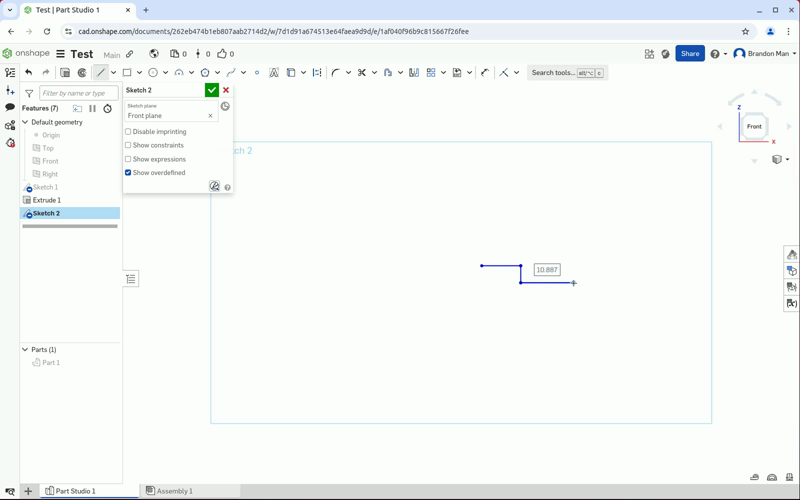
mouse_move(589, 282)
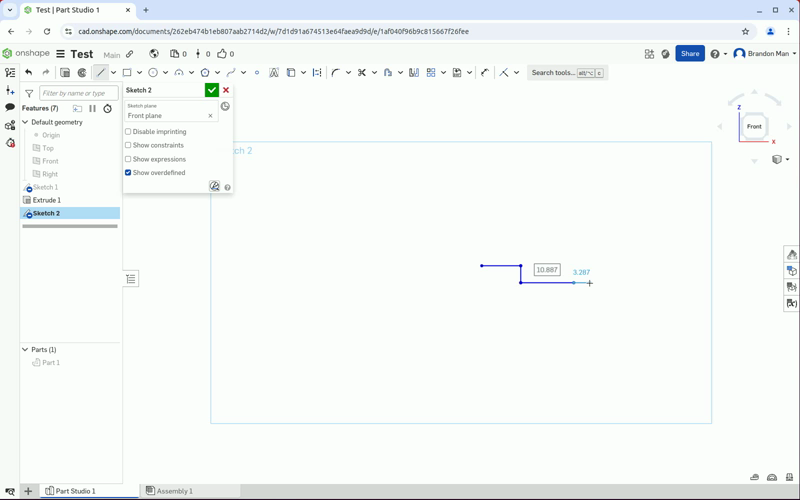
mouse_move(573, 248)
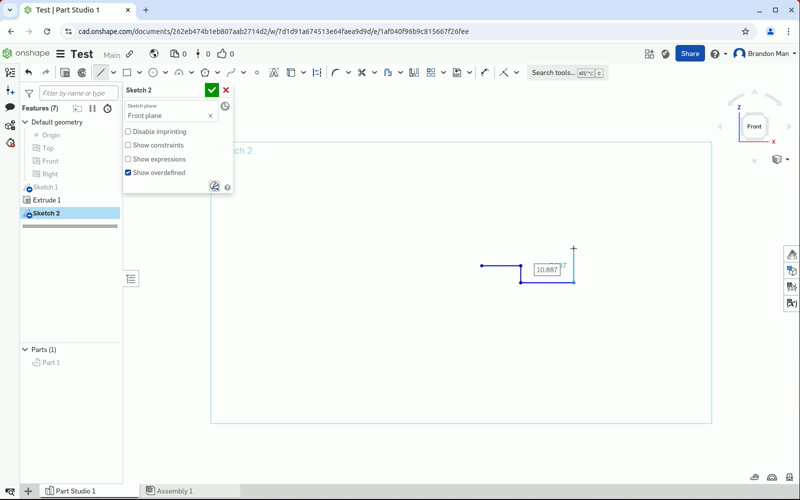
click(573, 248)
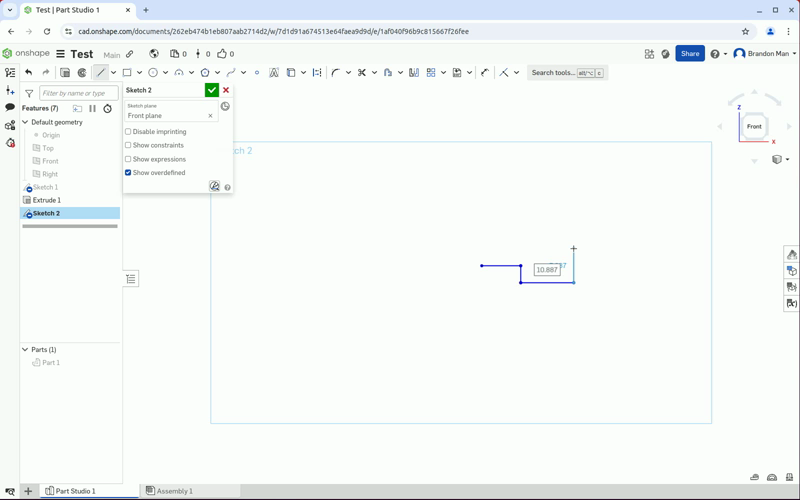
key_up(shift)
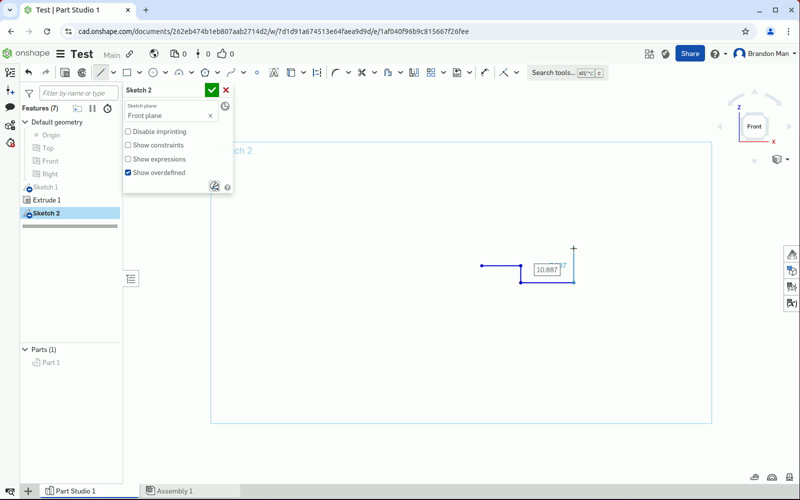
key_down(shift)
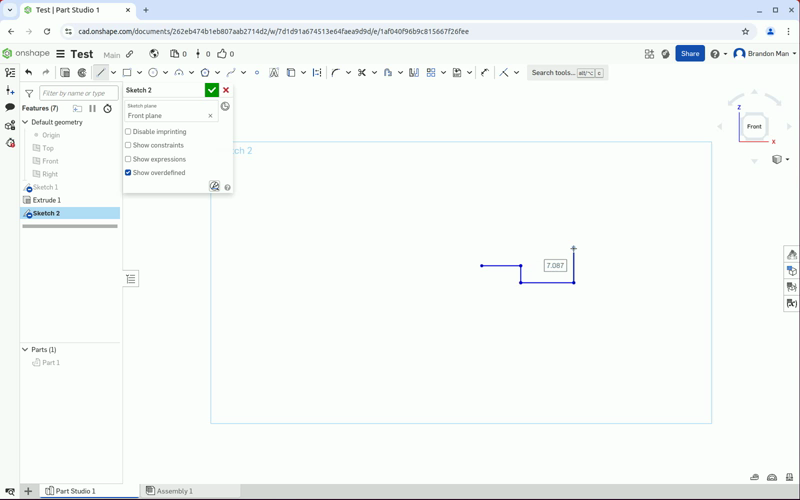
mouse_move(481, 248)
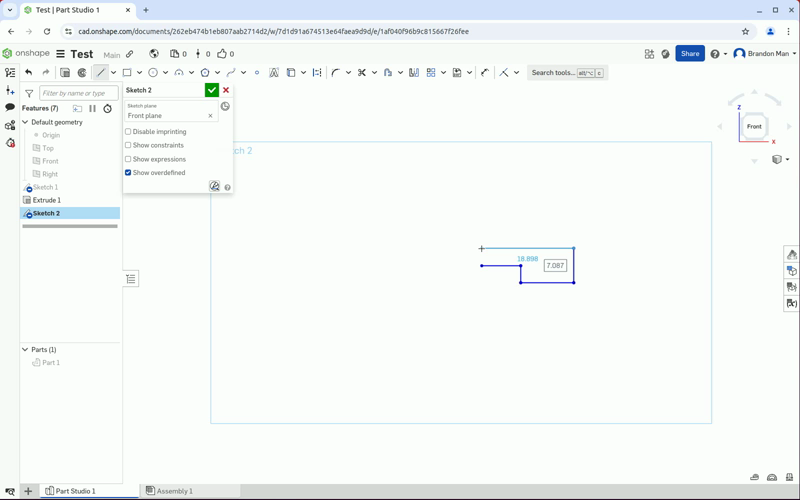
click(481, 248)
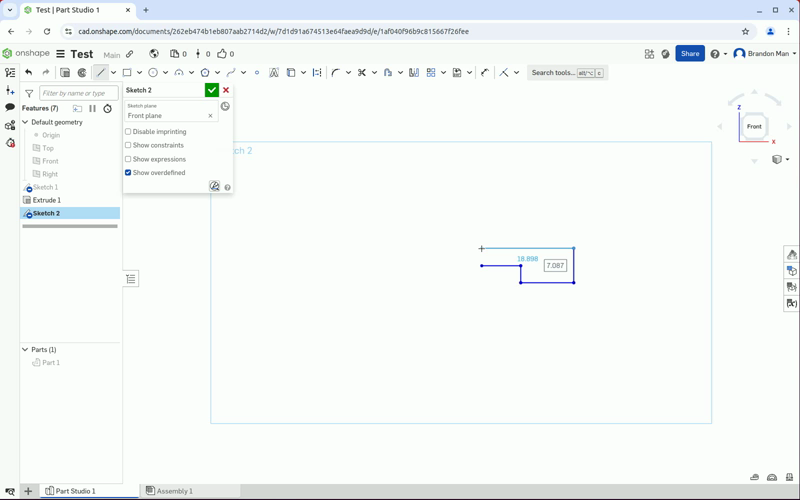
key_up(shift)
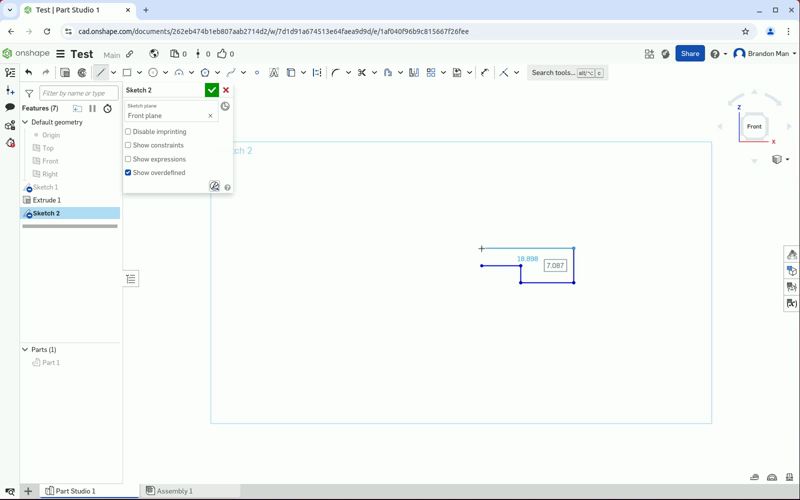
mouse_move(511, 248)
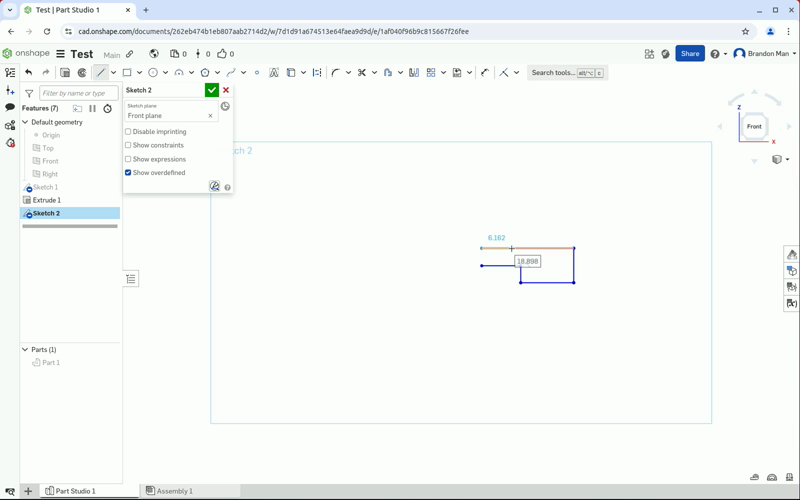
key_down(shift)
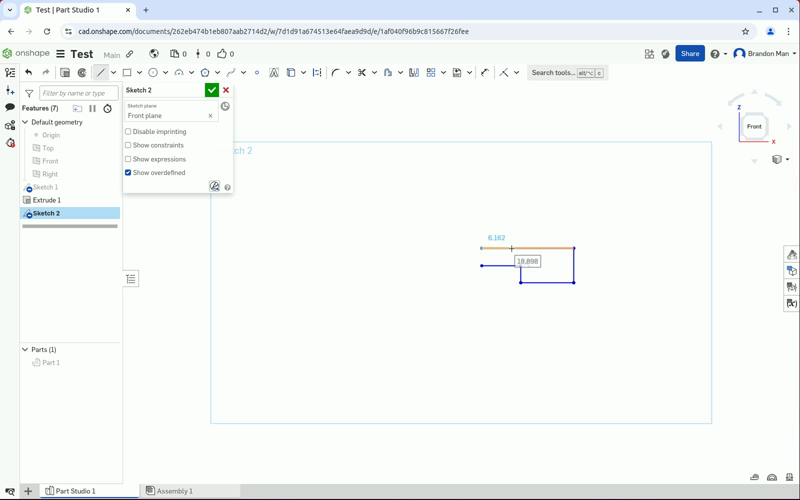
mouse_move(481, 265)
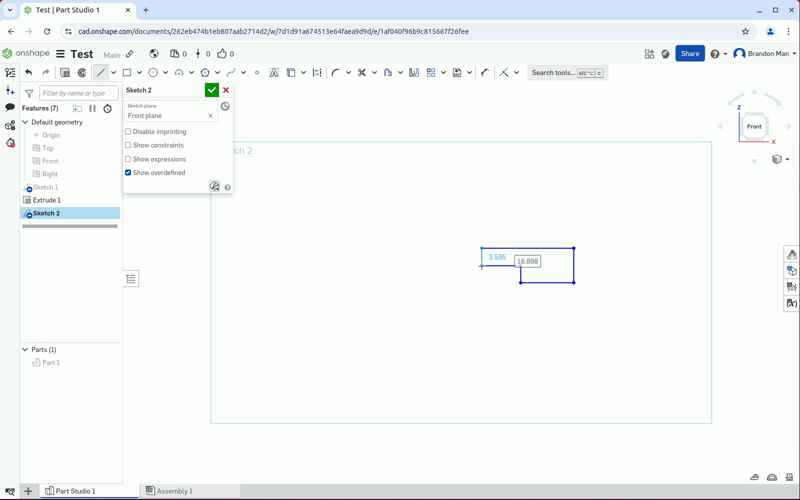
key_up(shift)
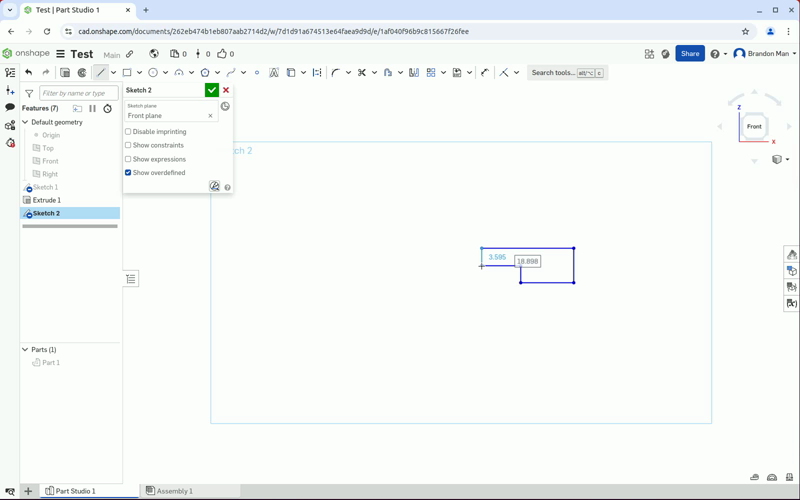
click(481, 265)
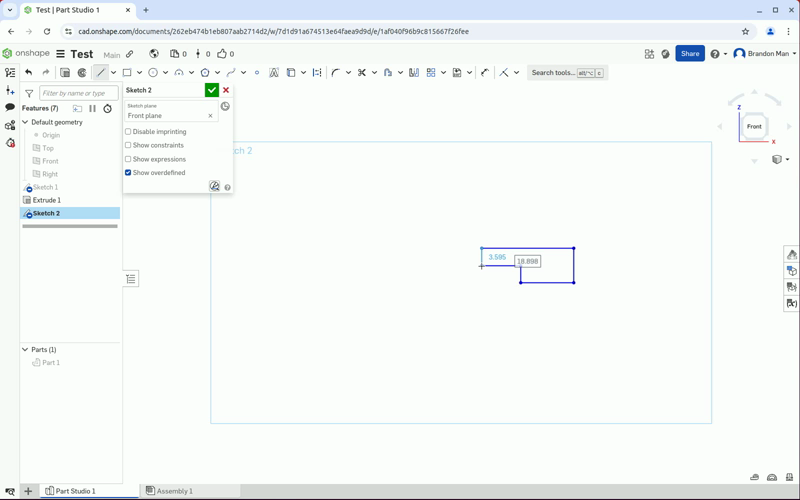
key(esc)
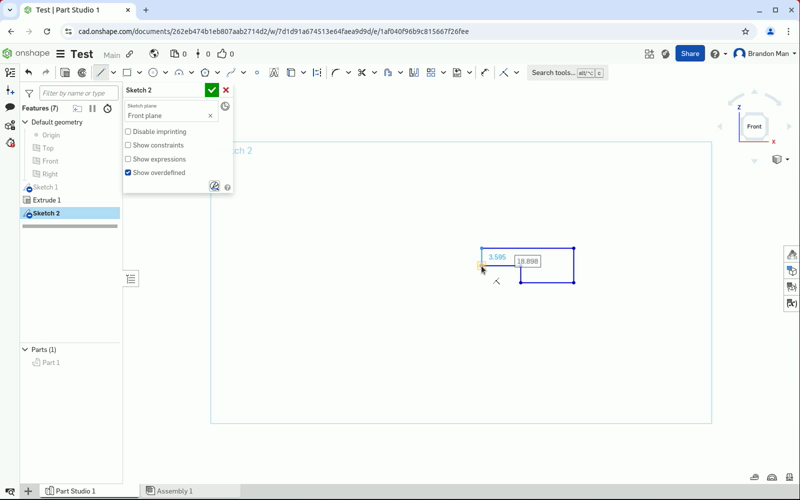
mouse_move(486, 260)
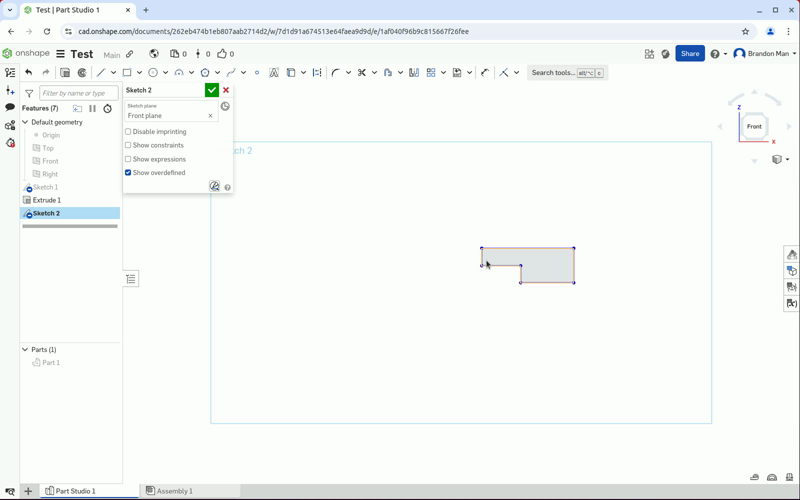
click(486, 260)
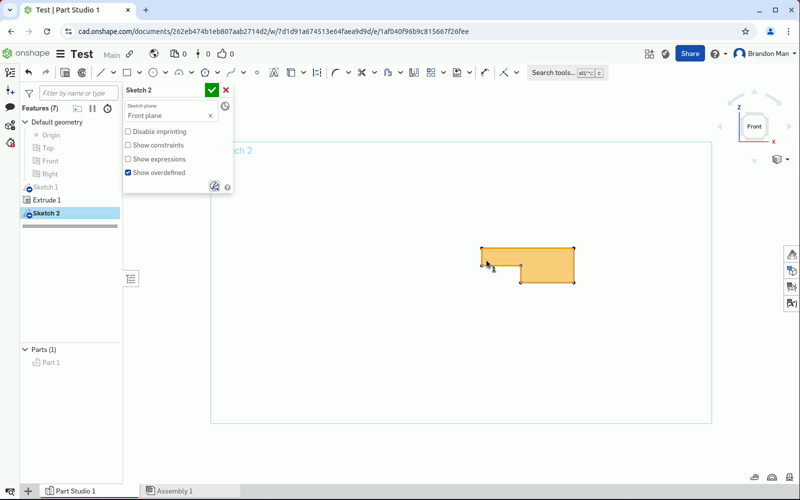
mouse_move(73, 352)
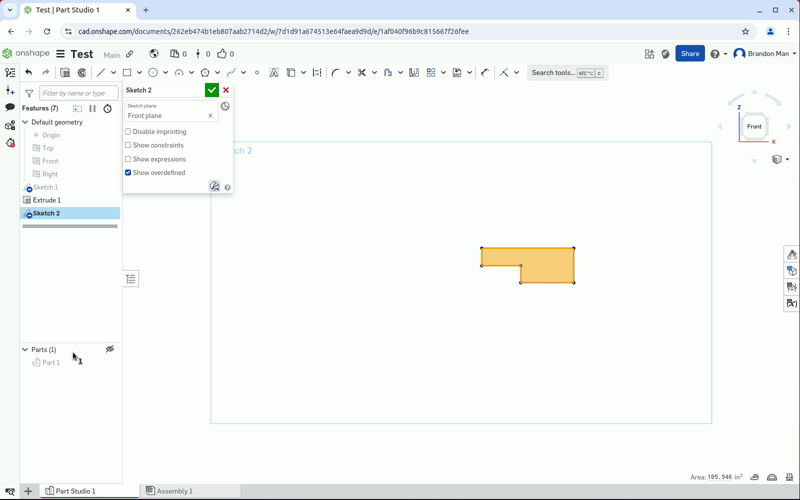
key(shift+y)
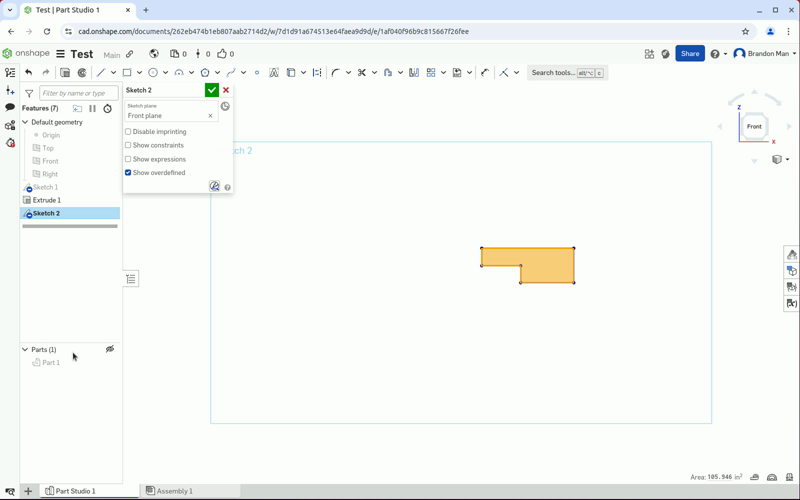
key(shift+e)
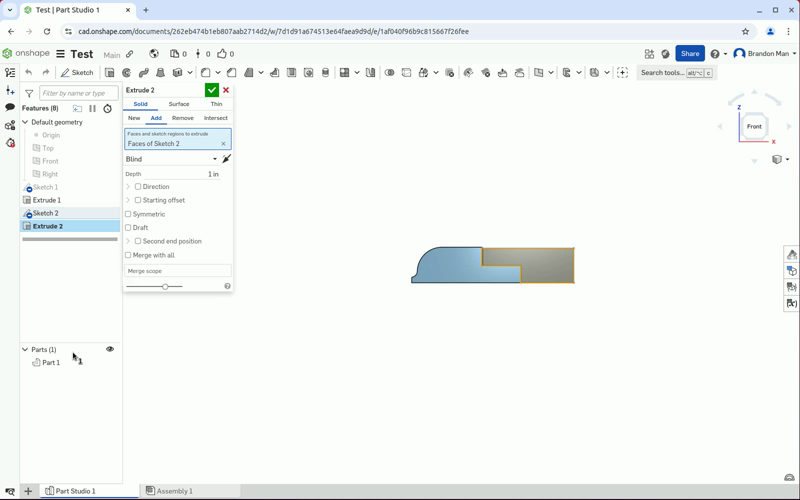
mouse_move(143, 106)
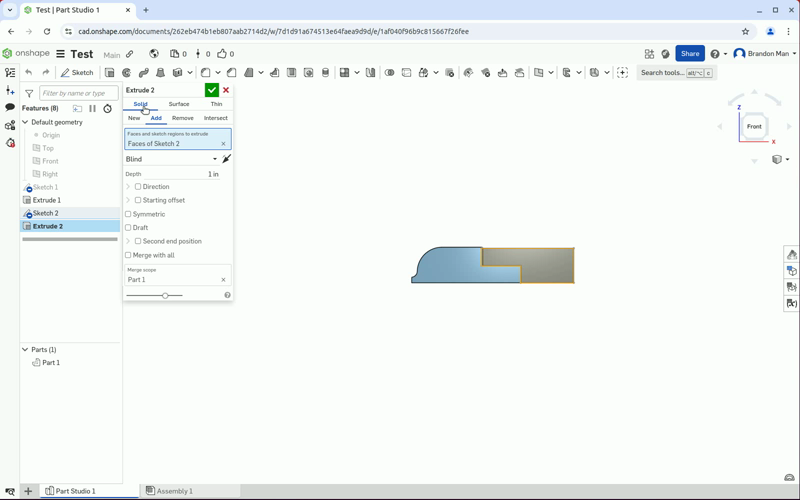
click(143, 106)
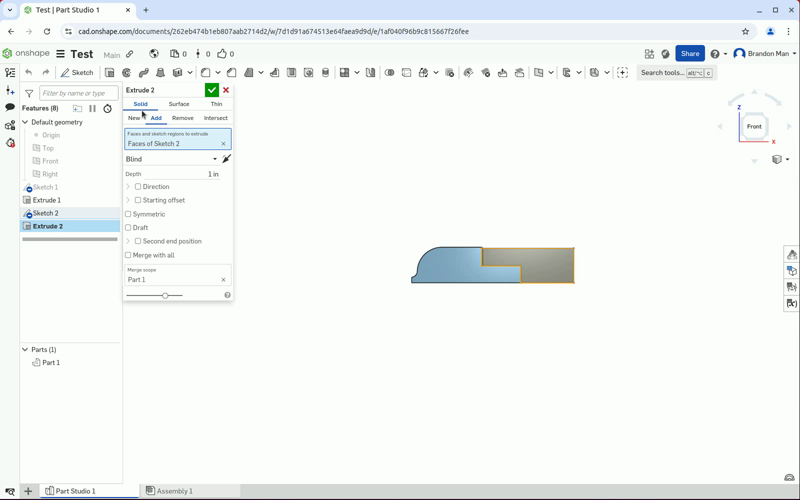
mouse_move(137, 120)
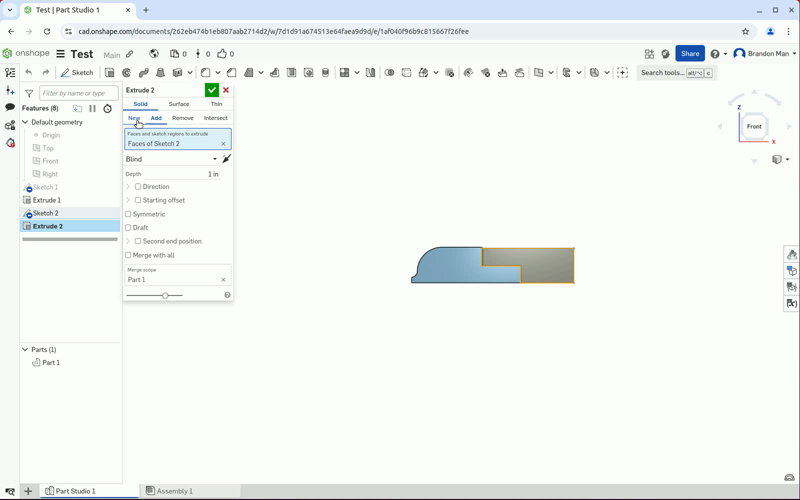
click(137, 120)
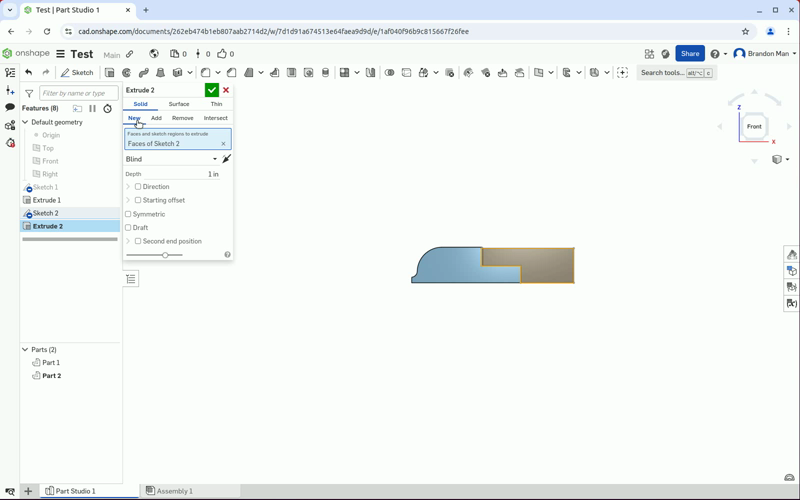
key(tab, 4)
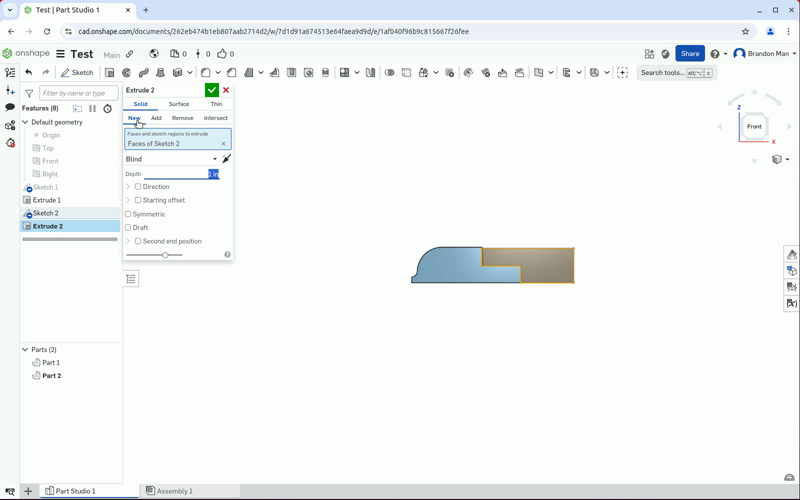
text(4.814)
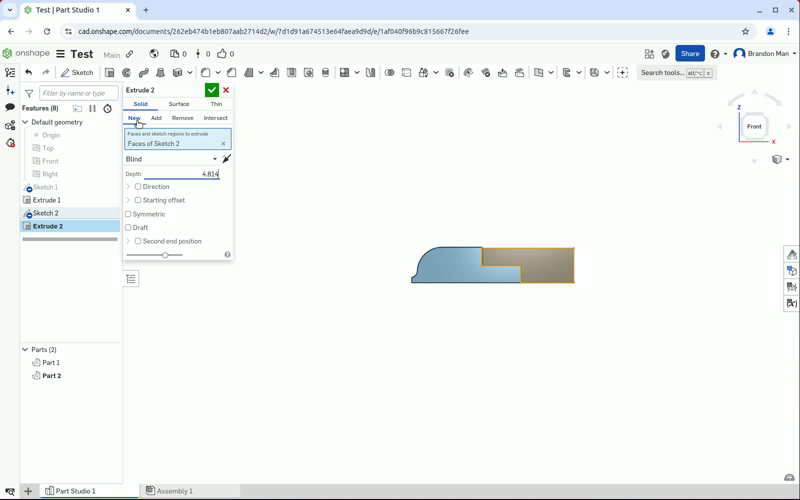
key(enter)
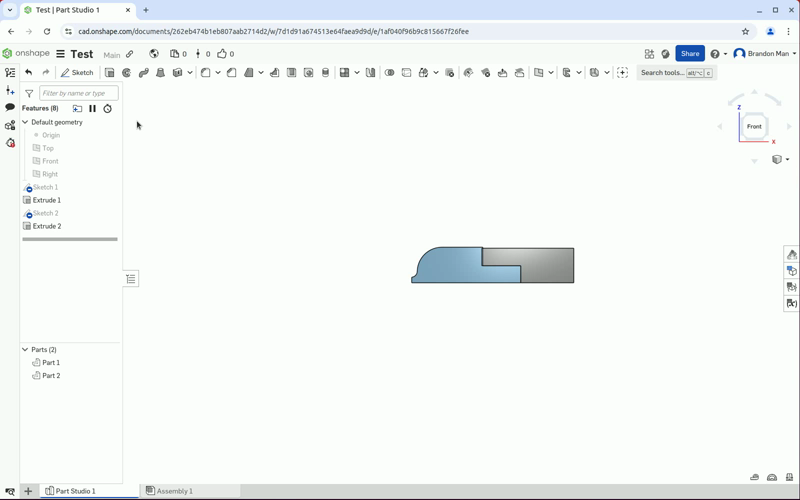
key(shift+h)
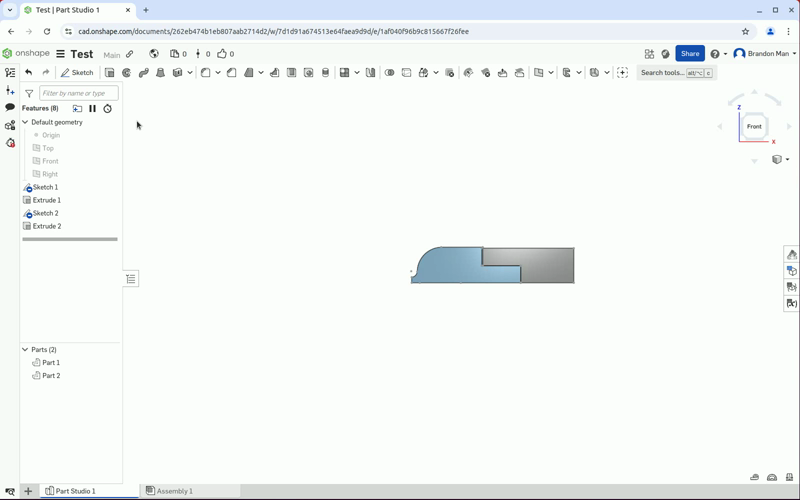
key(shift+h)
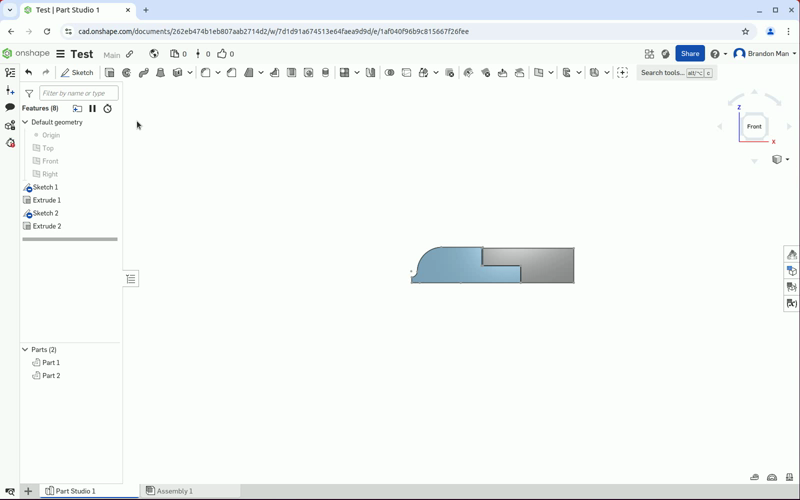
key(shift+7)
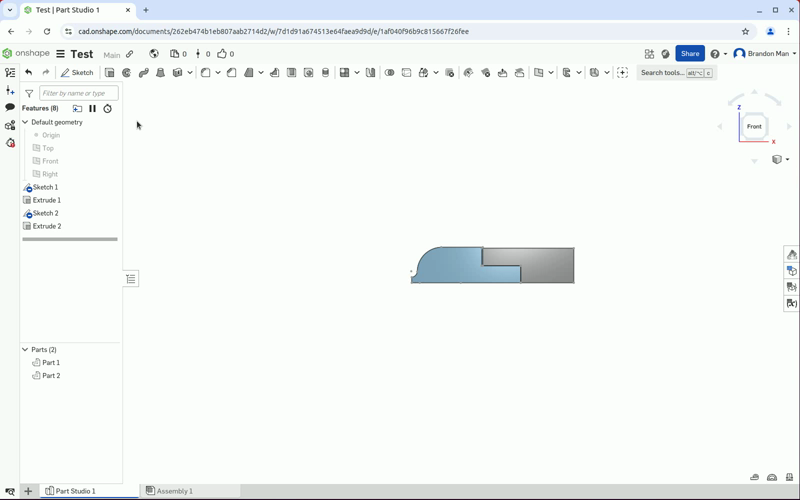
key(left, 2)
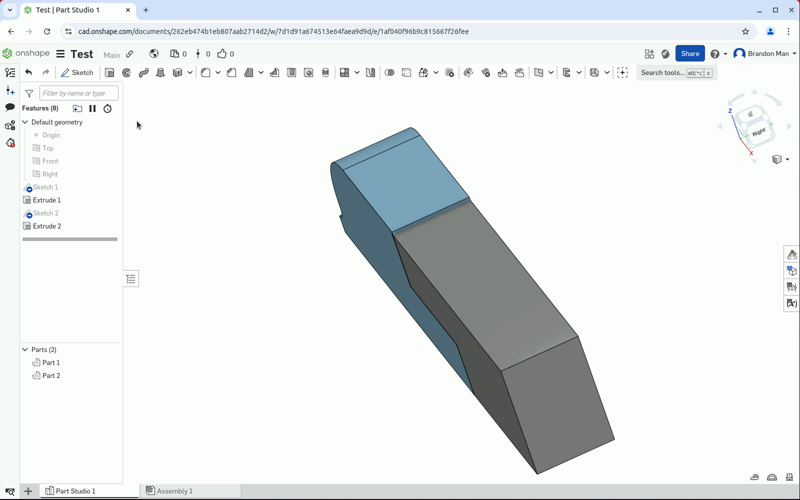
key(down, 2)
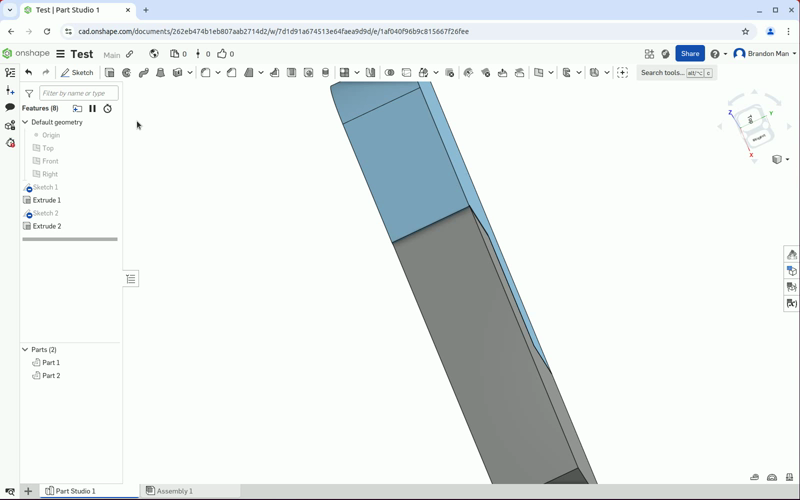
key(up, 2)
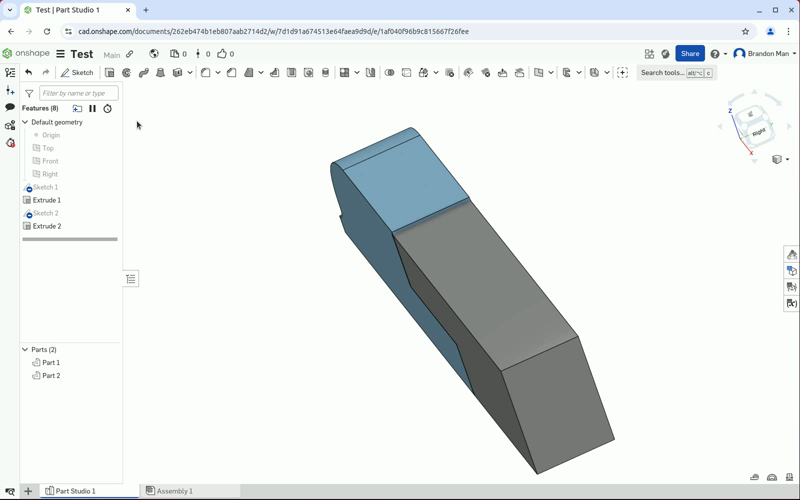
key(right, 2)
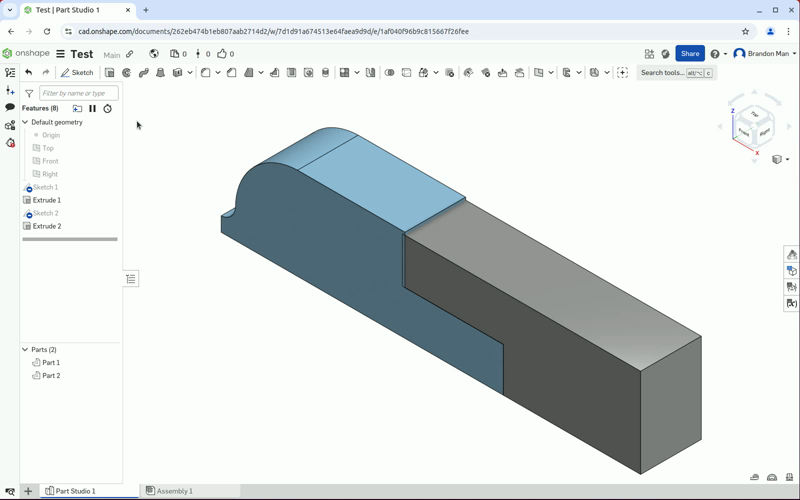
mouse_move(73, 189)
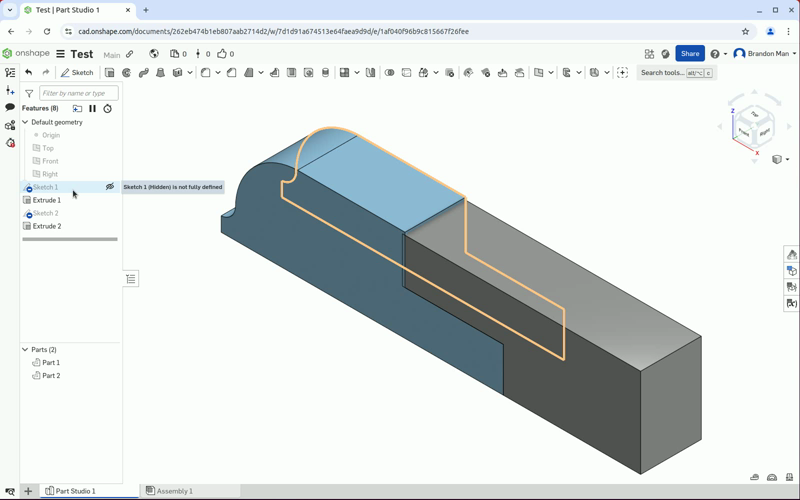
click(73, 189)